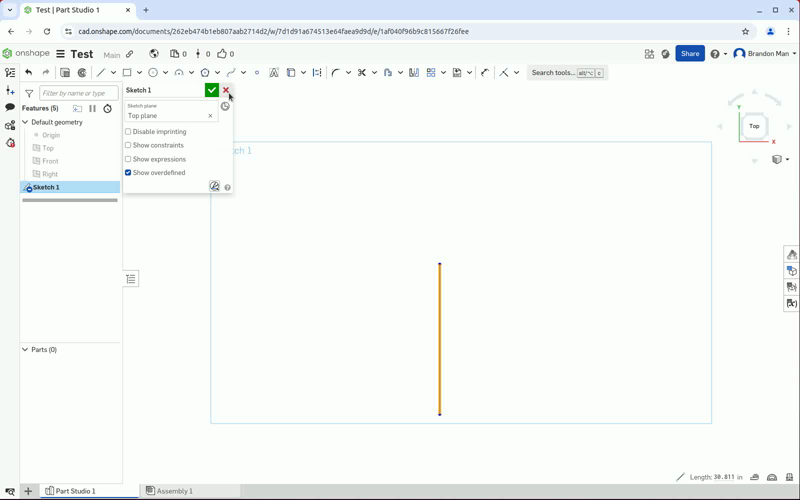
key(shift+h)
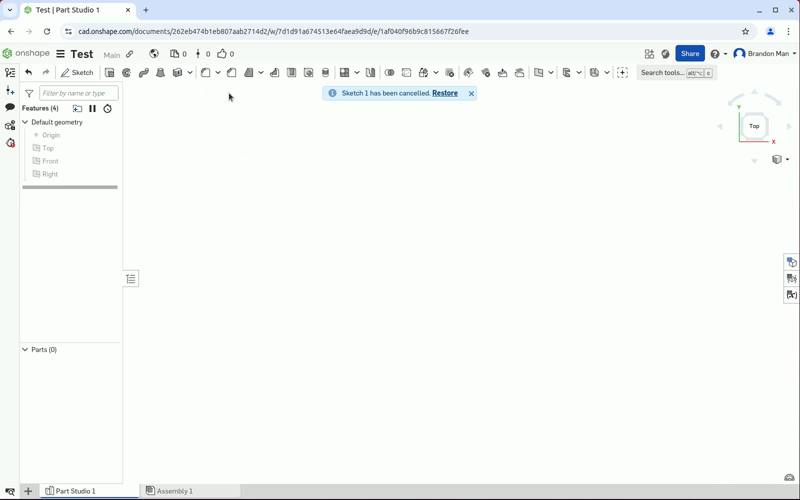
mouse_move(73, 352)
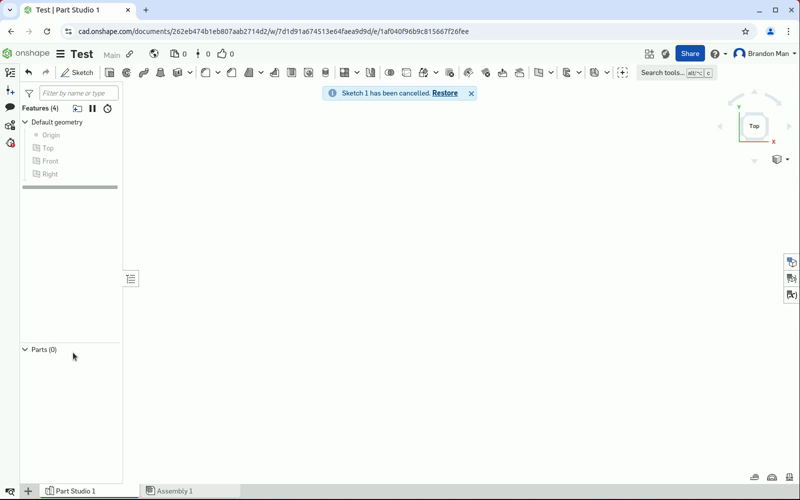
key(y)
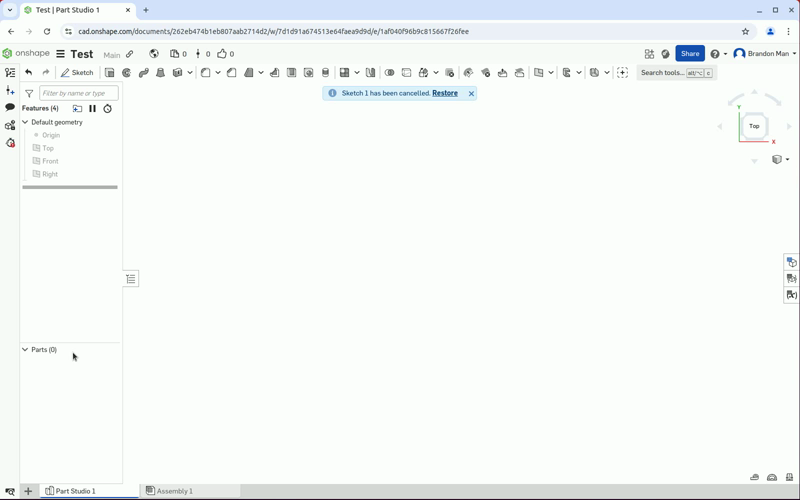
key(shift+p)
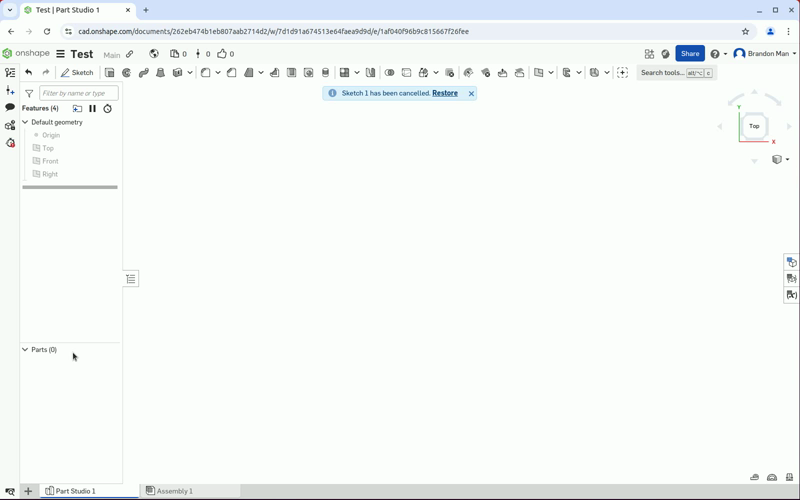
key(space)
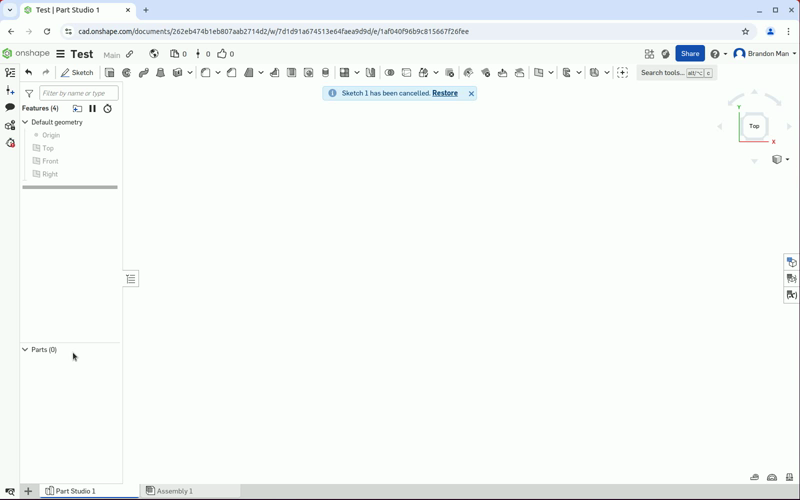
key_down(shift)
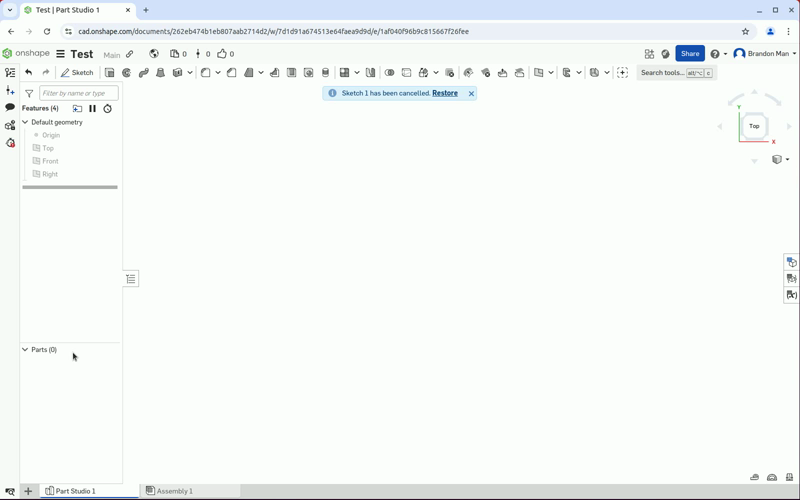
key(up)
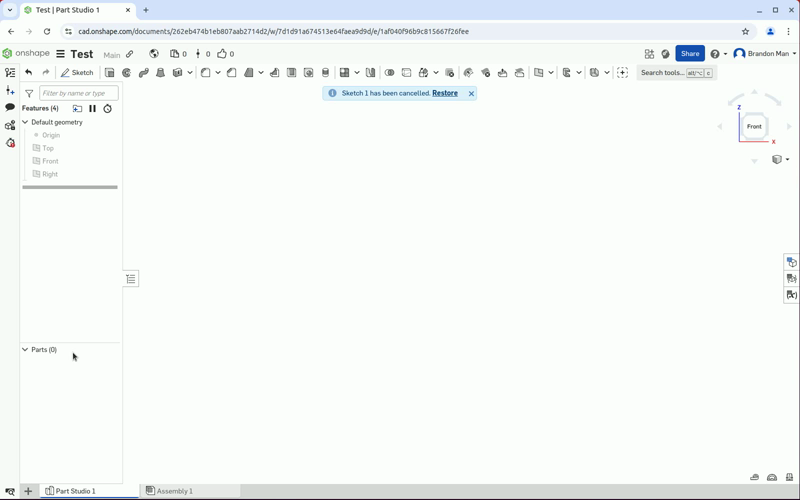
key_up(shift)
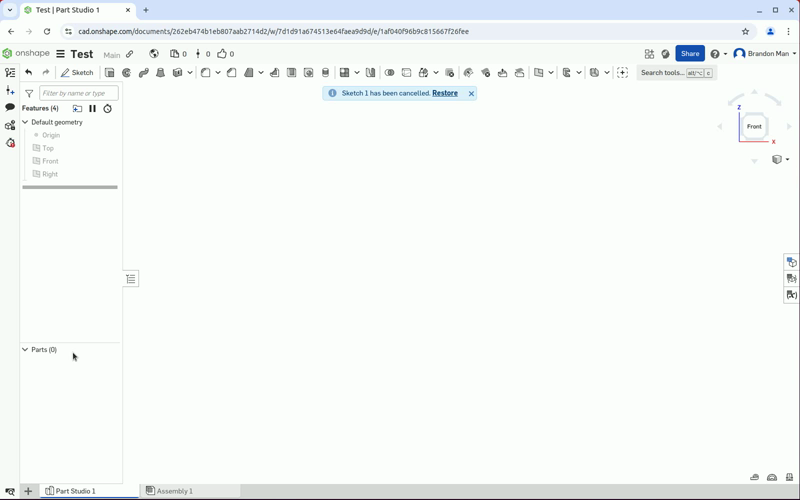
mouse_move(73, 352)
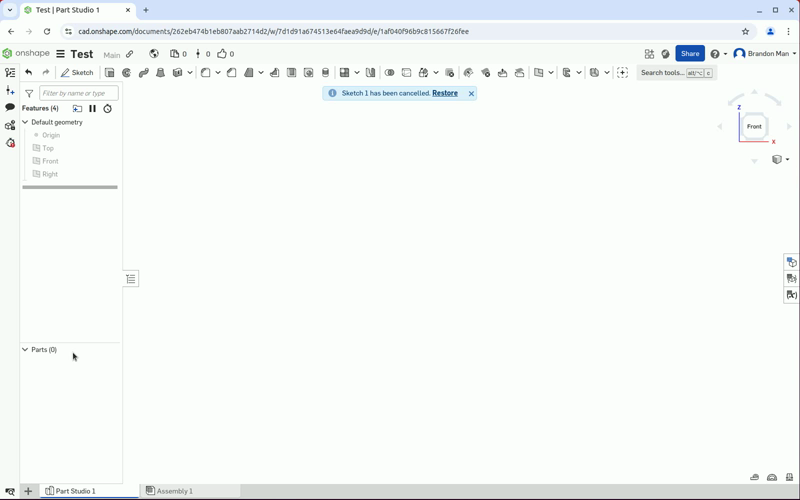
key(shift+y)
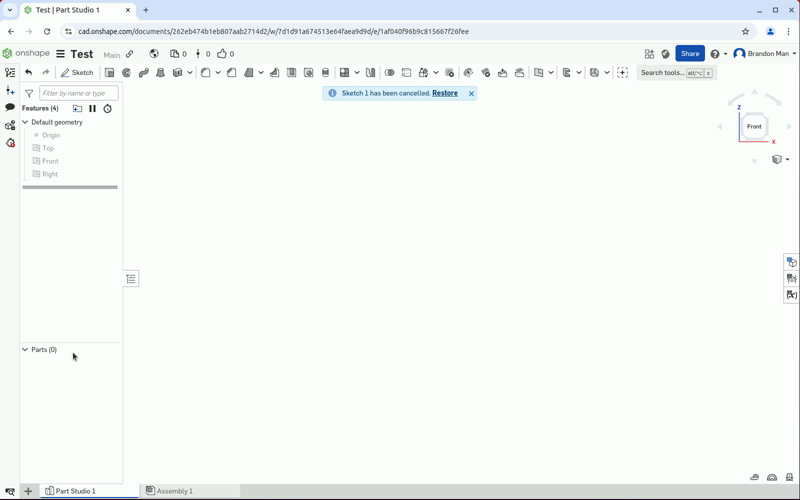
key(shift+s)
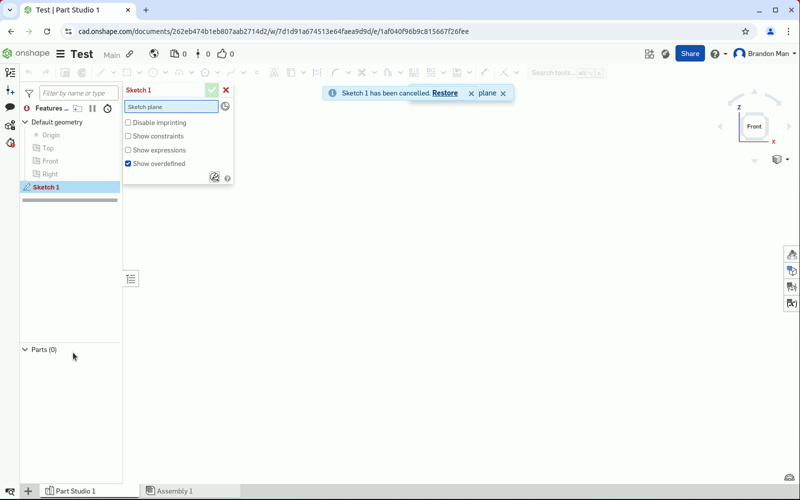
mouse_move(73, 163)
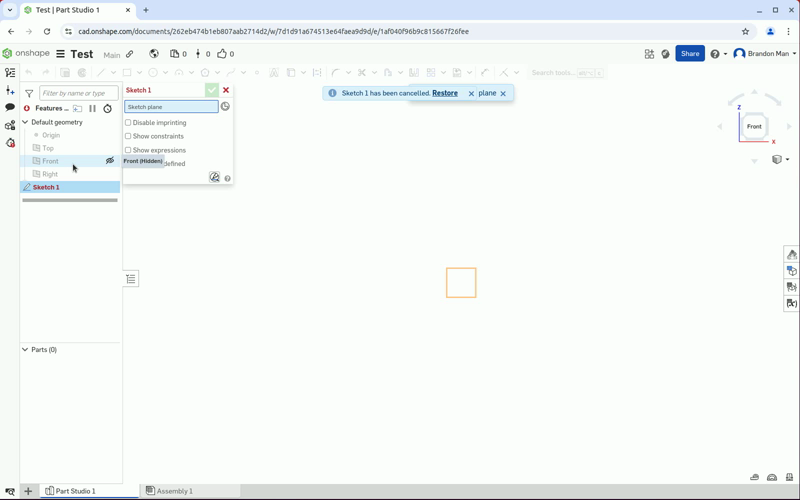
click(73, 163)
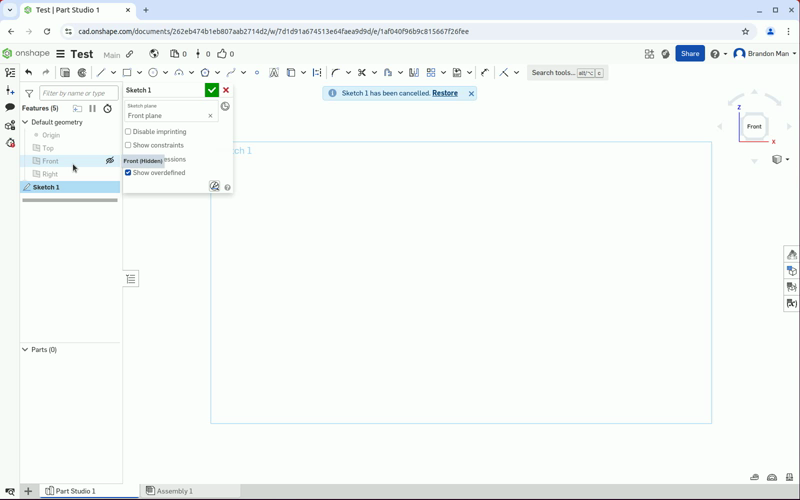
mouse_move(73, 352)
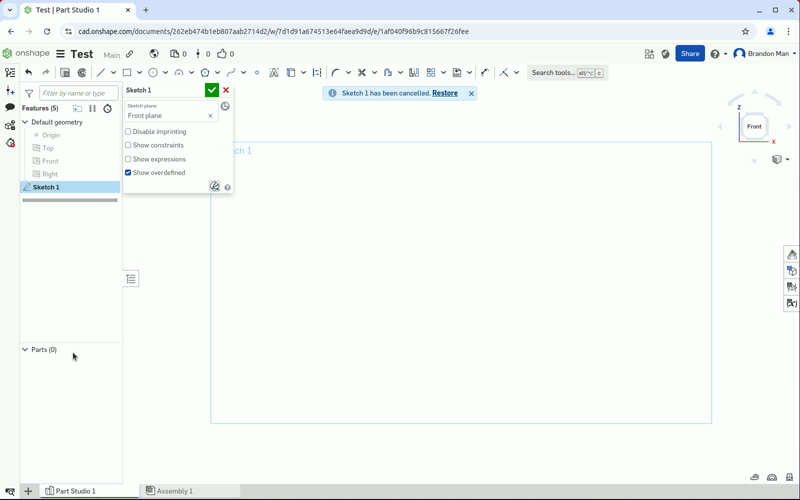
key(y)
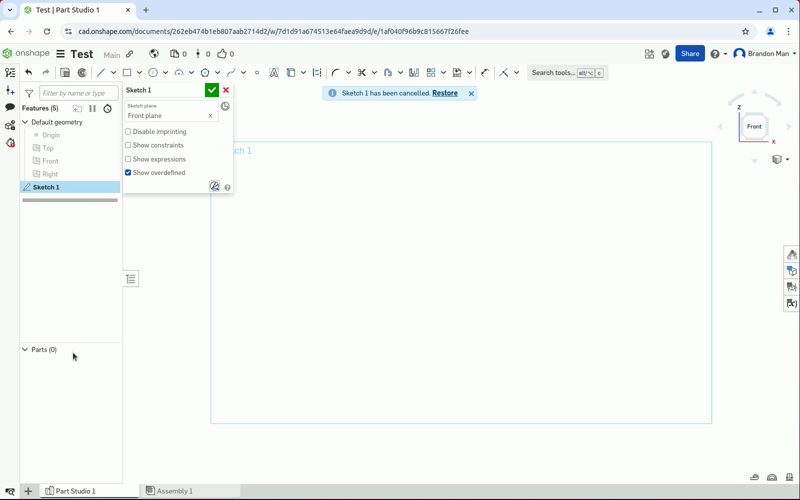
key(l)
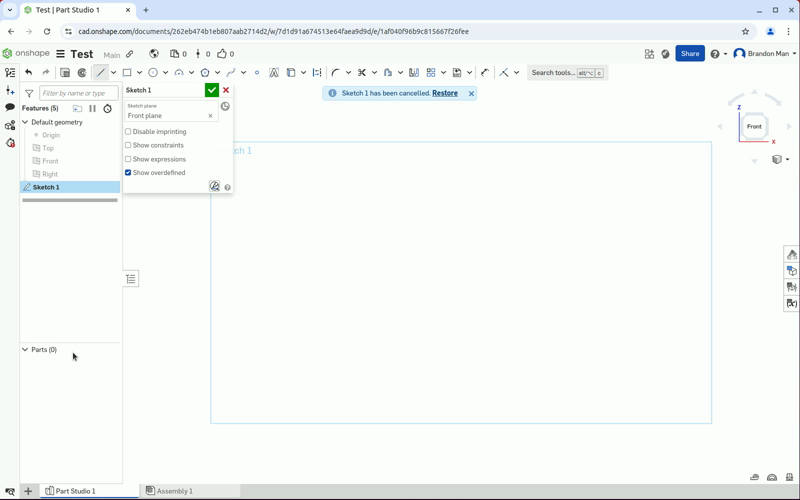
key_down(shift)
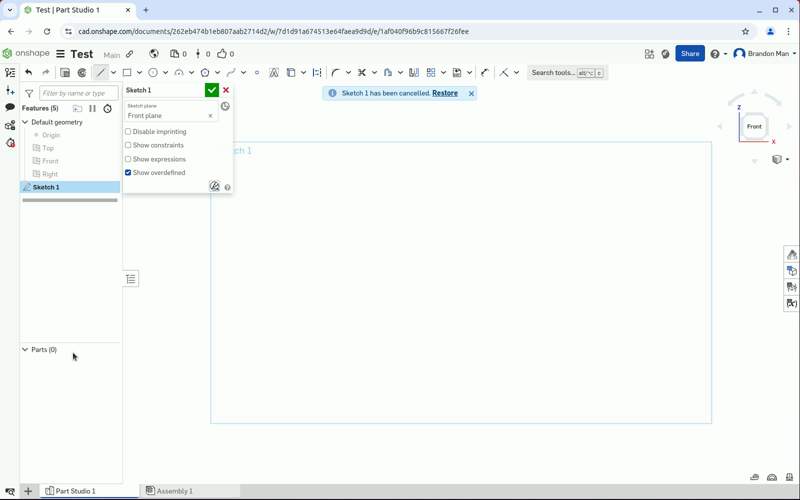
mouse_move(348, 282)
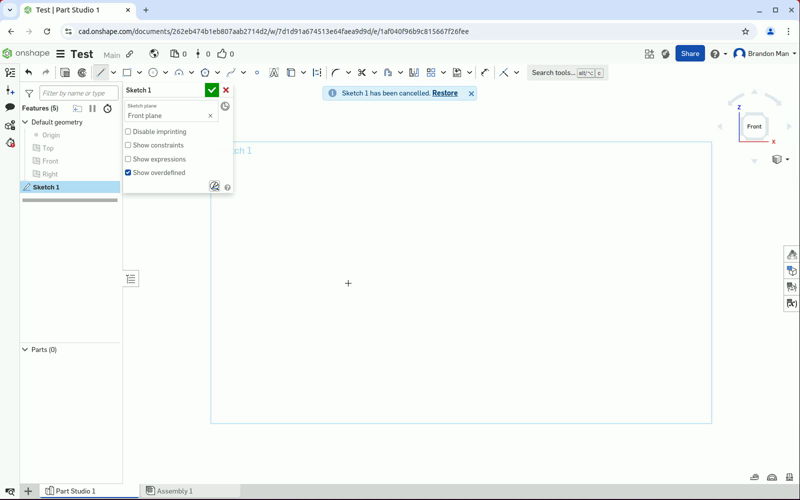
click(348, 282)
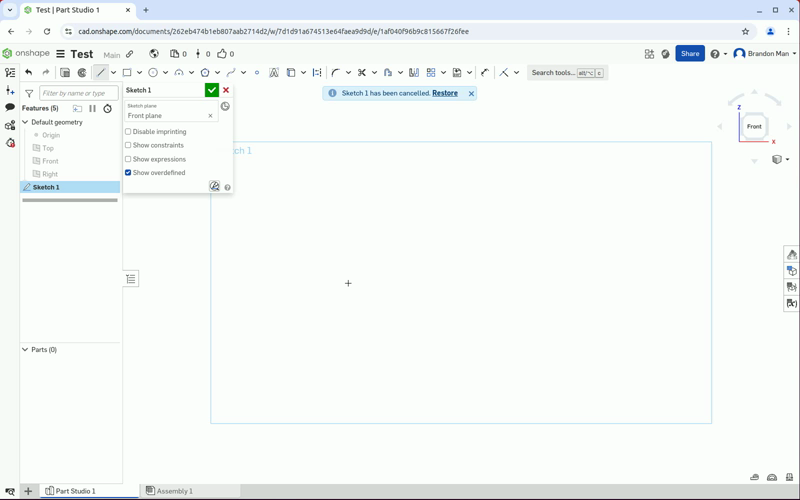
key_up(shift)
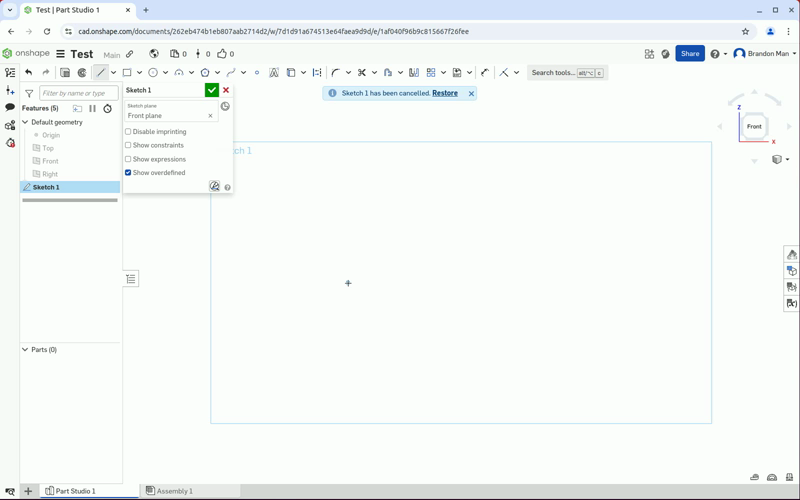
key_down(shift)
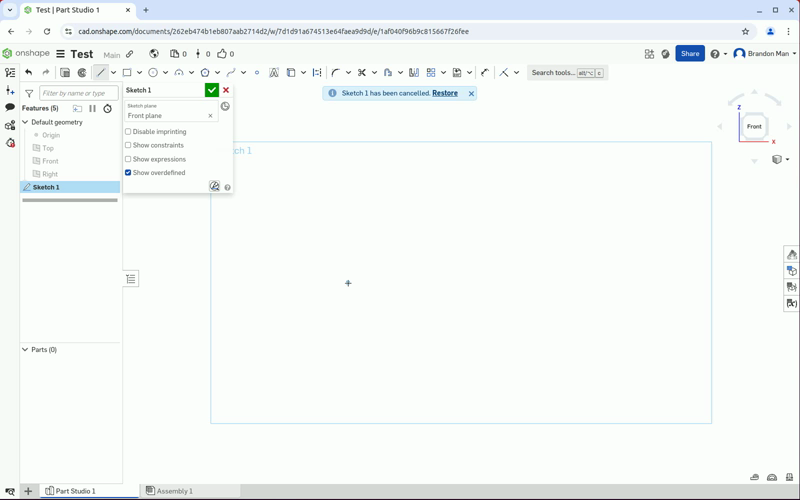
mouse_move(378, 282)
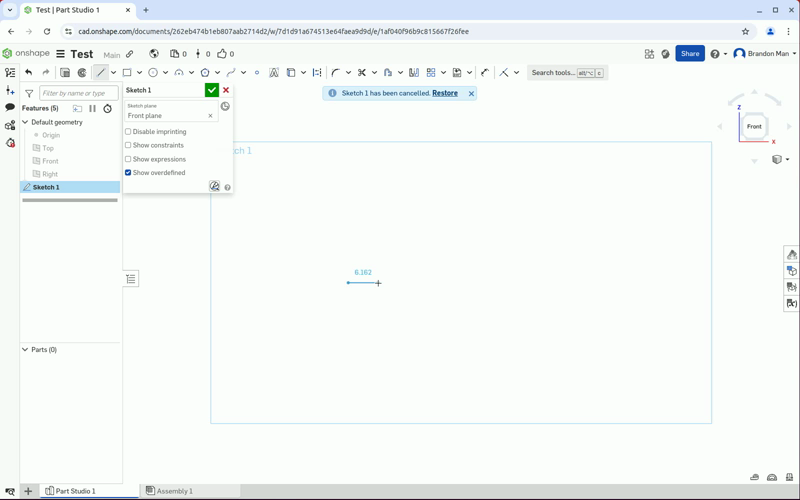
mouse_move(402, 282)
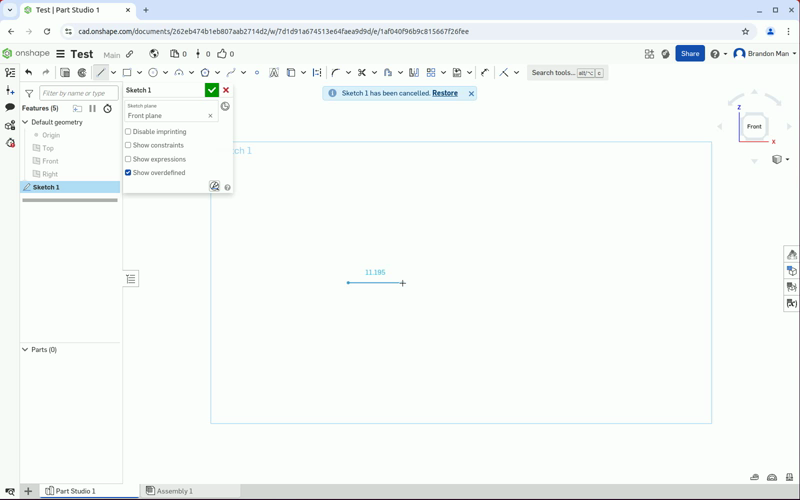
click(402, 282)
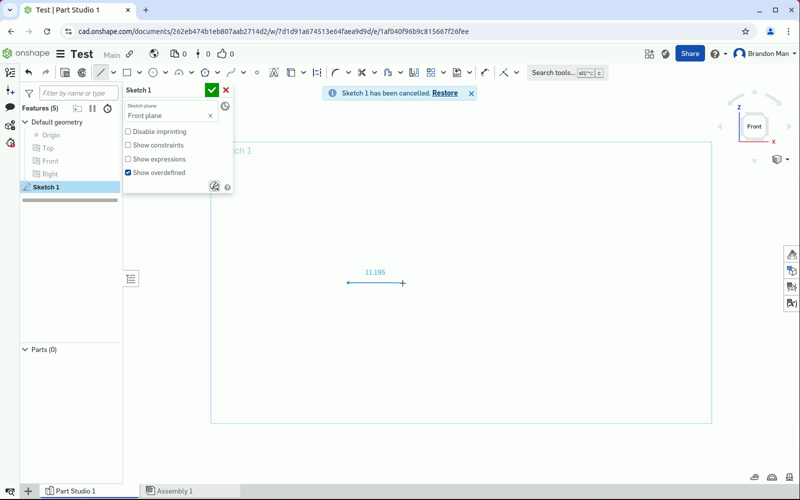
key_up(shift)
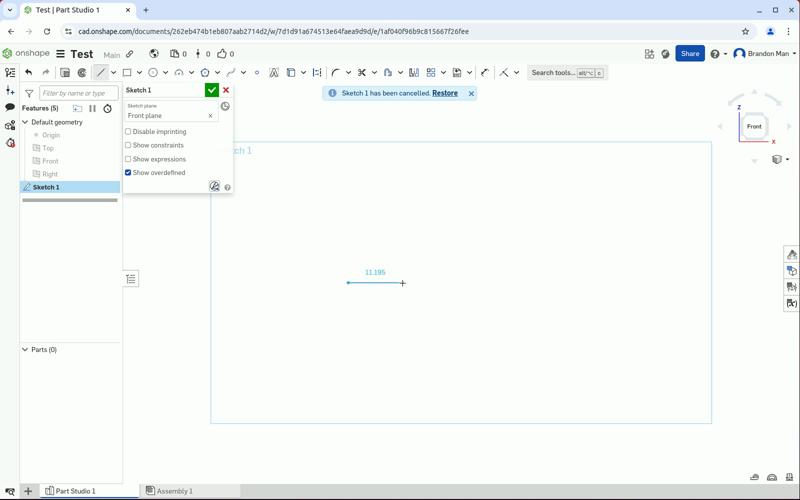
key_down(shift)
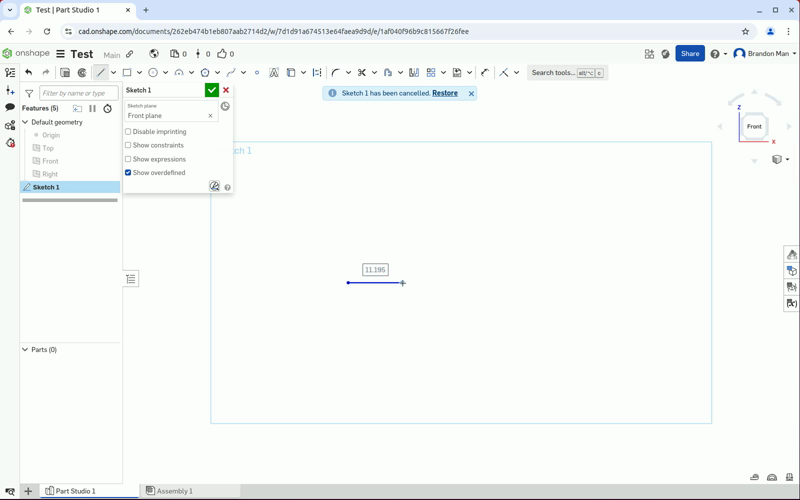
mouse_move(432, 282)
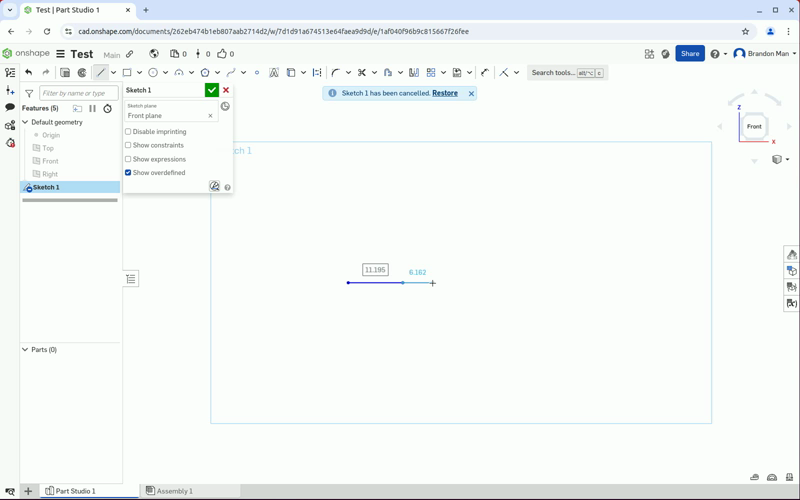
mouse_move(415, 282)
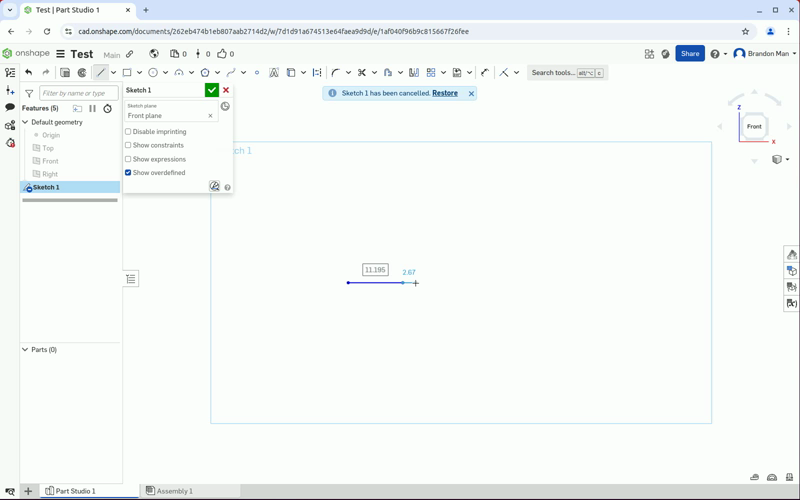
click(415, 282)
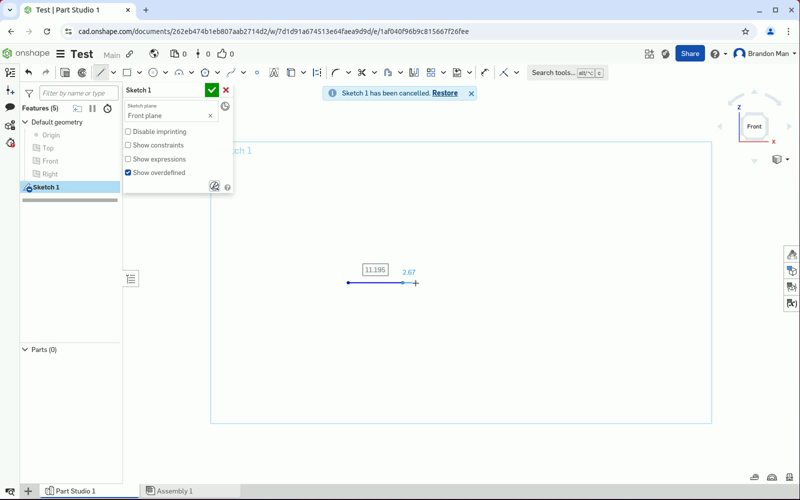
key_up(shift)
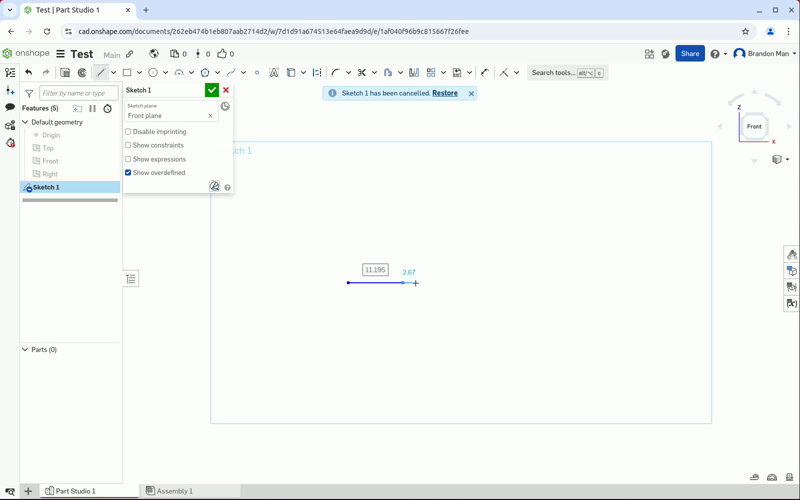
key_down(shift)
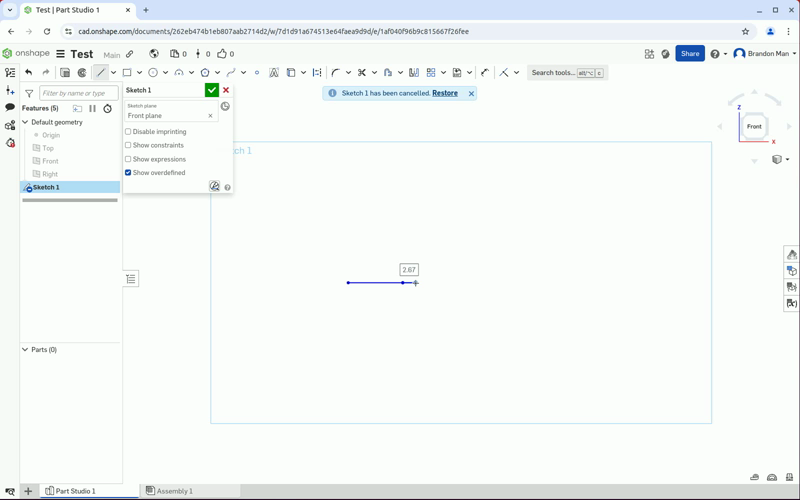
mouse_move(445, 282)
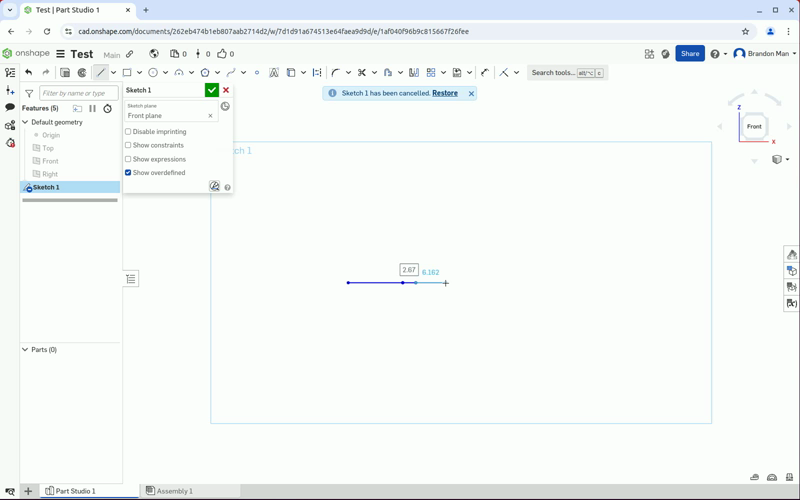
mouse_move(460, 282)
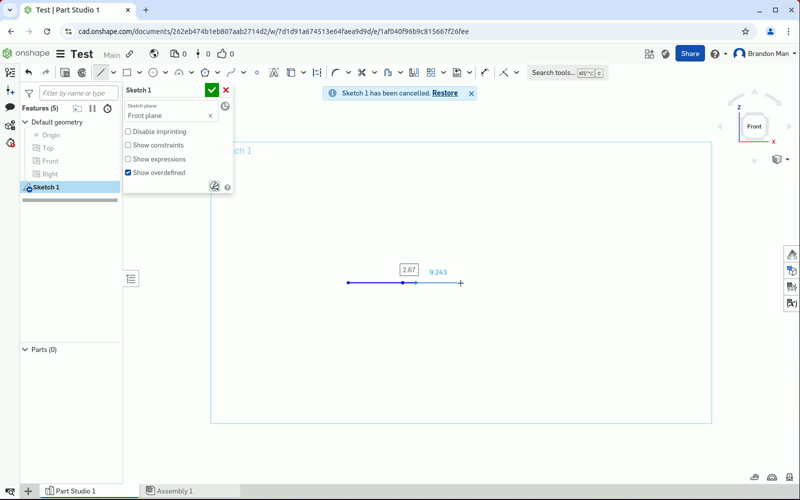
click(460, 282)
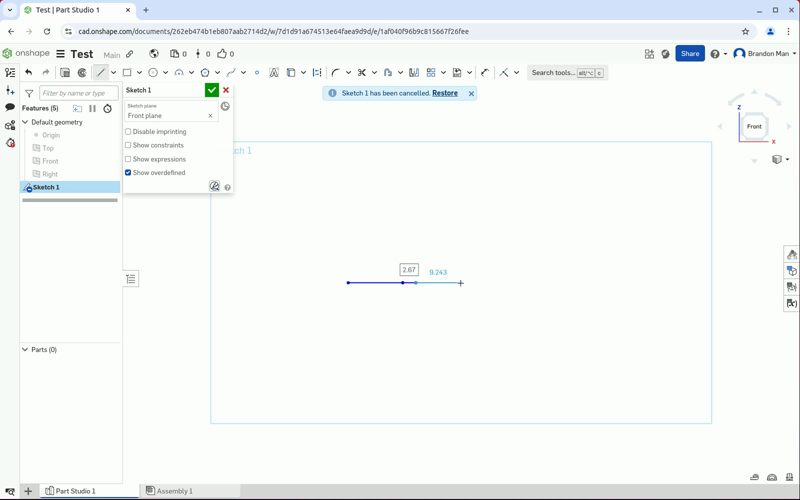
key_up(shift)
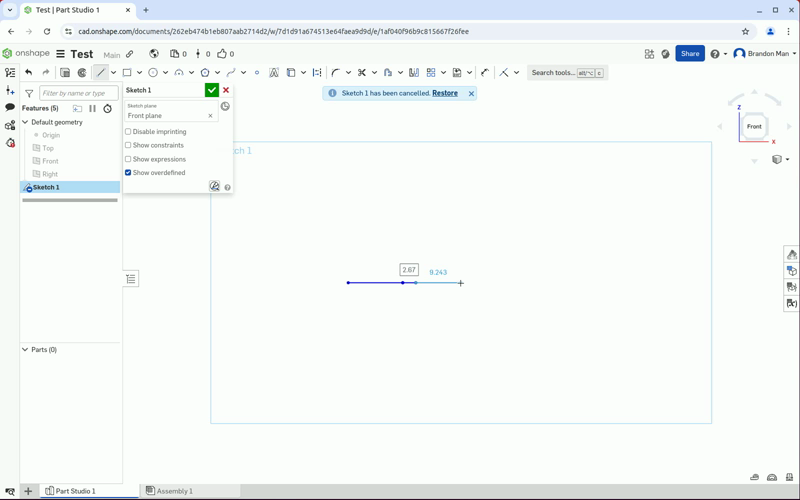
key_down(shift)
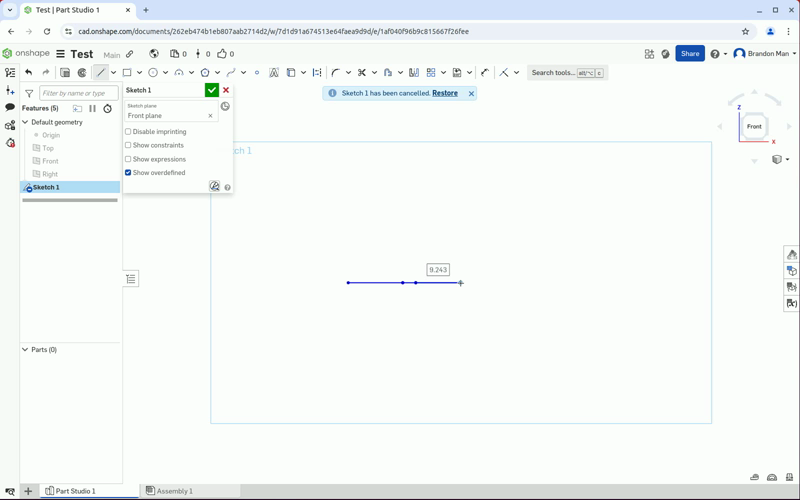
mouse_move(490, 282)
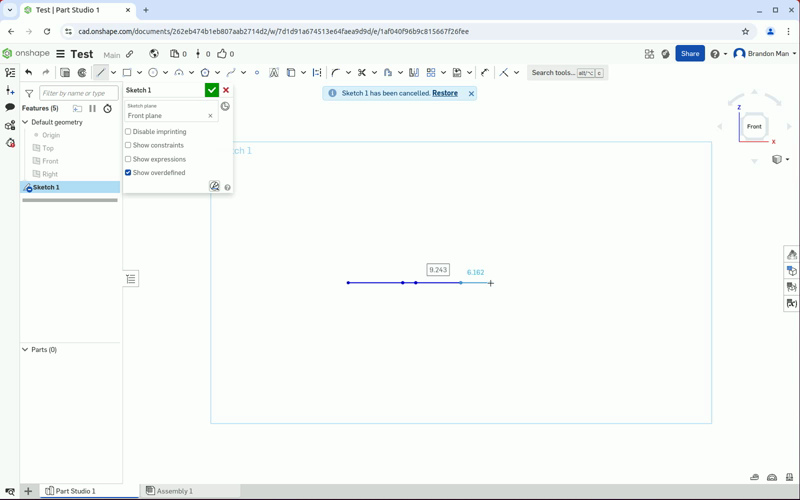
mouse_move(460, 261)
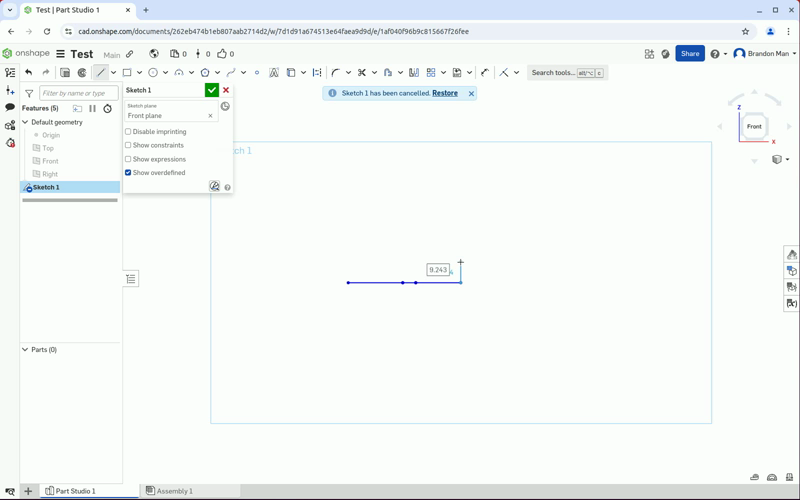
click(460, 261)
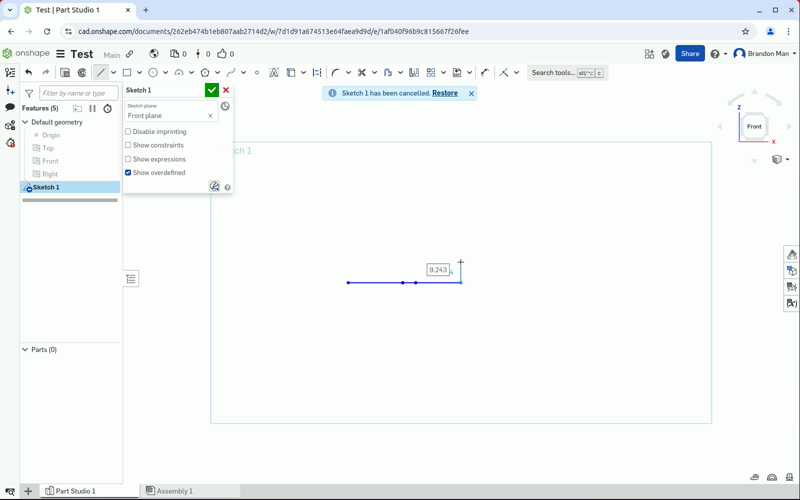
key_up(shift)
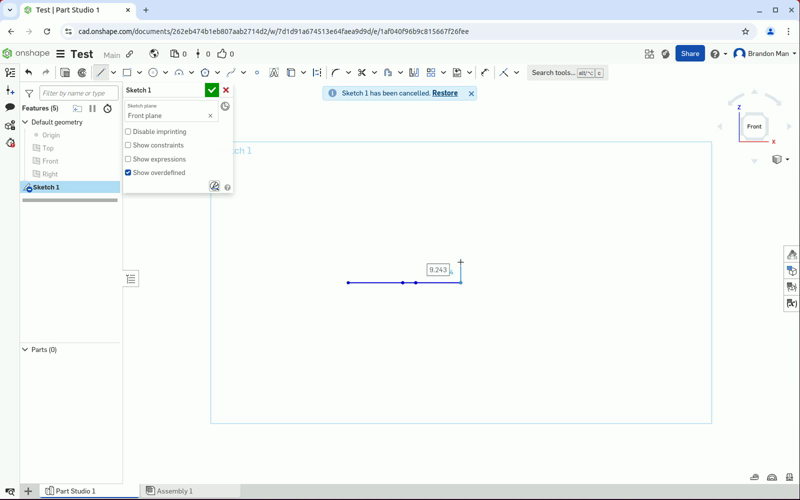
key_down(shift)
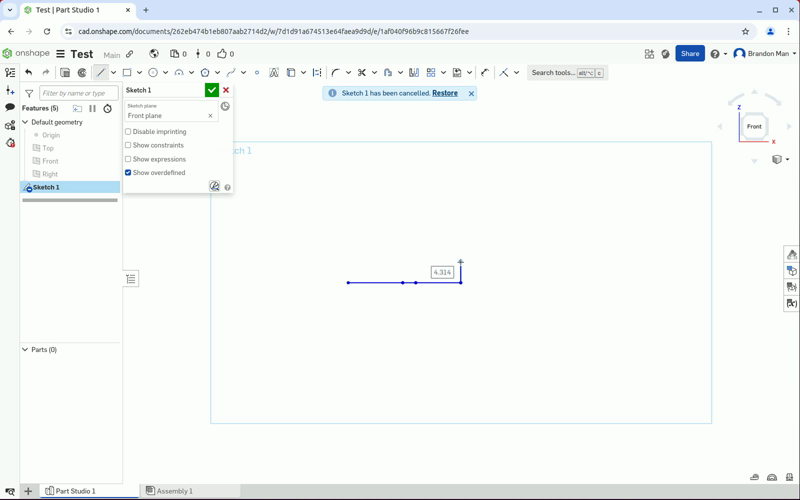
mouse_move(361, 261)
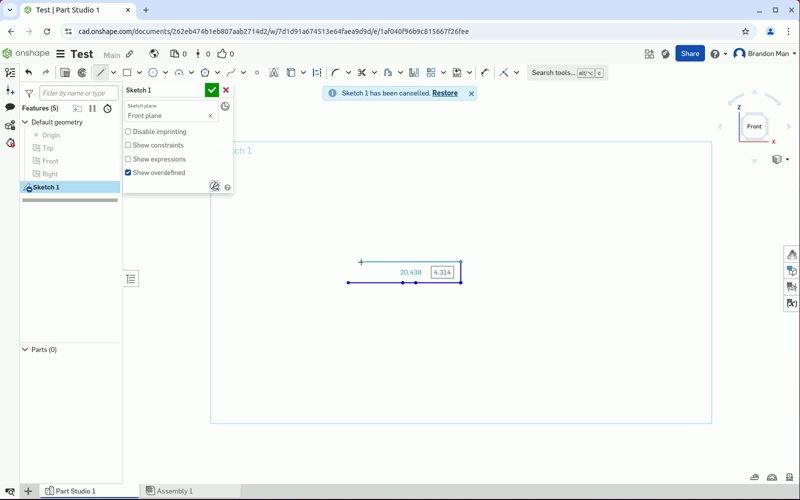
click(361, 261)
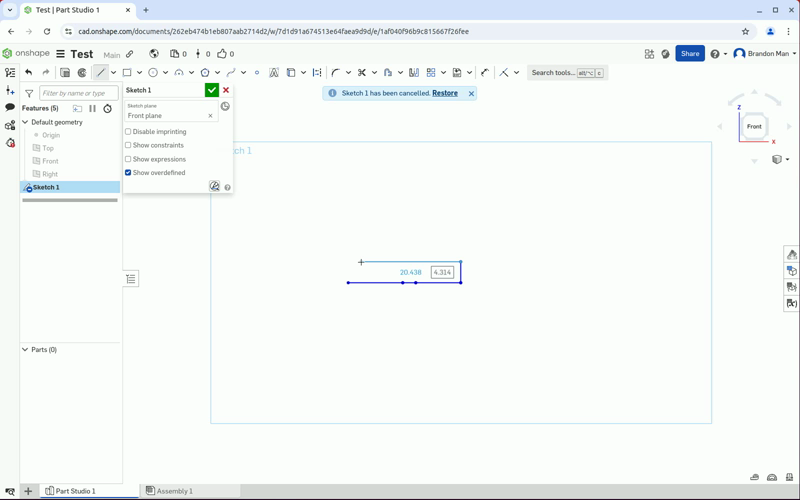
key_up(shift)
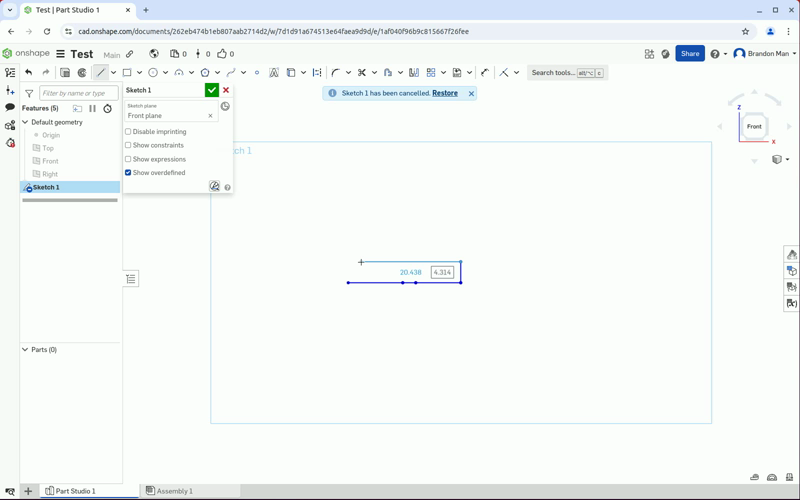
key(esc)
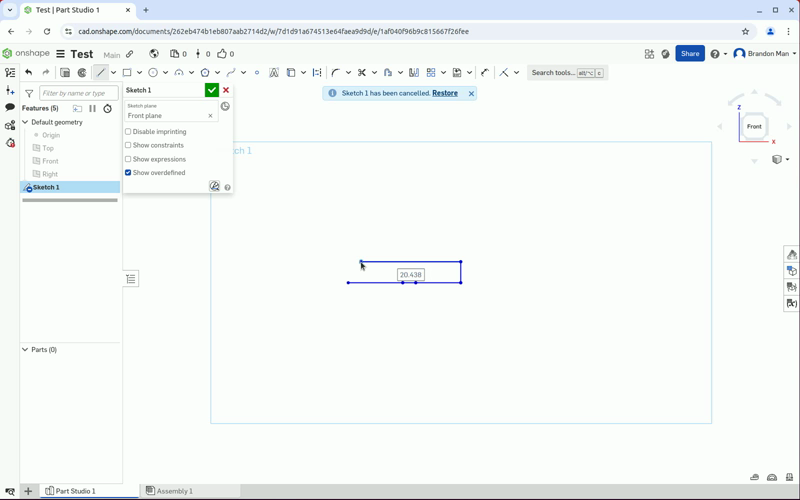
key(a)
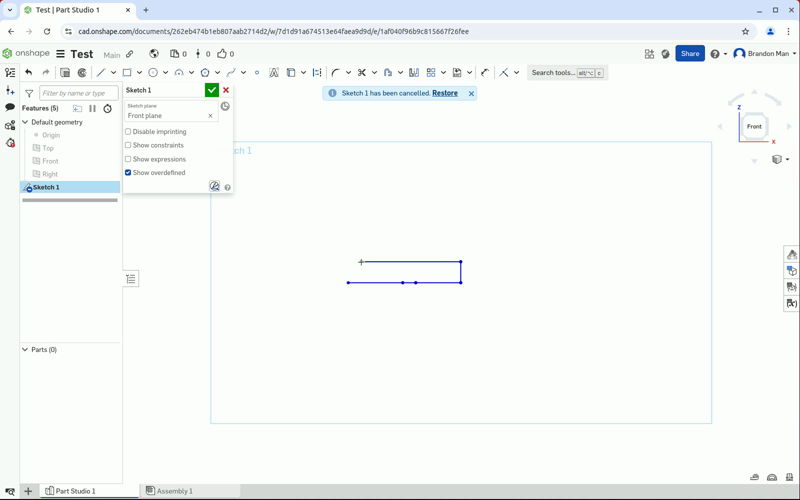
mouse_move(361, 261)
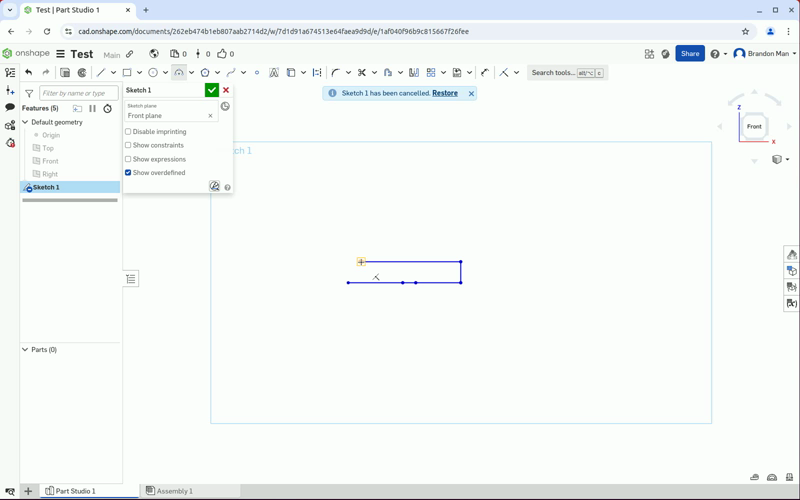
click(361, 261)
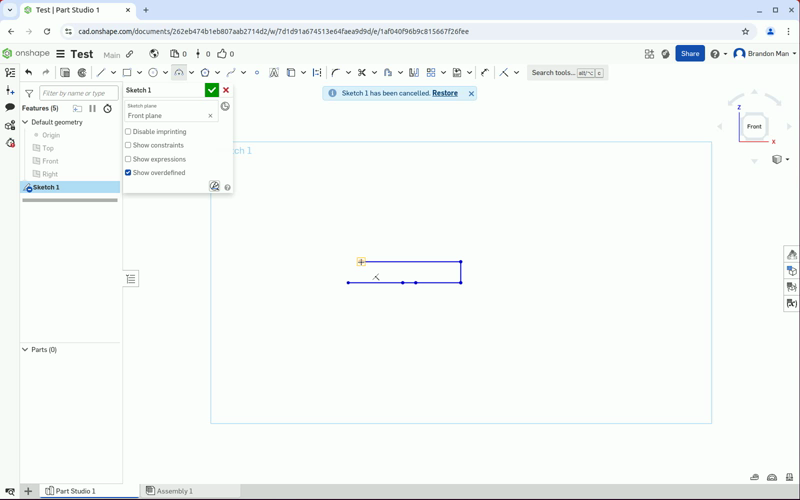
key_down(shift)
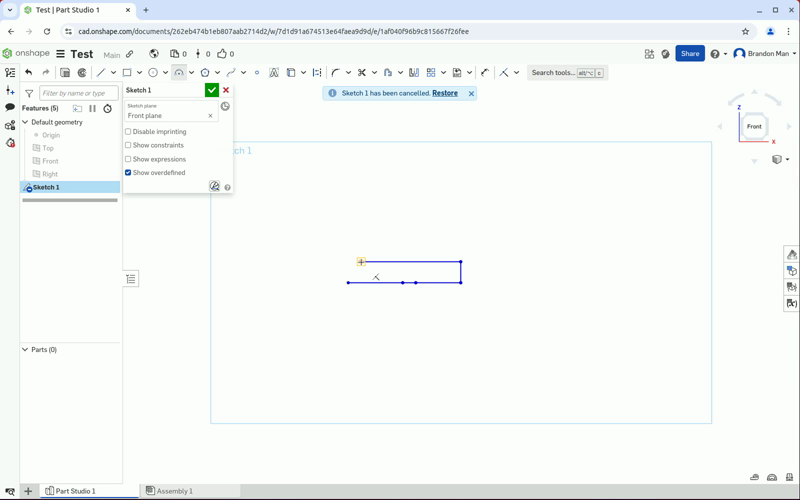
mouse_move(348, 274)
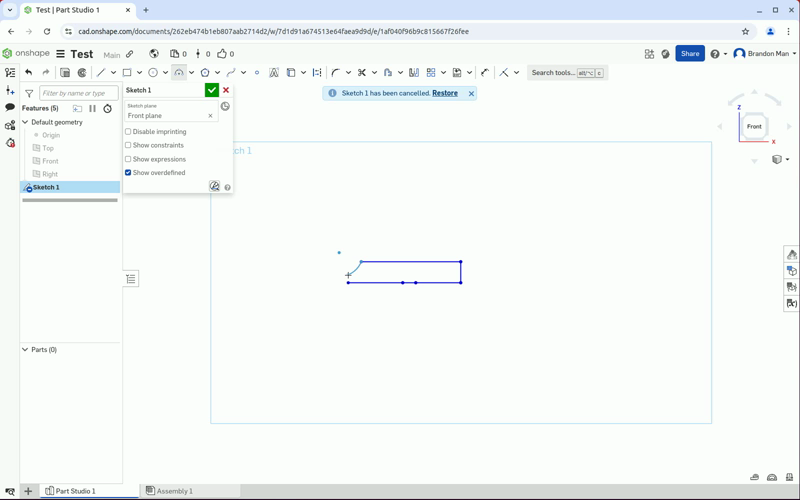
click(348, 274)
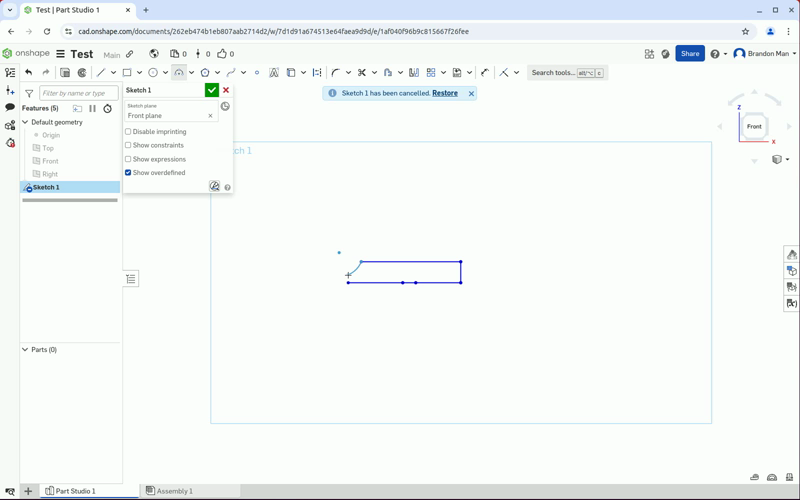
mouse_move(352, 265)
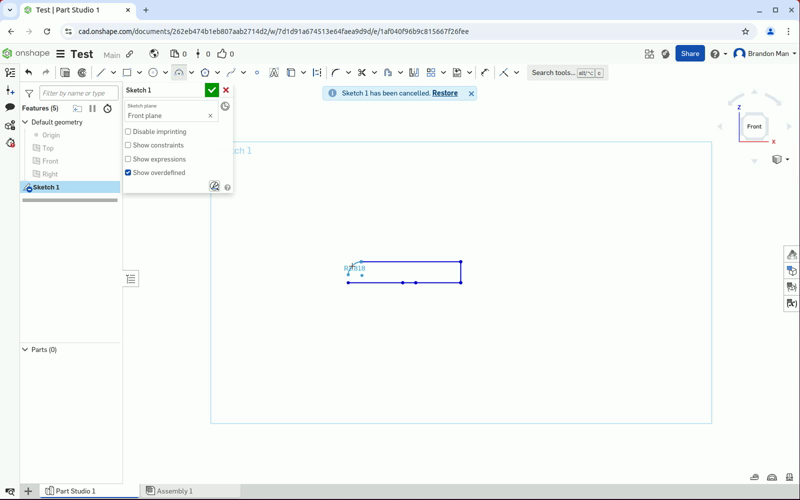
click(352, 265)
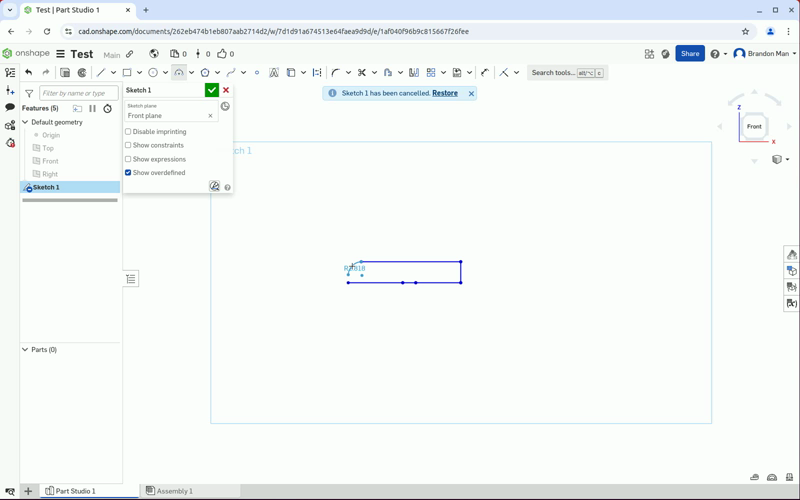
key_up(shift)
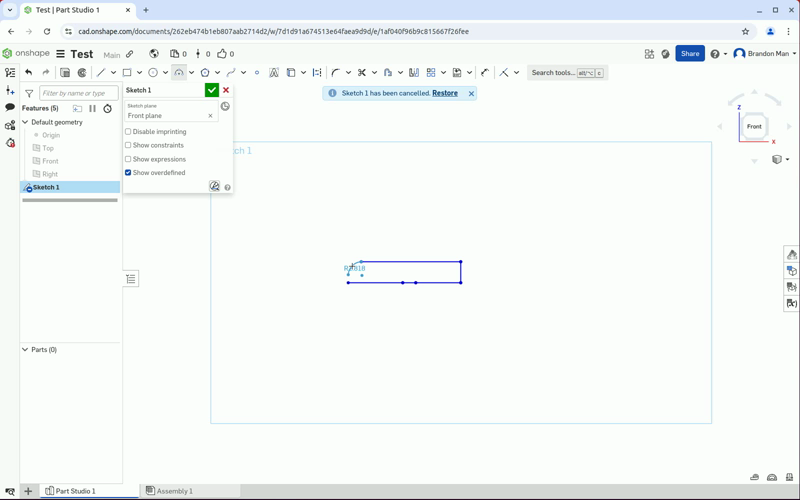
key(esc)
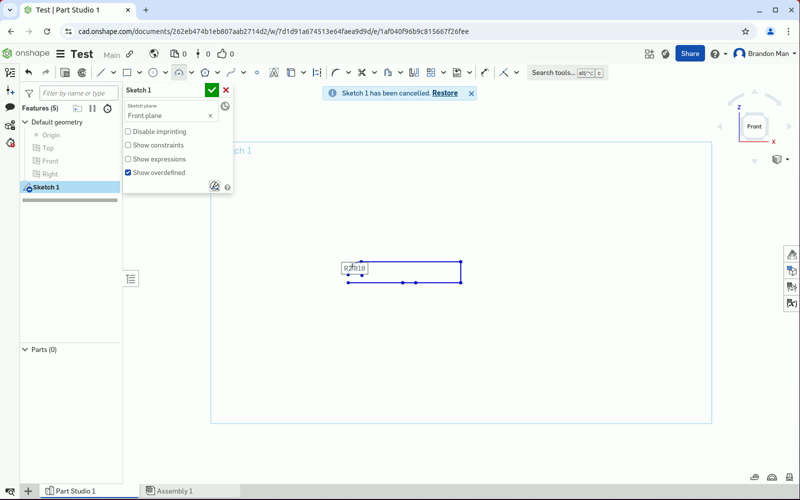
key(l)
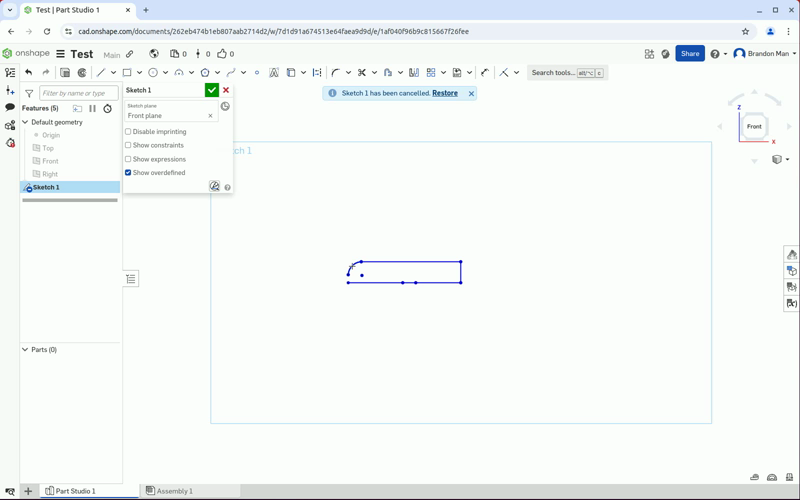
mouse_move(348, 274)
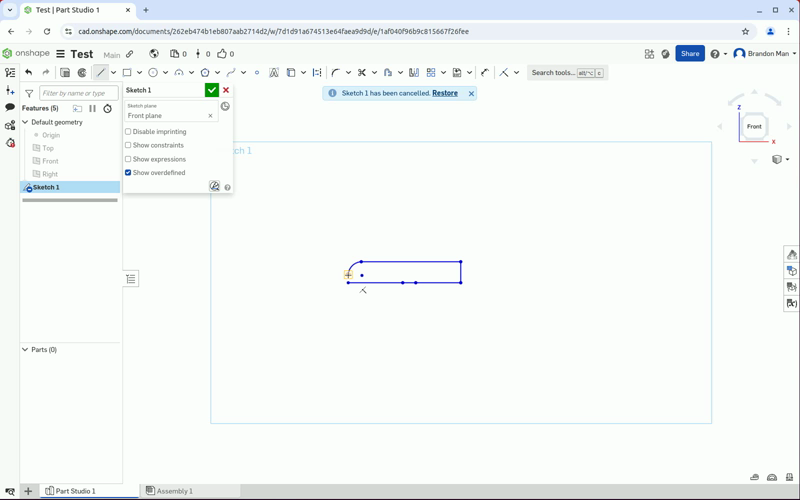
click(348, 274)
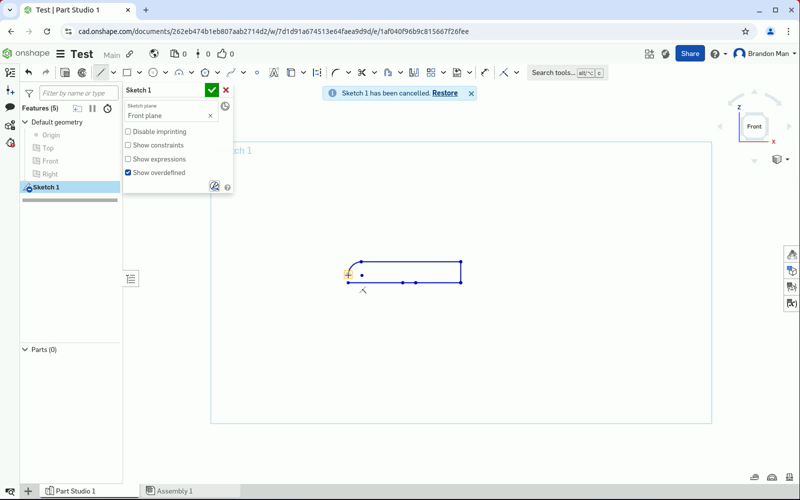
mouse_move(378, 274)
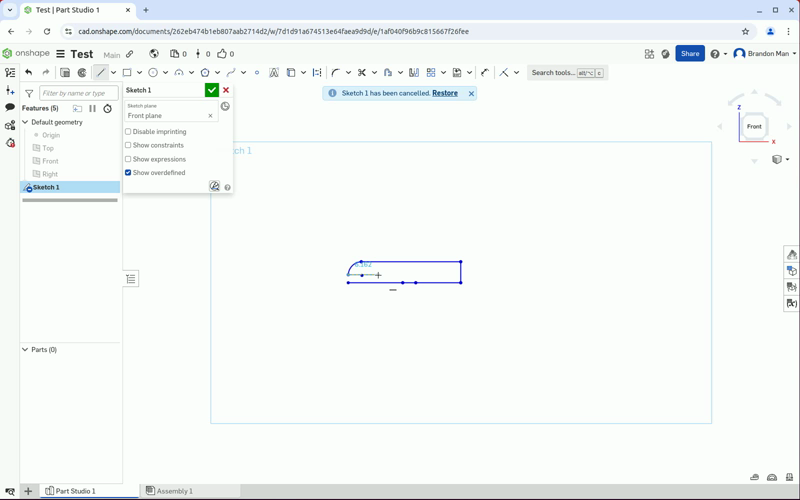
key_down(shift)
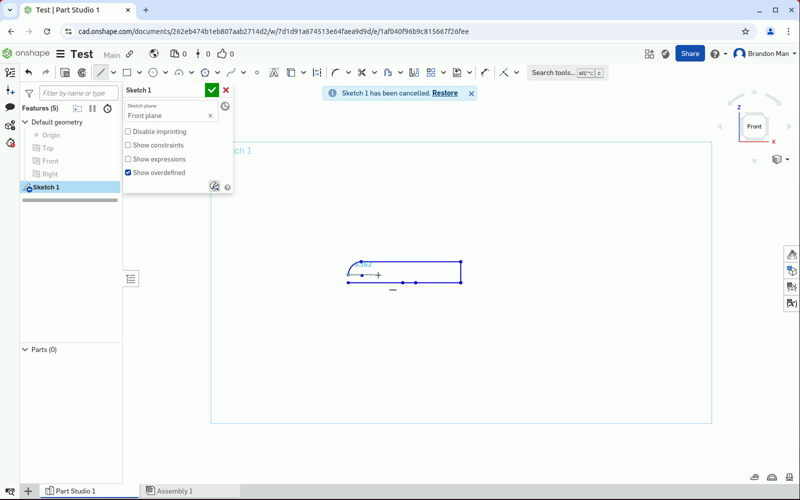
mouse_move(348, 282)
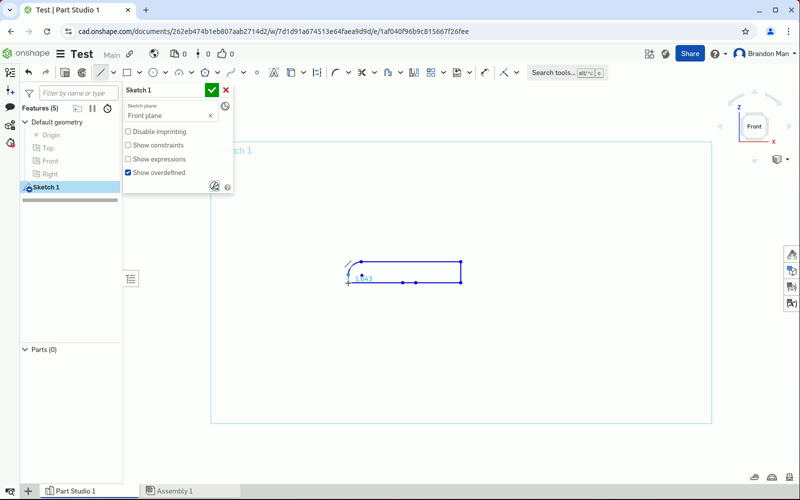
key_up(shift)
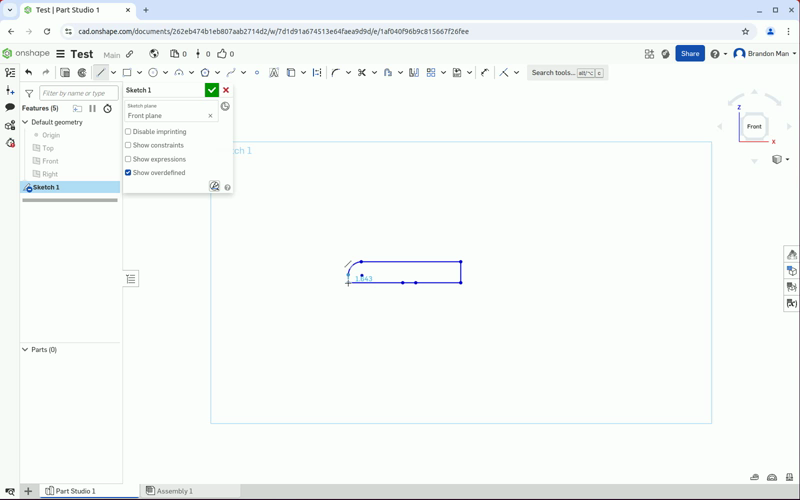
click(348, 282)
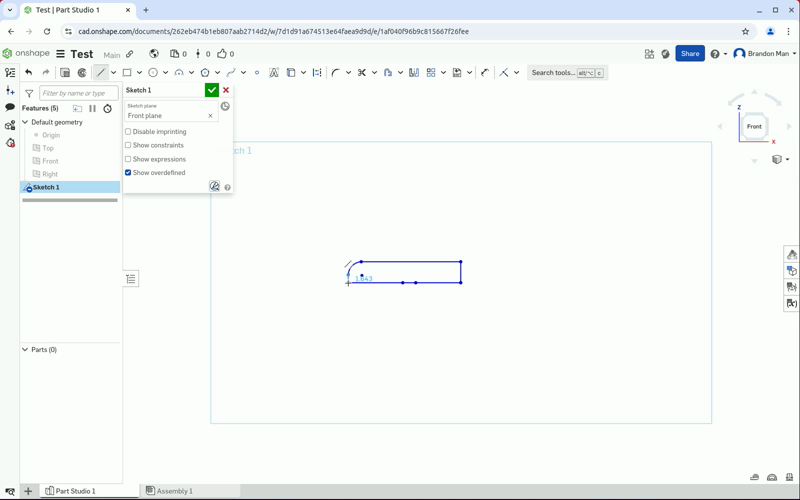
key(esc)
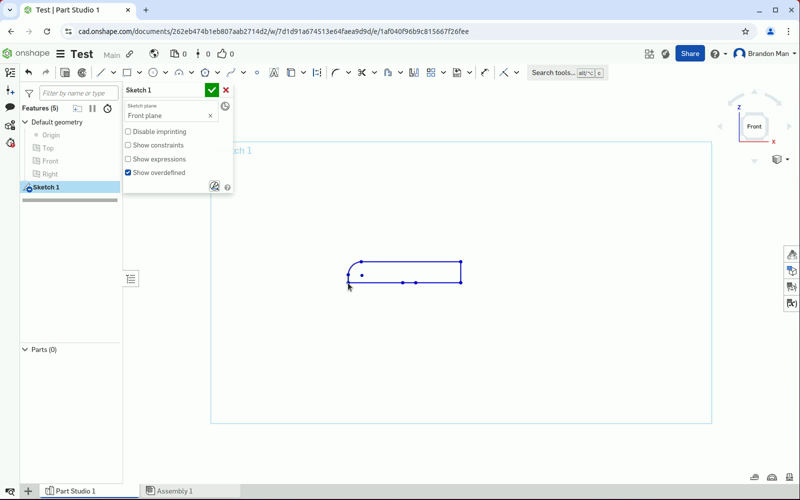
mouse_move(430, 271)
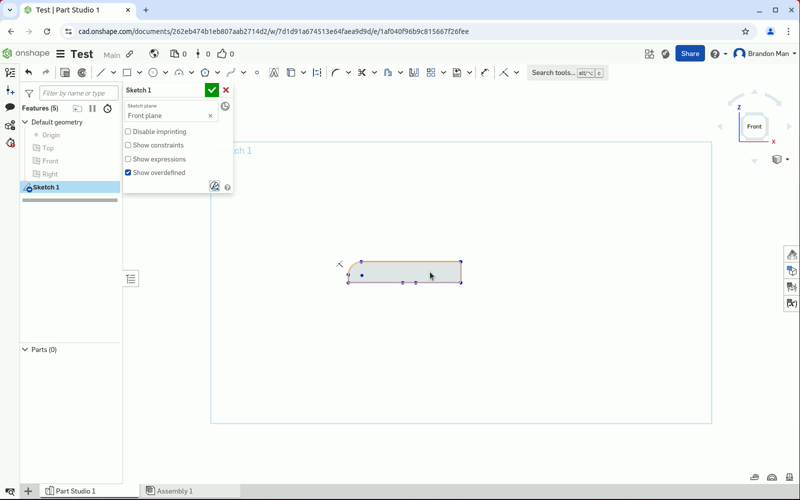
click(430, 271)
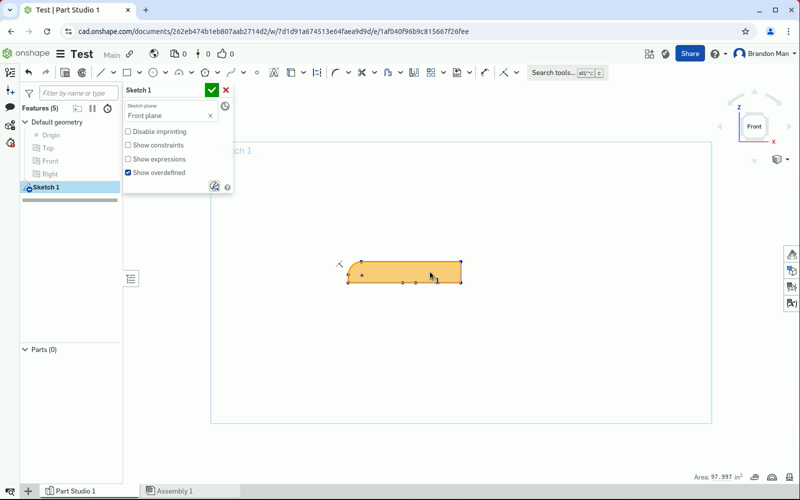
mouse_move(73, 352)
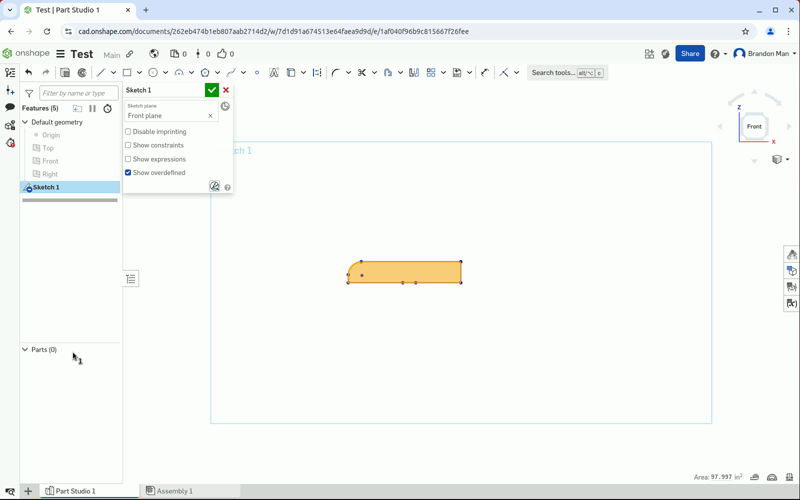
key(shift+y)
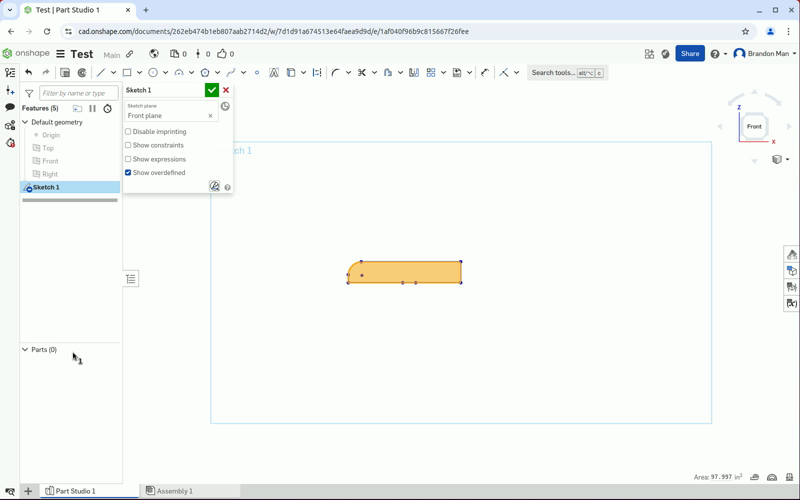
key(shift+e)
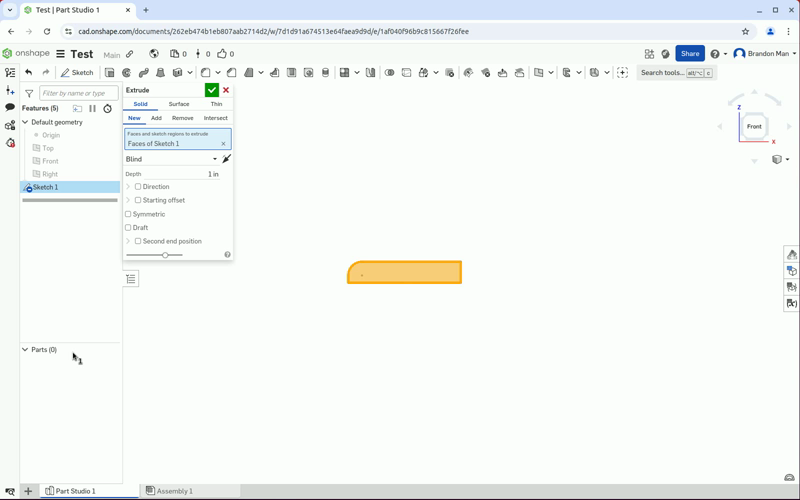
mouse_move(143, 106)
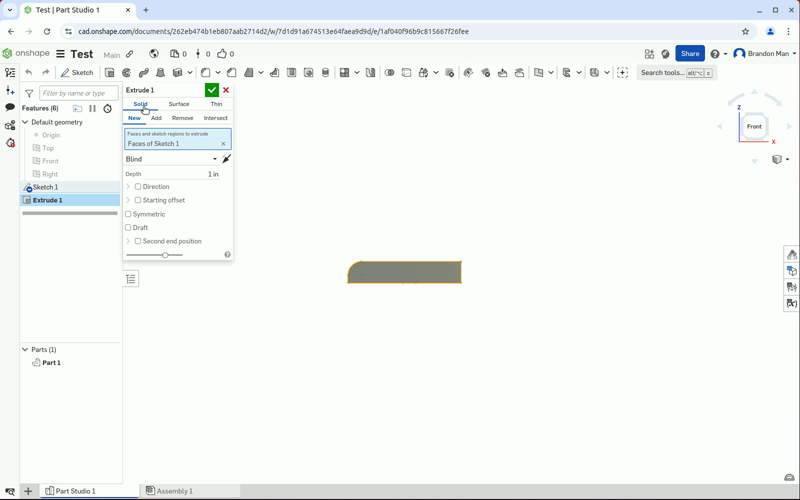
click(143, 106)
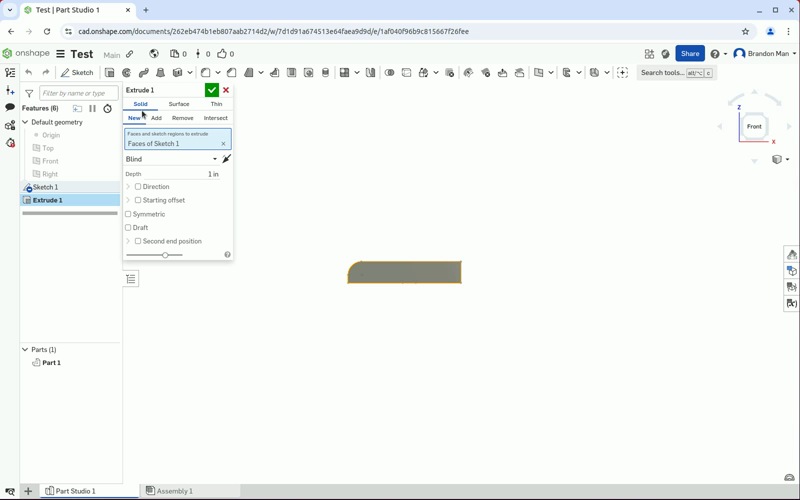
mouse_move(137, 120)
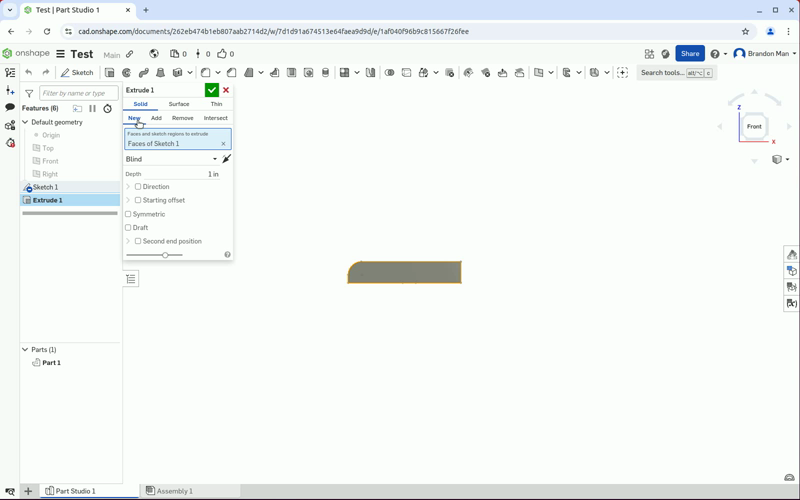
click(137, 120)
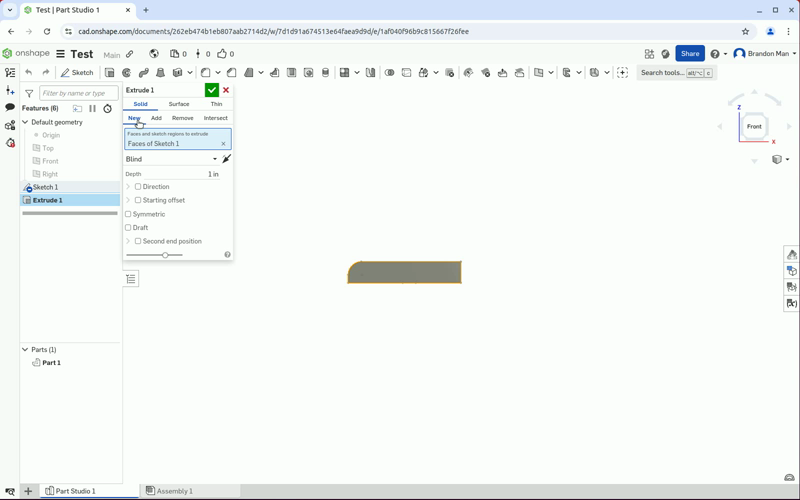
key(tab, 4)
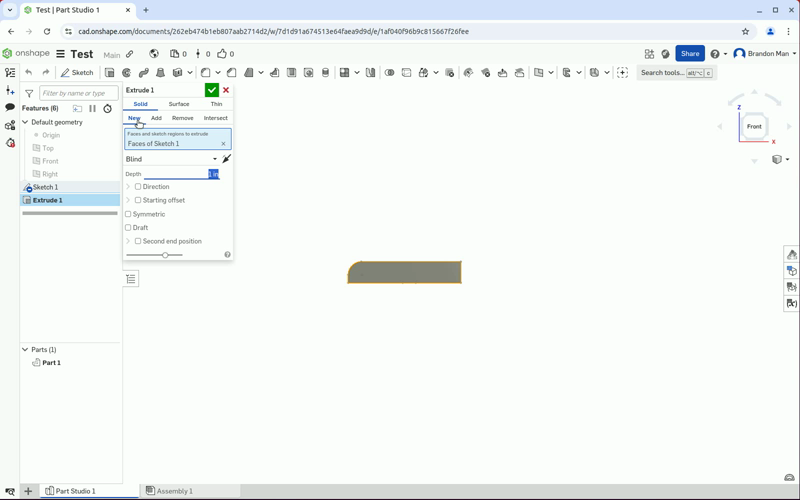
text(3.37)
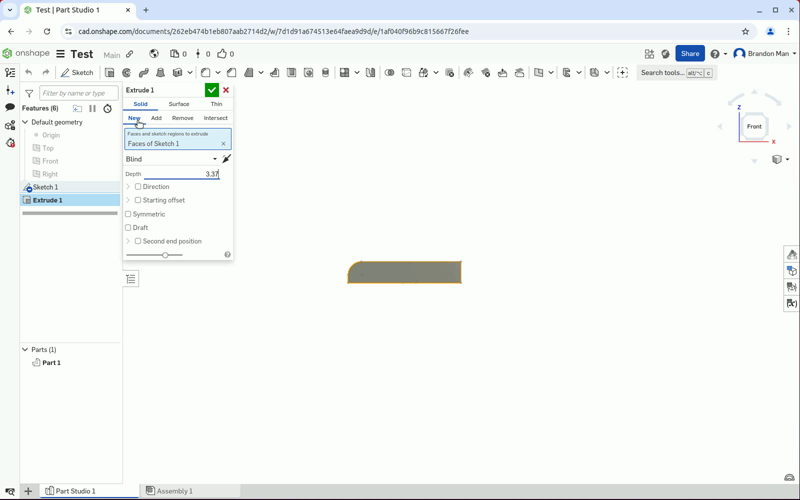
key(enter)
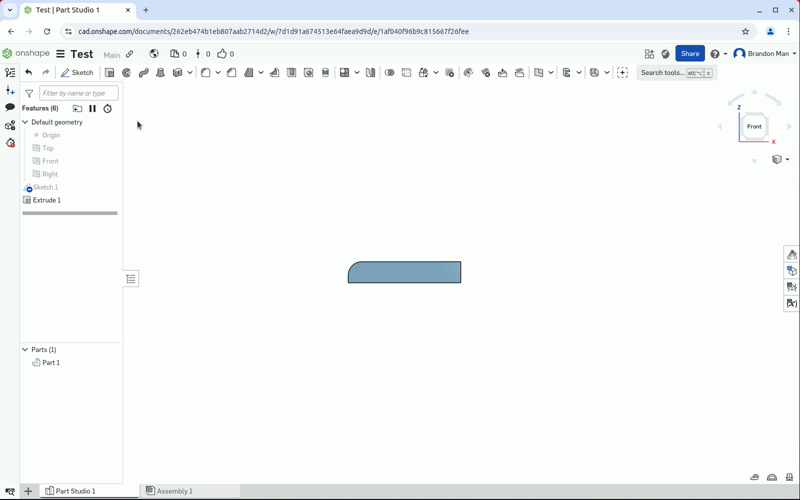
key(shift+h)
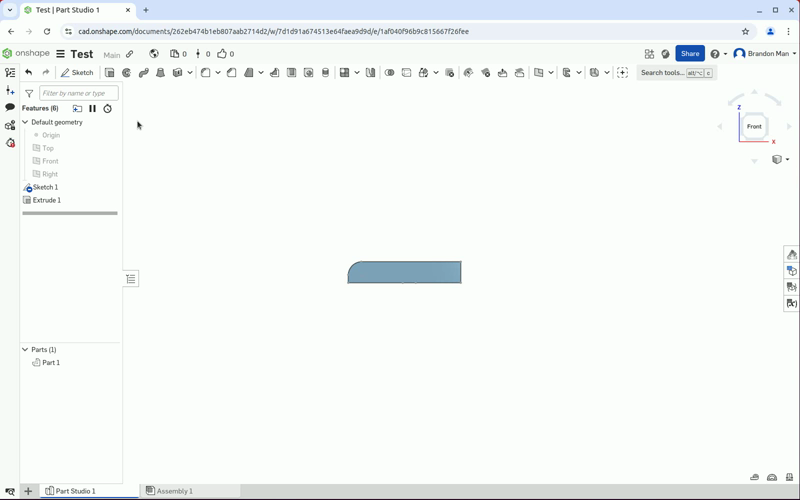
key(shift+h)
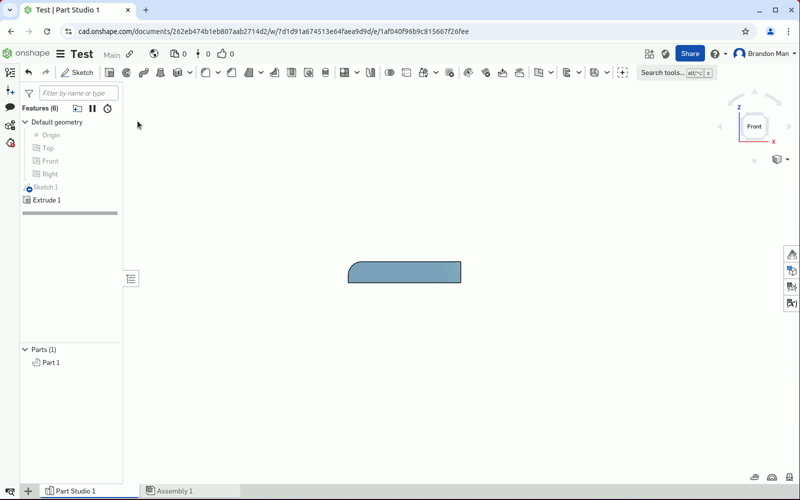
mouse_move(73, 189)
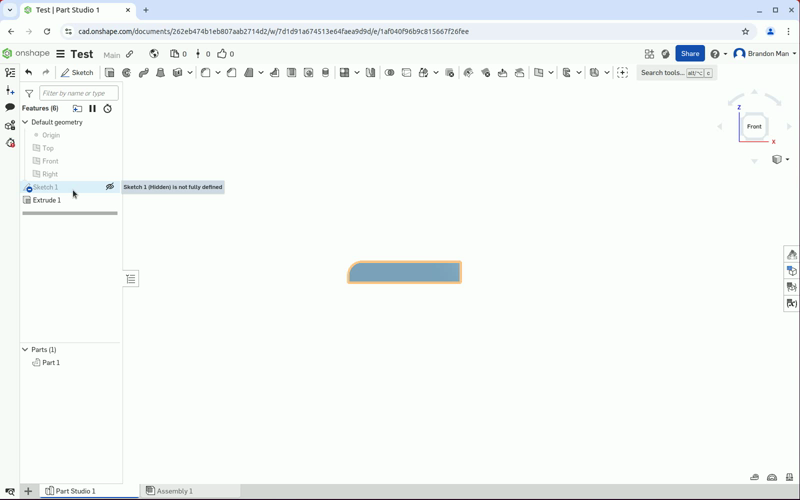
click(73, 189)
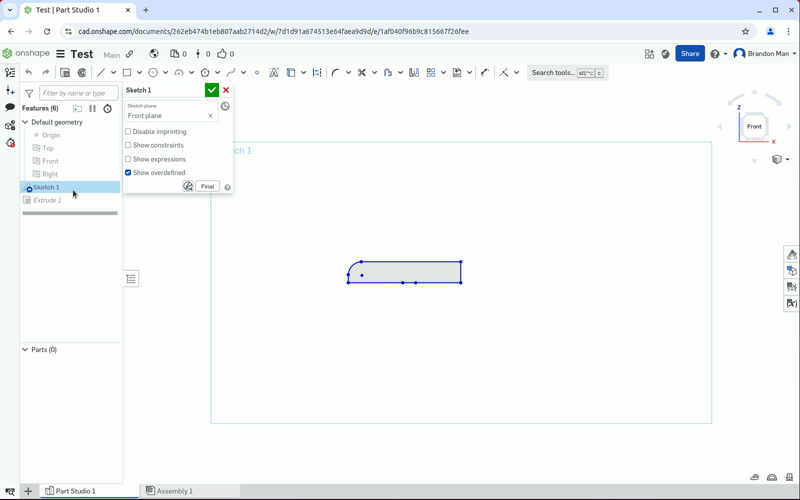
mouse_move(229, 92)
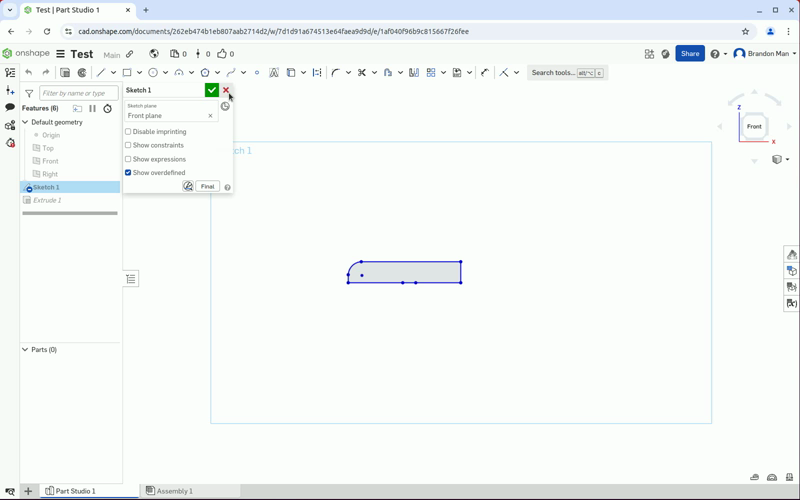
click(229, 92)
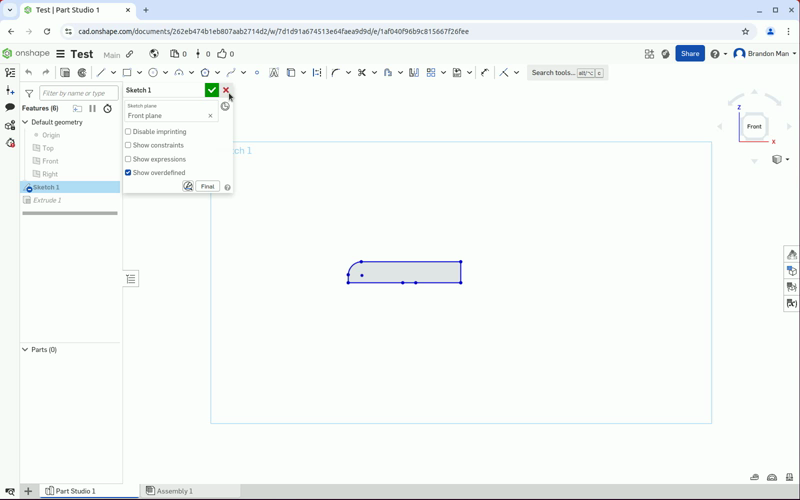
key(shift+s)
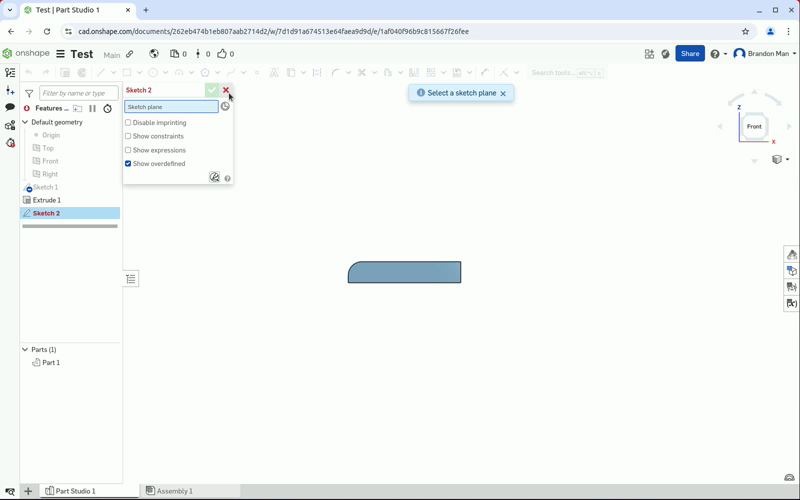
mouse_move(73, 163)
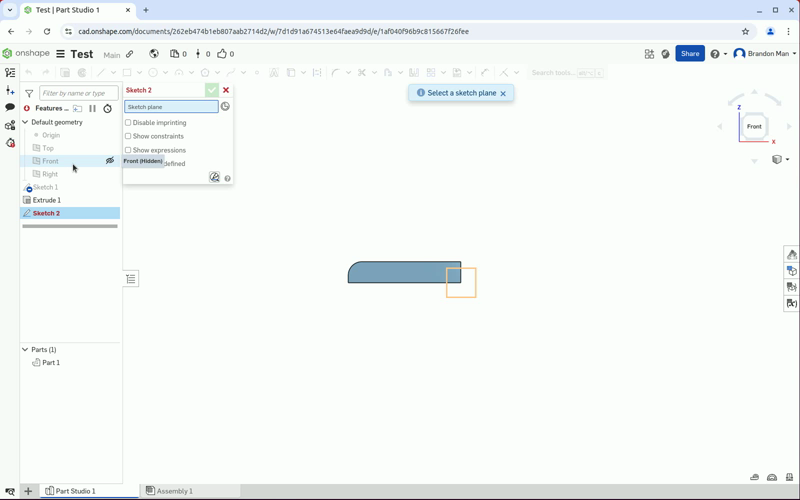
click(73, 163)
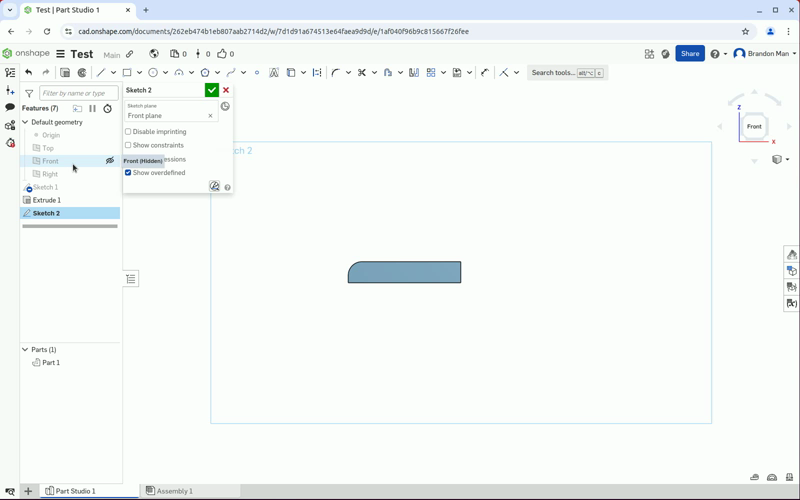
mouse_move(73, 352)
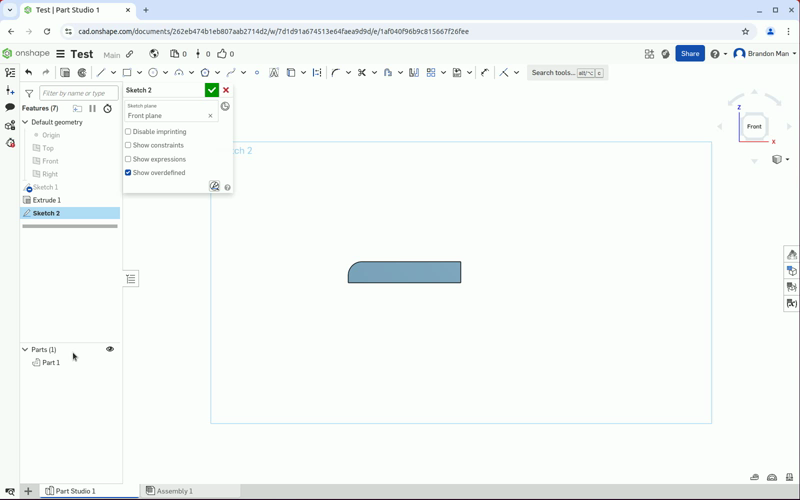
key(y)
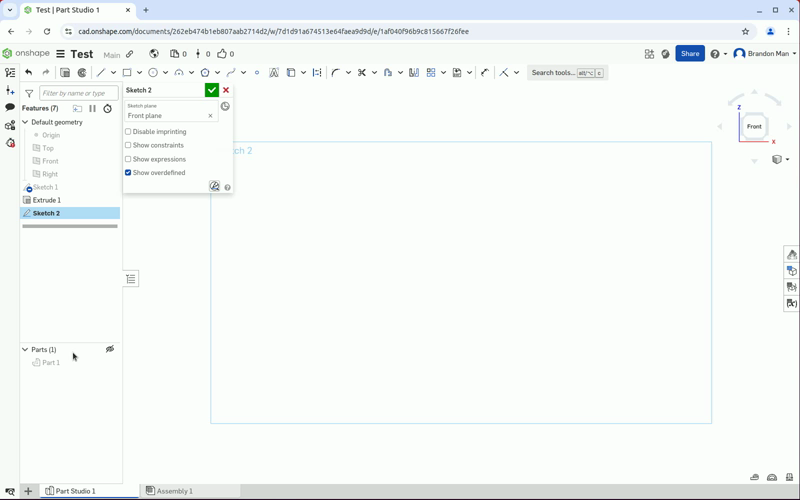
key(l)
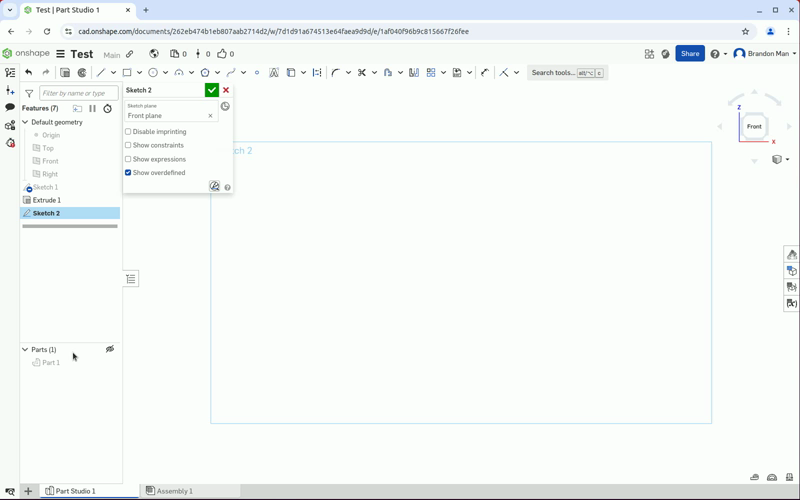
key_down(shift)
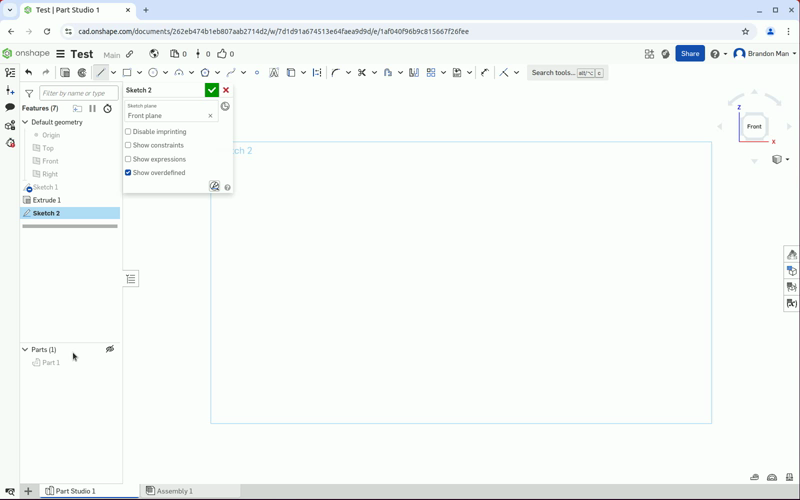
mouse_move(348, 282)
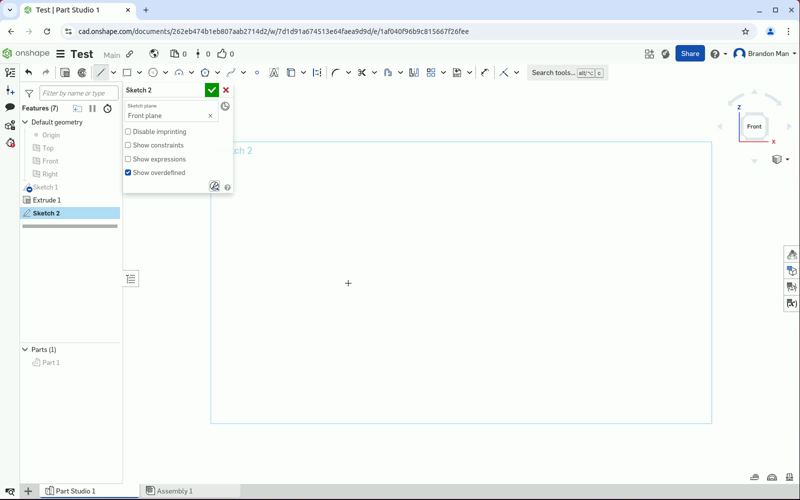
click(348, 282)
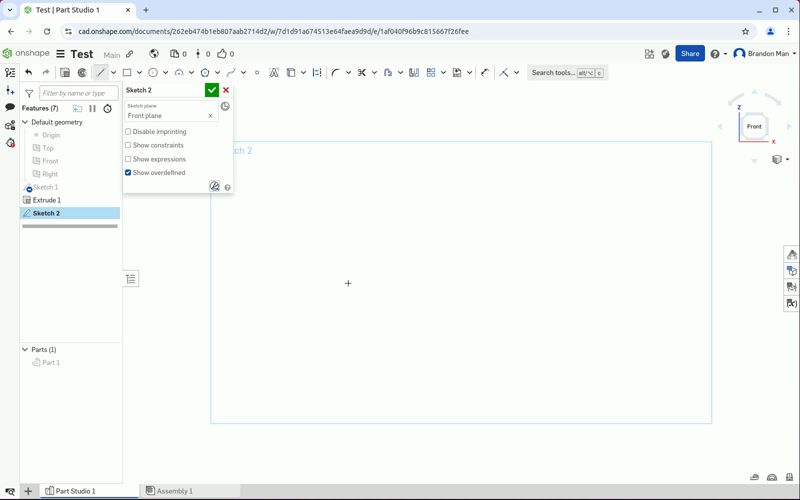
key_up(shift)
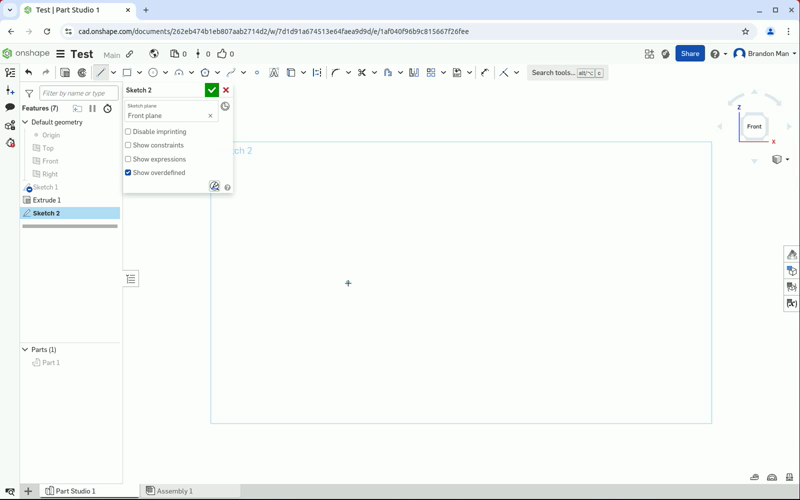
key_down(shift)
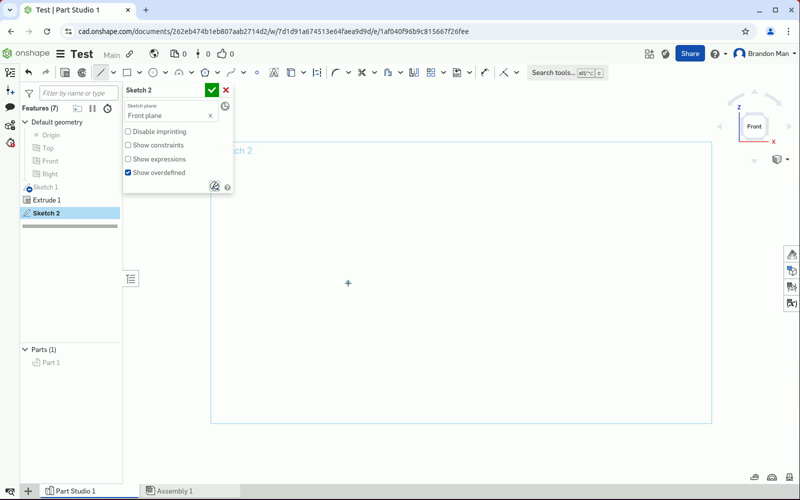
mouse_move(378, 282)
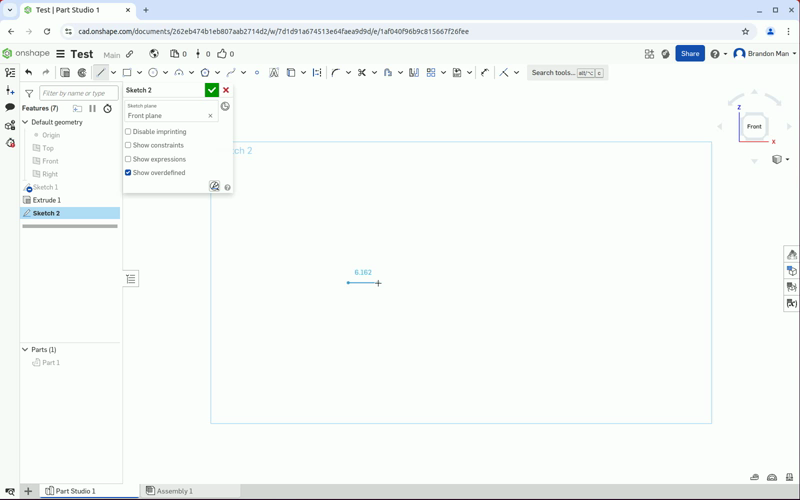
mouse_move(402, 282)
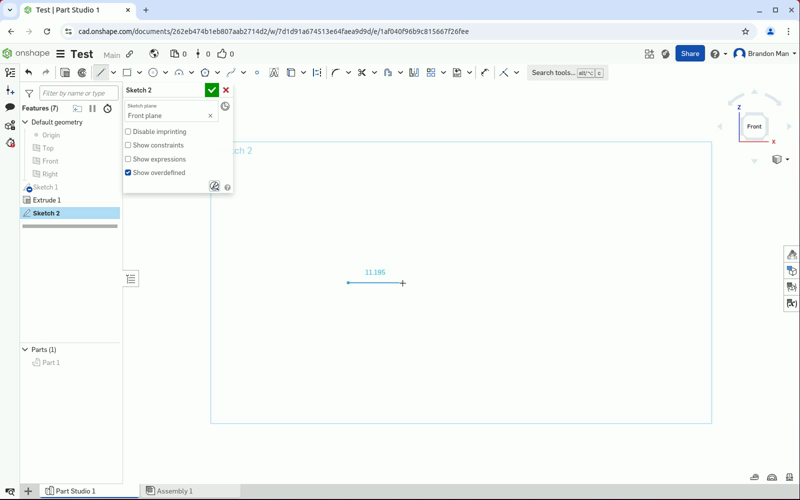
click(402, 282)
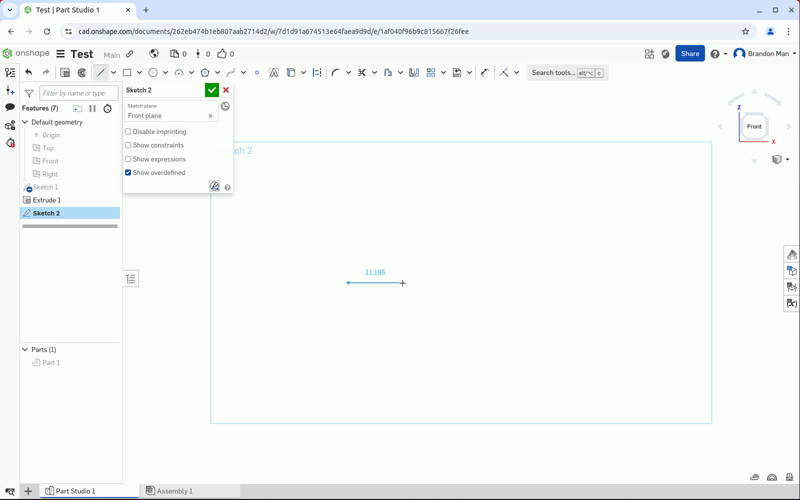
key_up(shift)
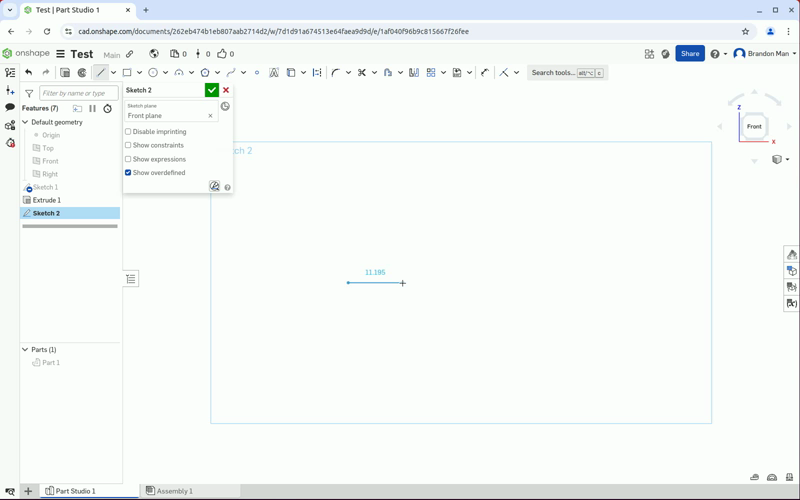
key_down(shift)
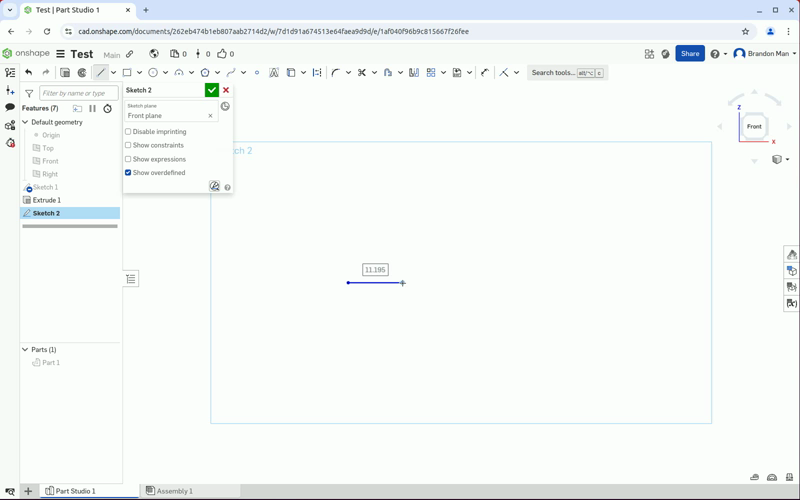
mouse_move(432, 282)
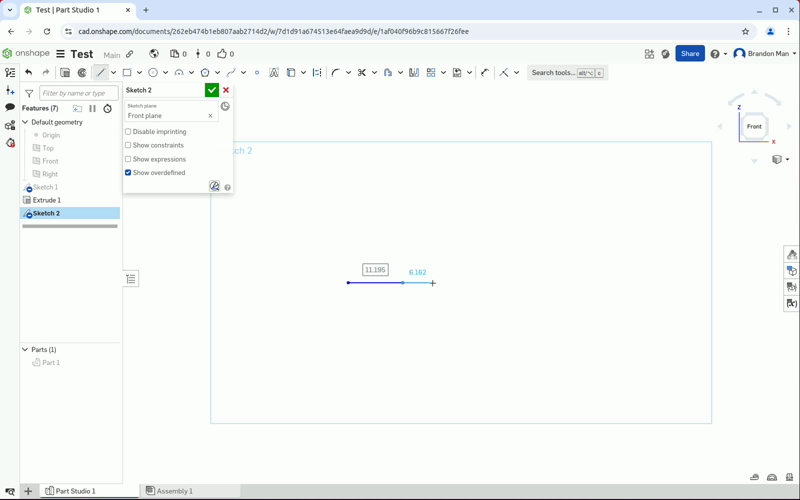
mouse_move(415, 282)
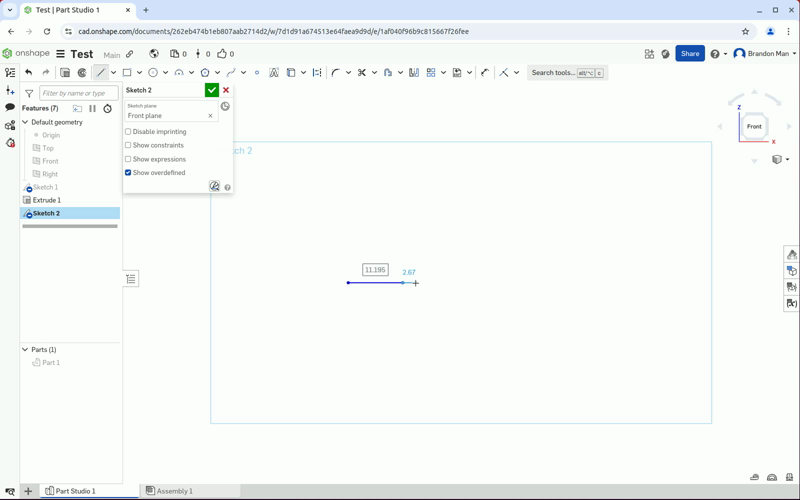
click(415, 282)
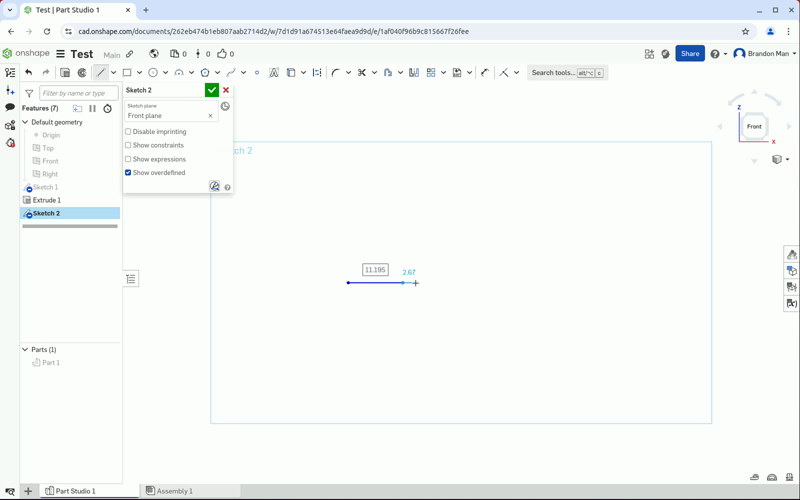
key_up(shift)
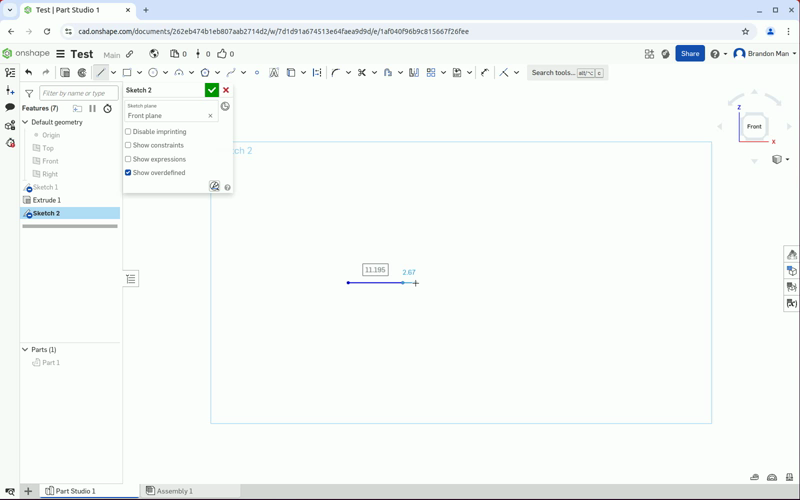
key_down(shift)
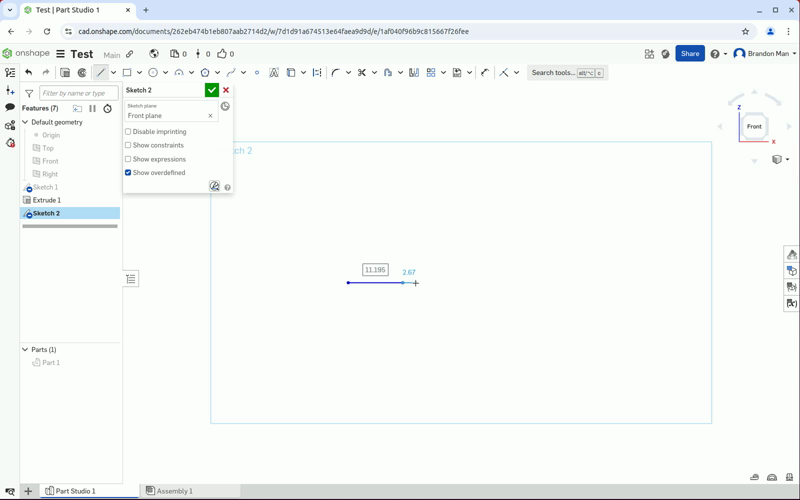
mouse_move(445, 282)
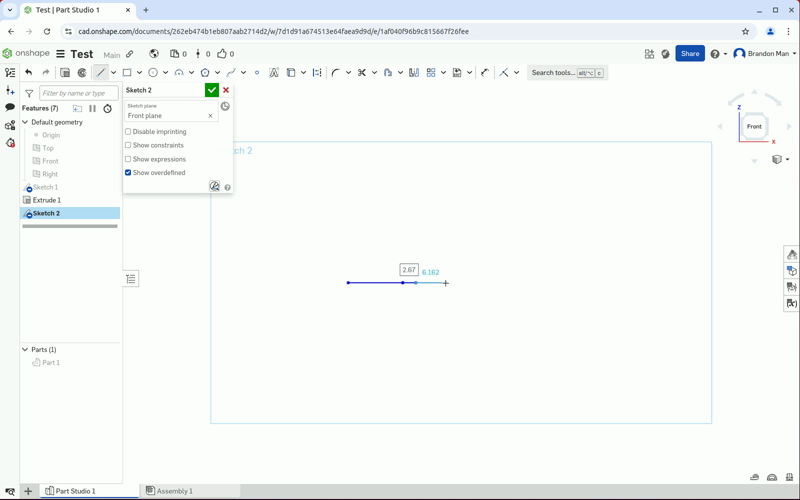
mouse_move(460, 282)
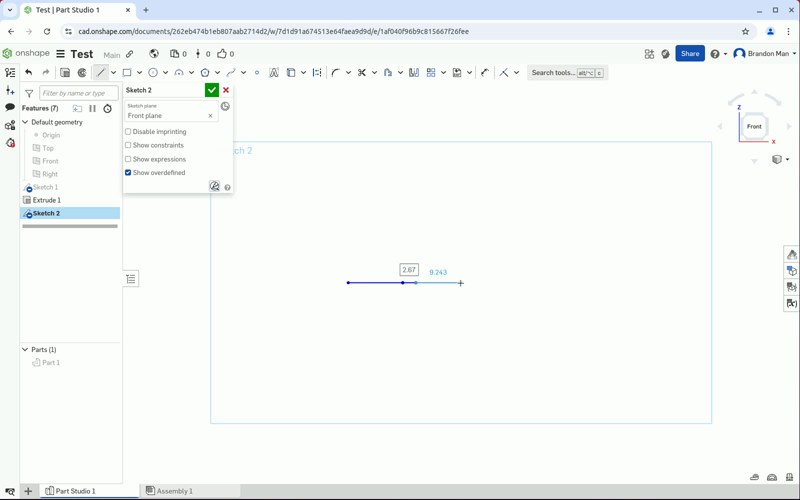
click(460, 282)
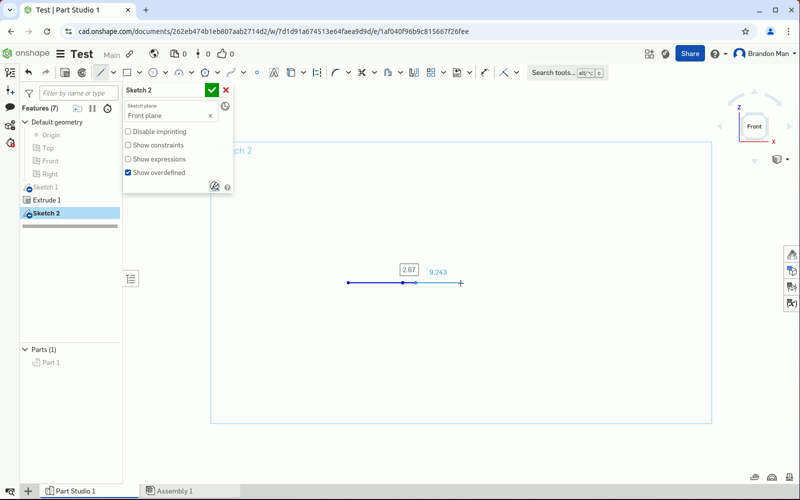
key_up(shift)
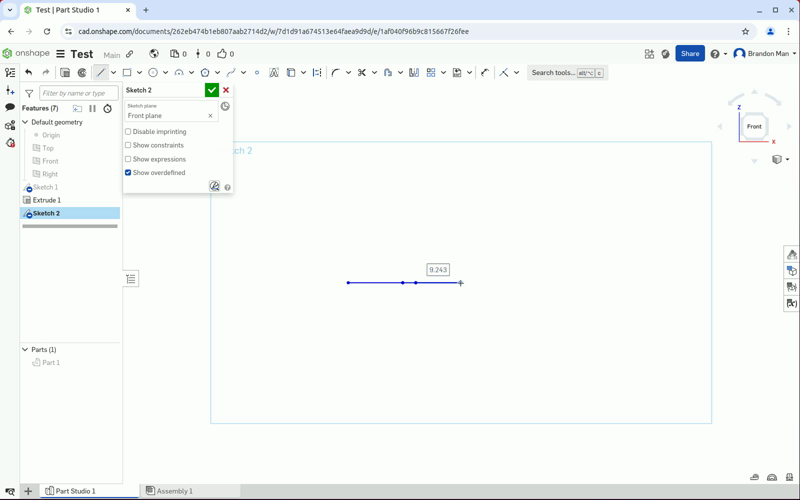
key_down(shift)
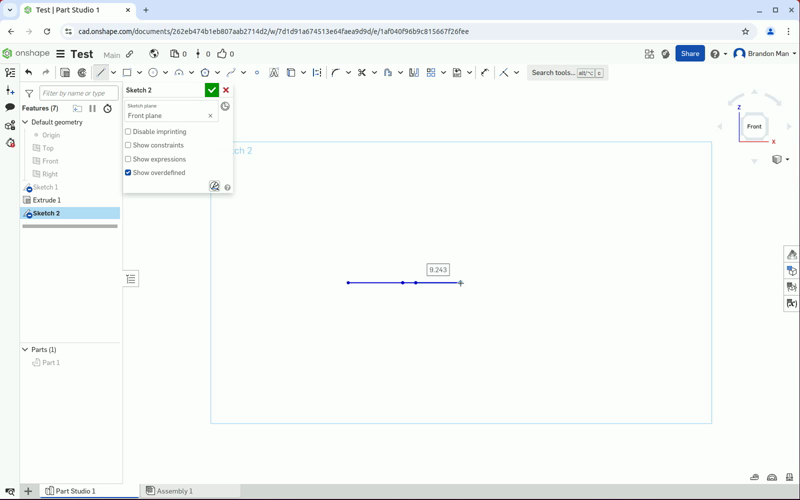
mouse_move(490, 282)
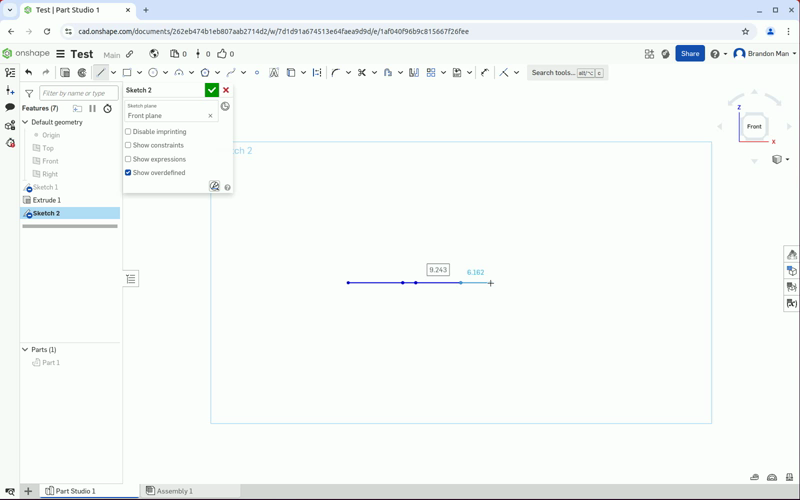
mouse_move(460, 261)
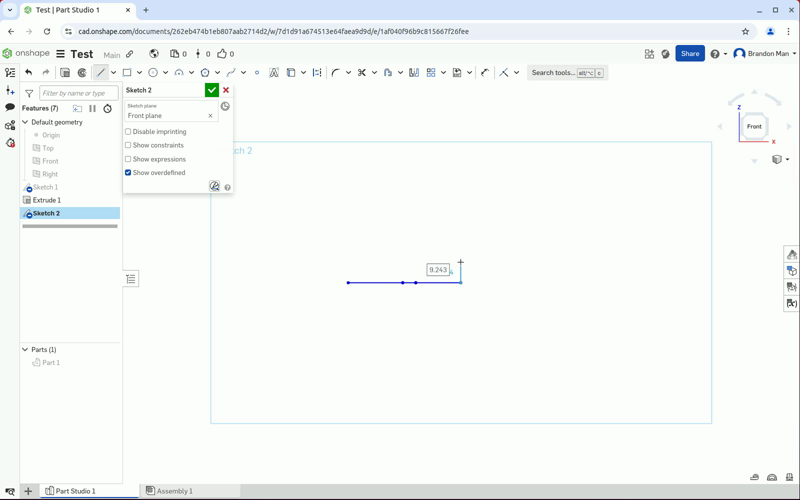
click(460, 261)
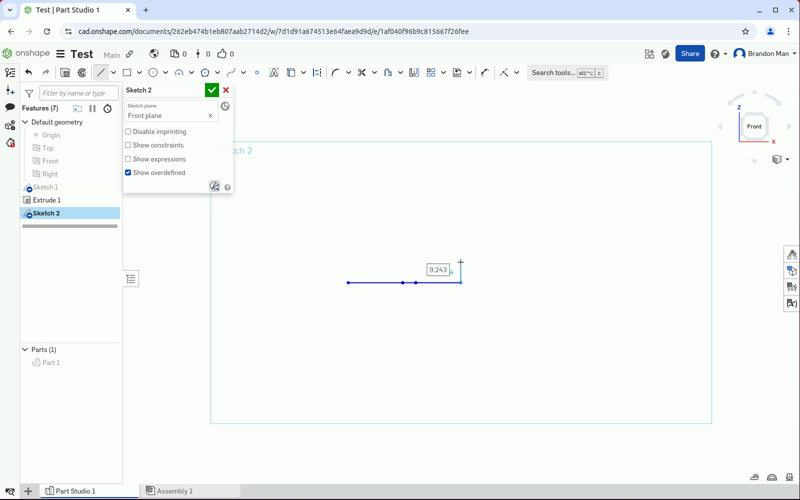
key_up(shift)
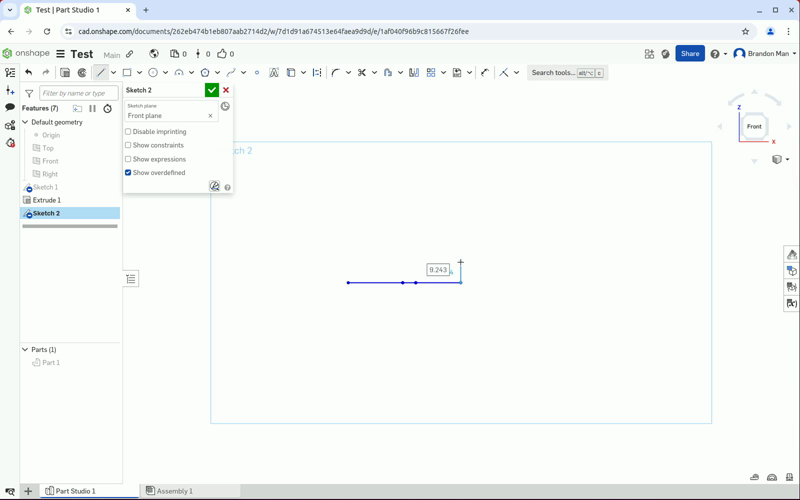
key_down(shift)
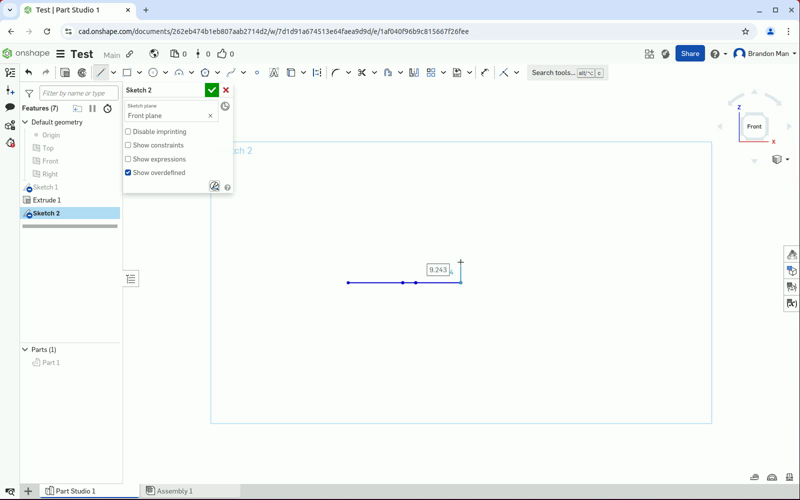
mouse_move(361, 261)
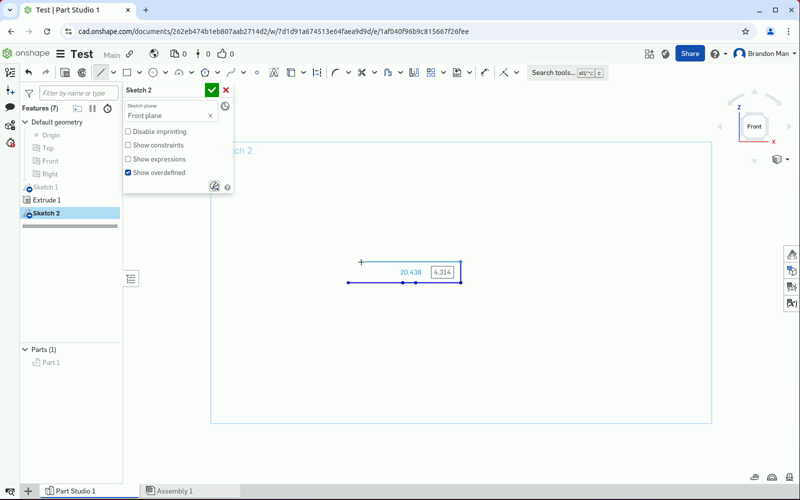
click(361, 261)
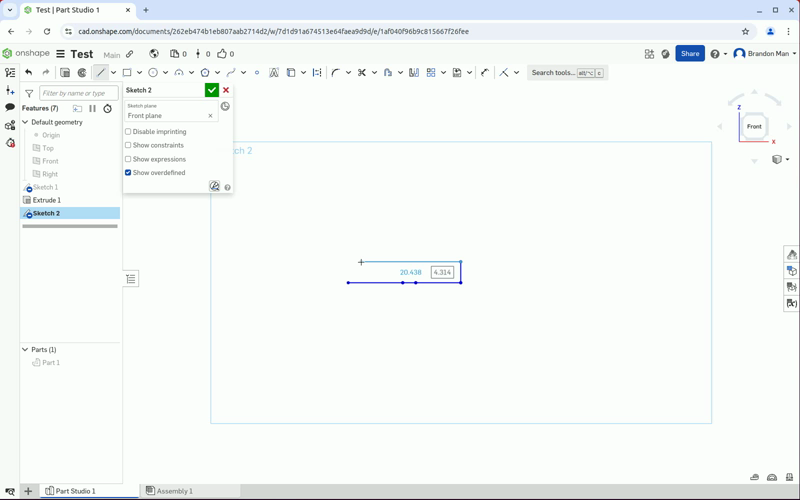
key_up(shift)
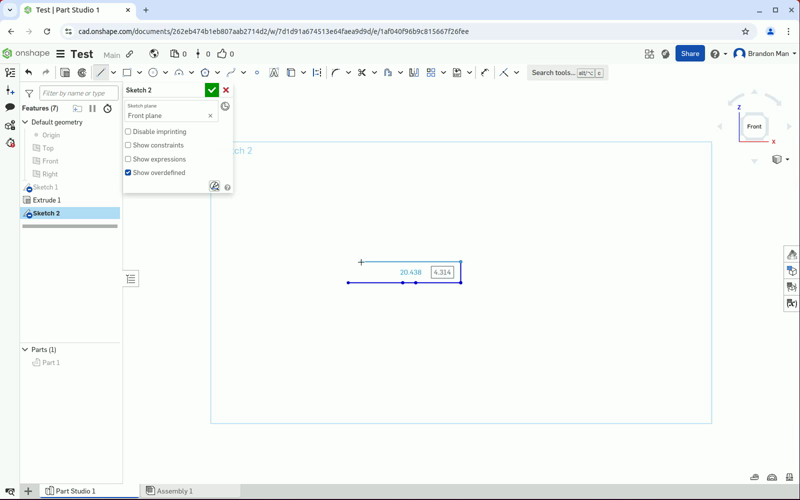
key(esc)
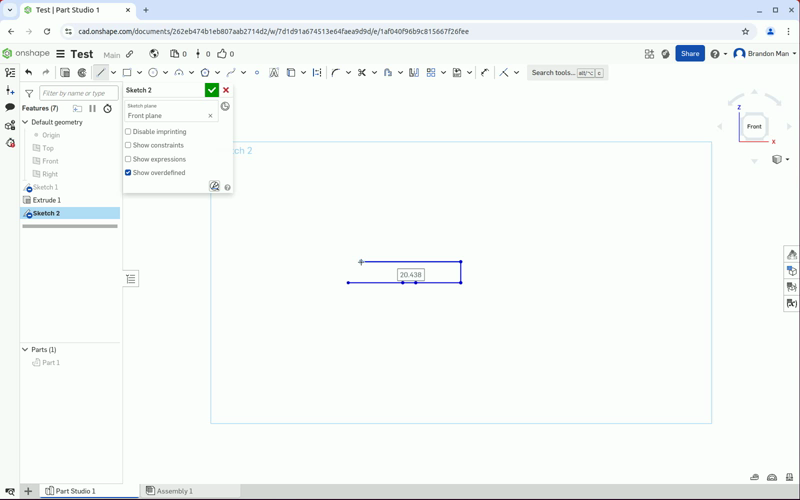
key(a)
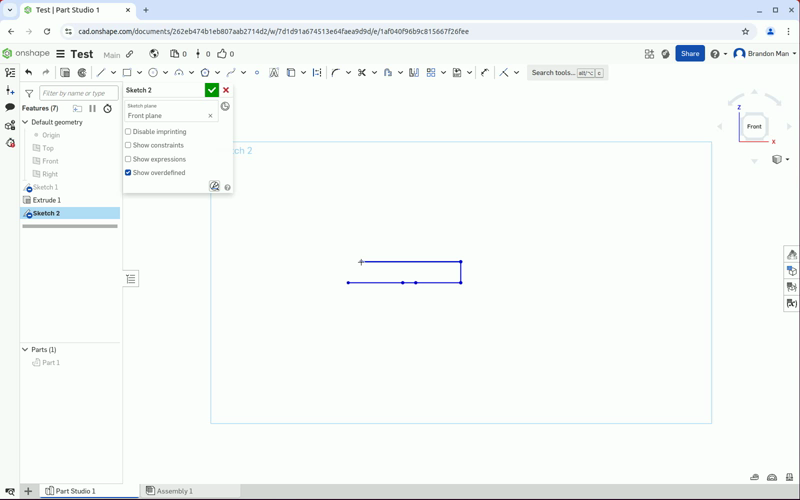
mouse_move(361, 261)
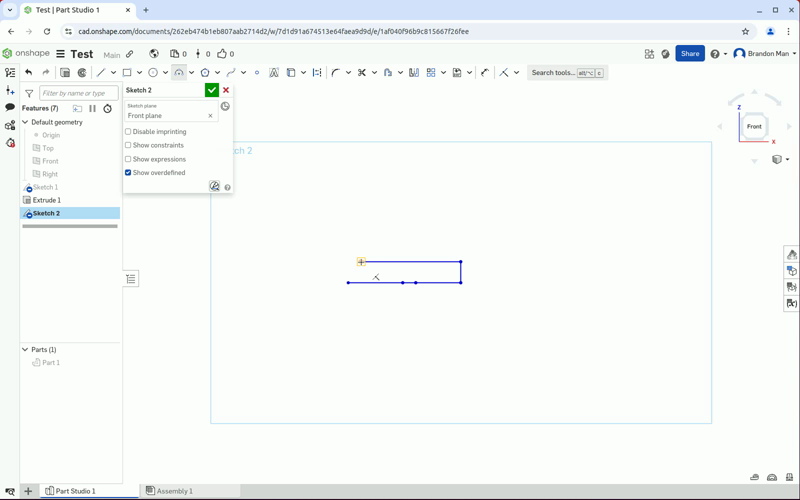
click(361, 261)
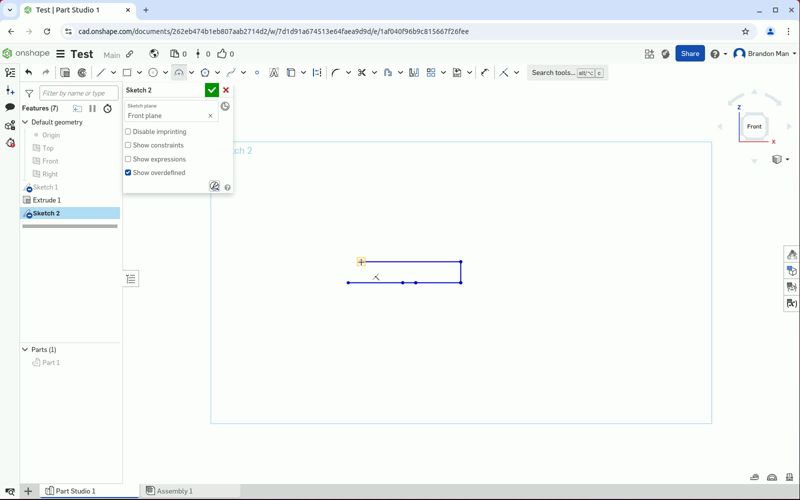
key_down(shift)
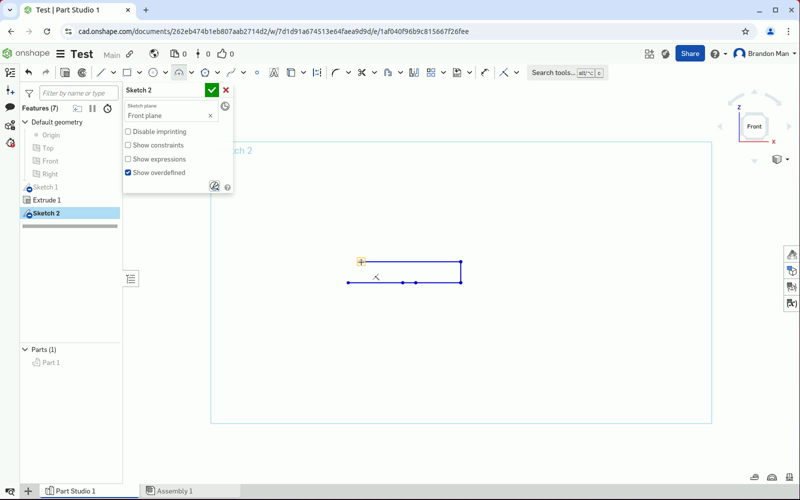
mouse_move(348, 274)
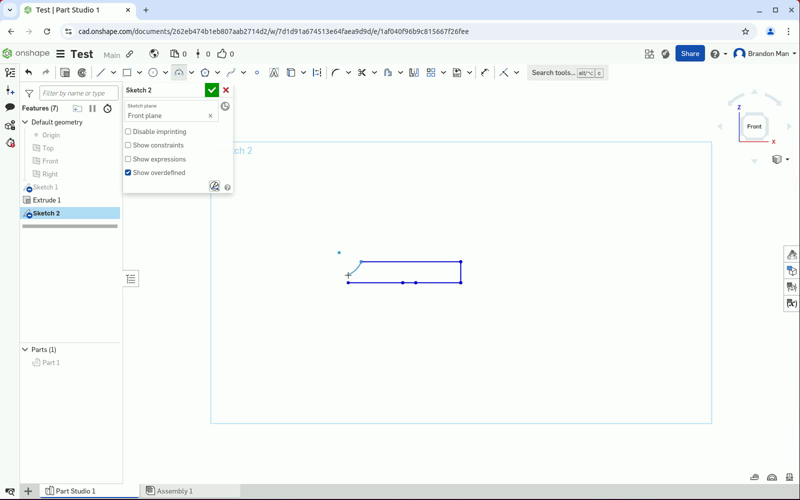
click(348, 274)
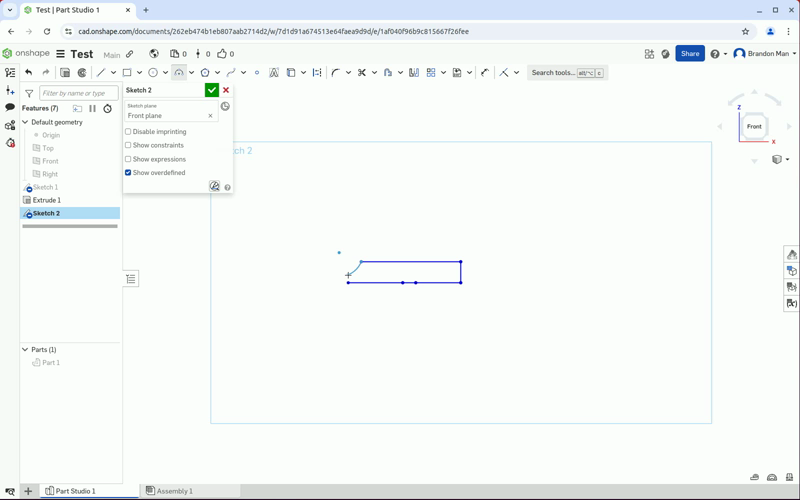
mouse_move(352, 265)
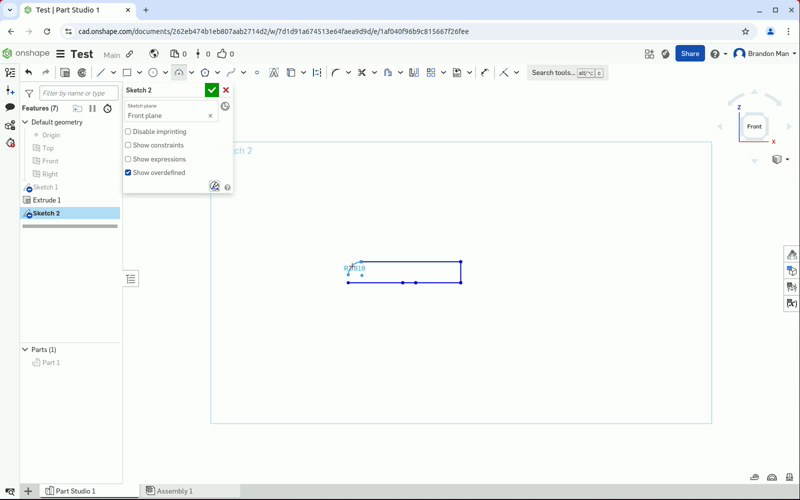
click(352, 265)
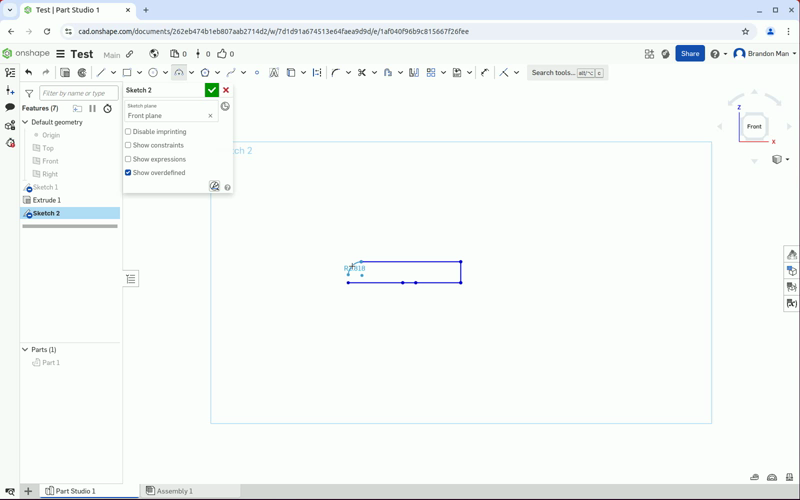
key_up(shift)
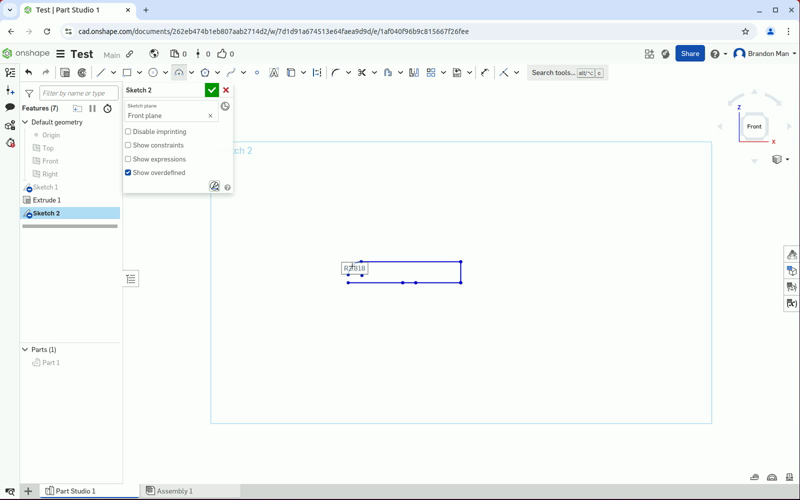
key(esc)
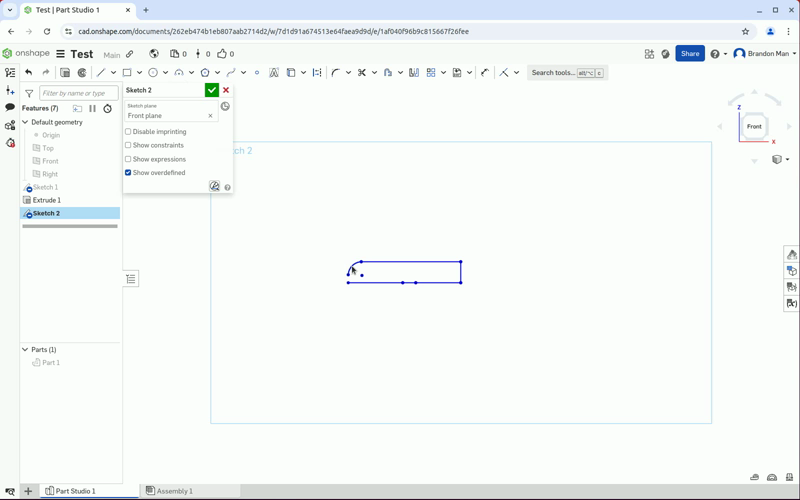
key(l)
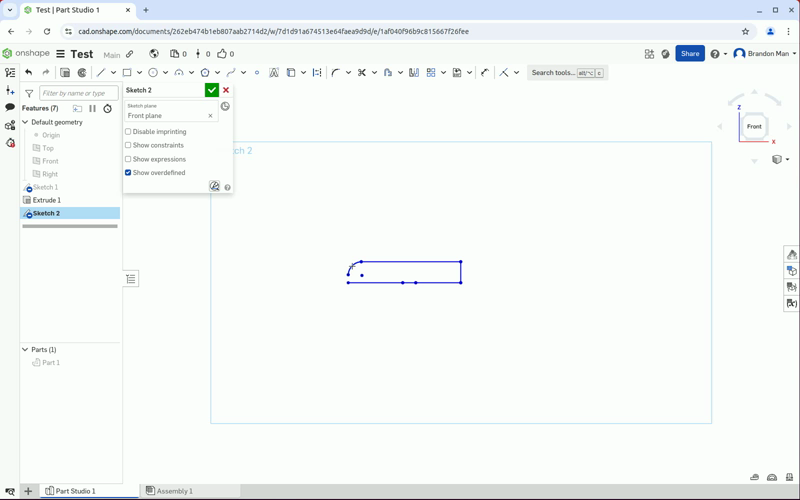
mouse_move(348, 274)
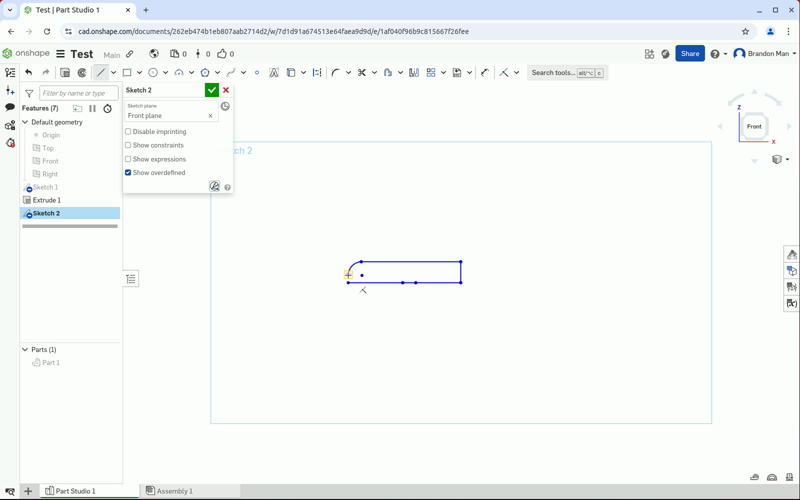
click(348, 274)
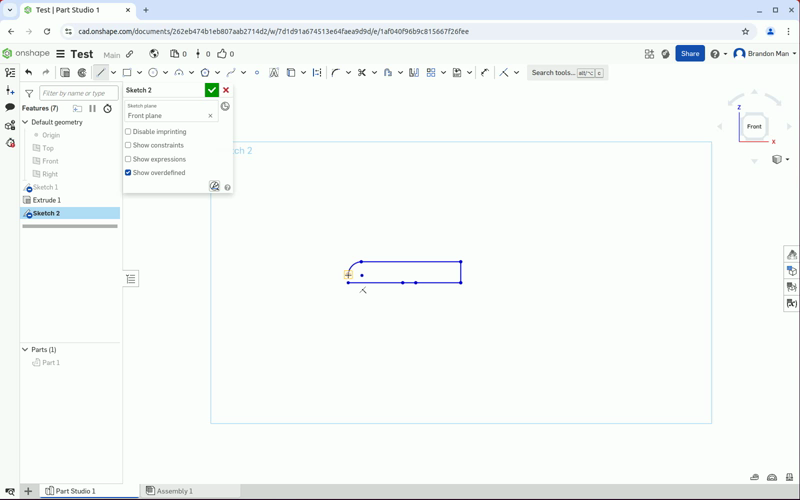
mouse_move(378, 274)
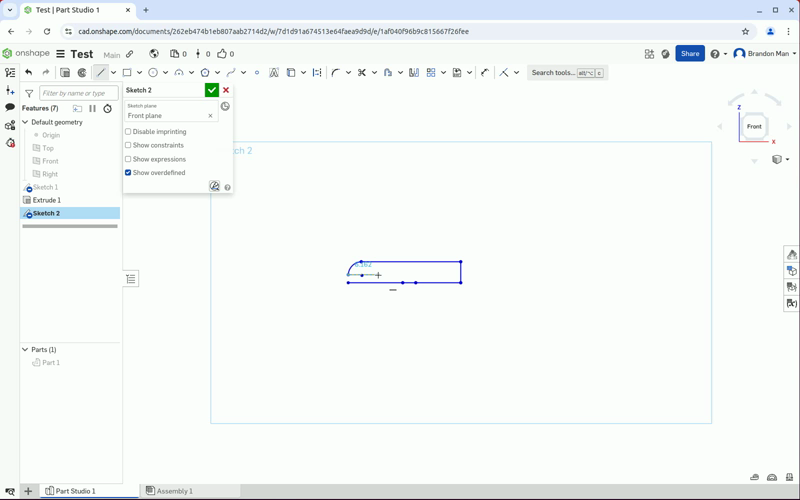
key_down(shift)
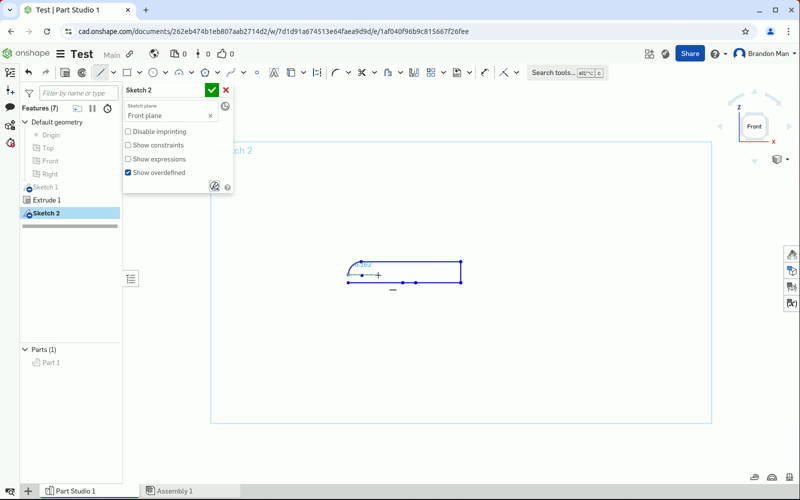
mouse_move(348, 282)
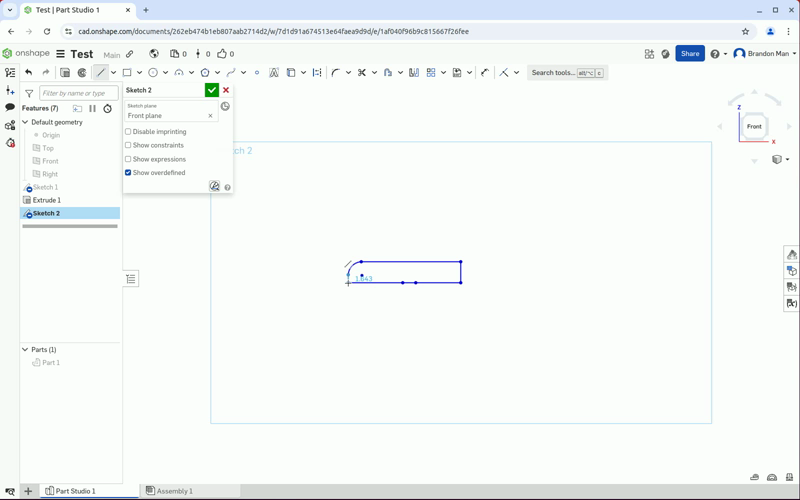
key_up(shift)
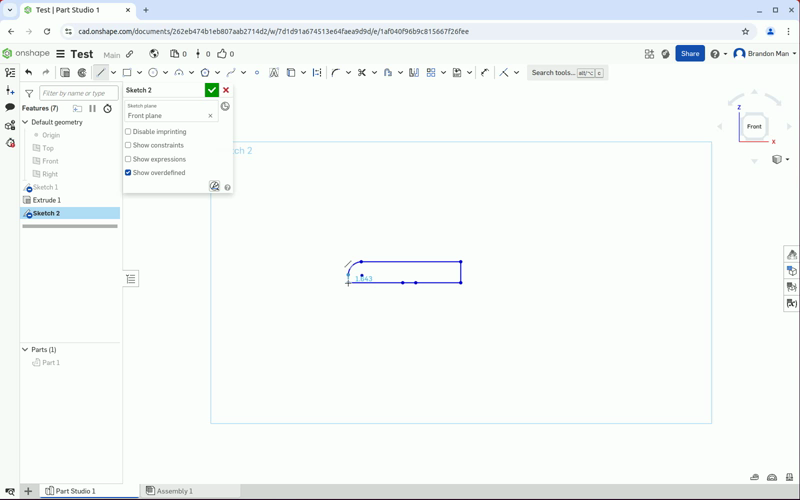
click(348, 282)
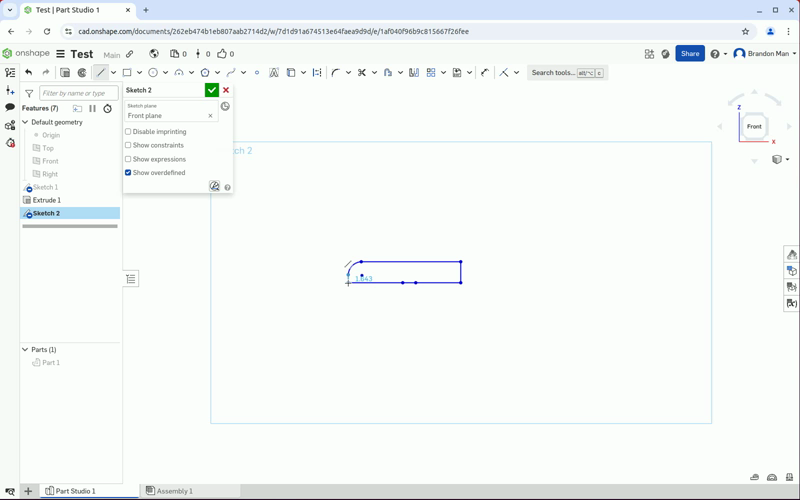
key(esc)
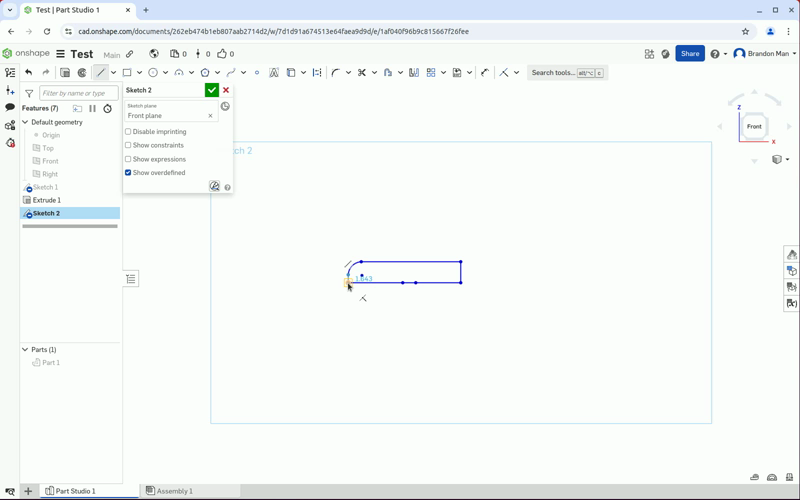
mouse_move(369, 276)
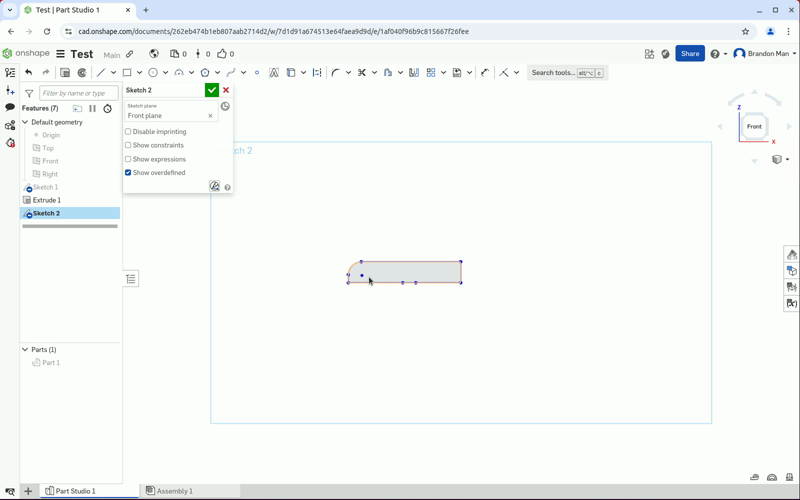
click(369, 276)
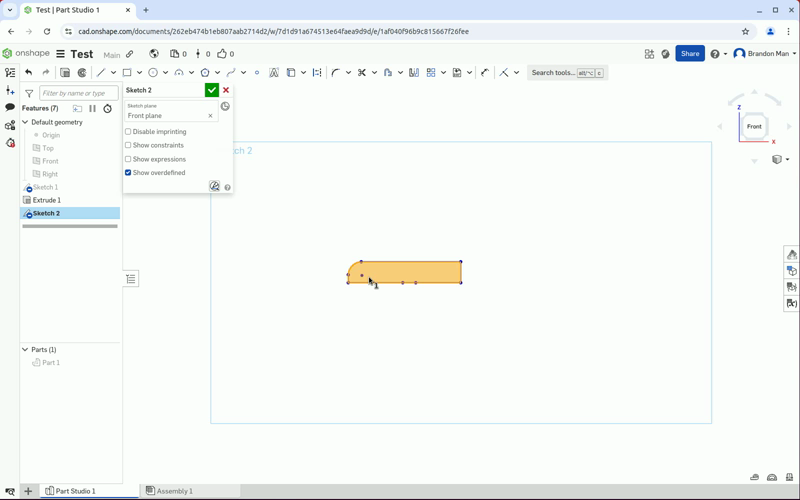
mouse_move(73, 352)
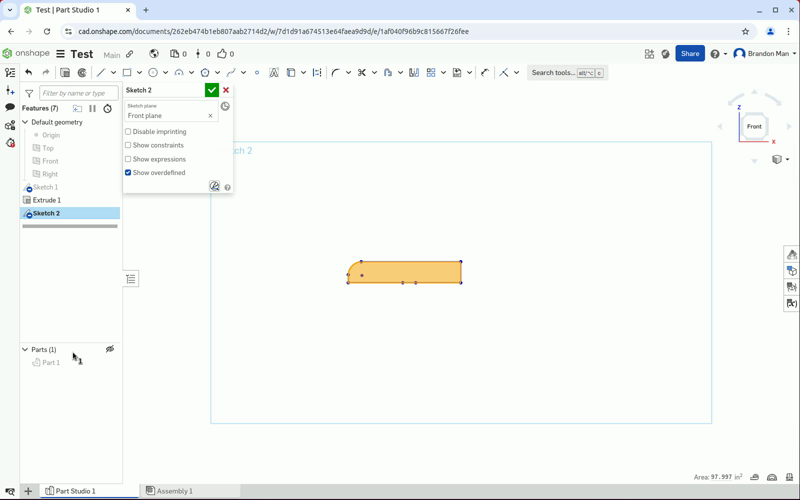
key(shift+y)
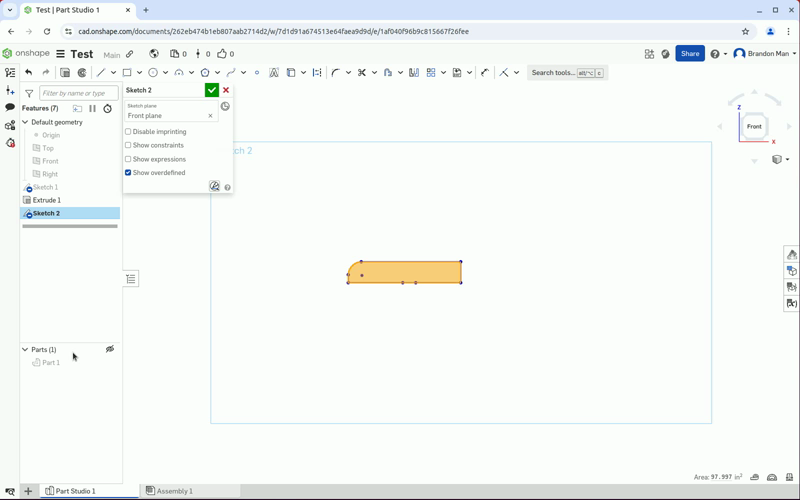
key(shift+e)
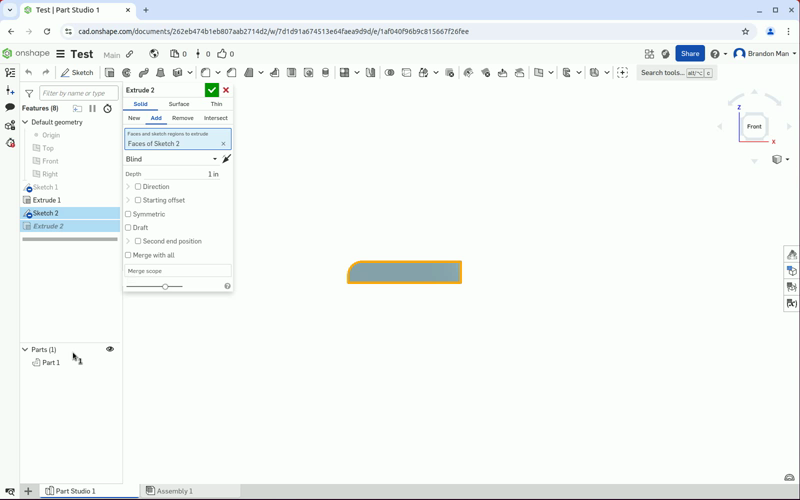
mouse_move(143, 106)
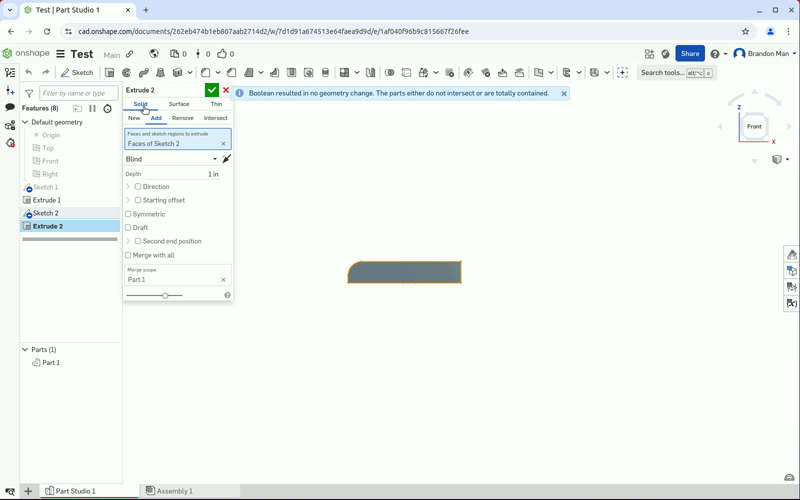
click(143, 106)
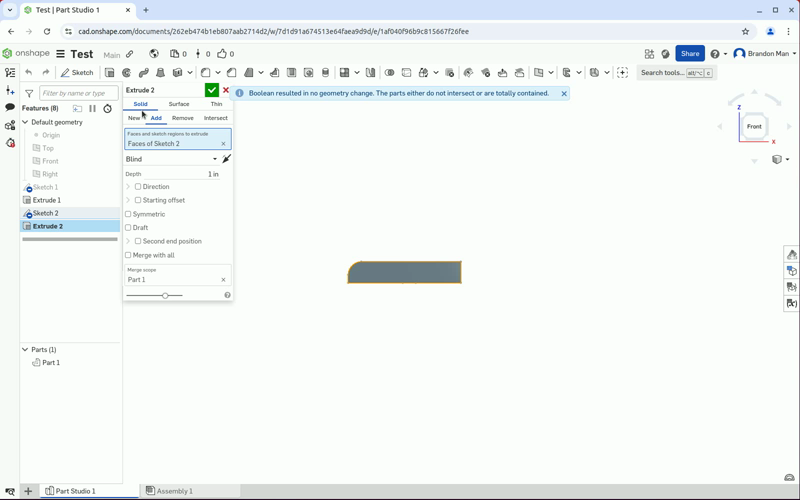
mouse_move(137, 120)
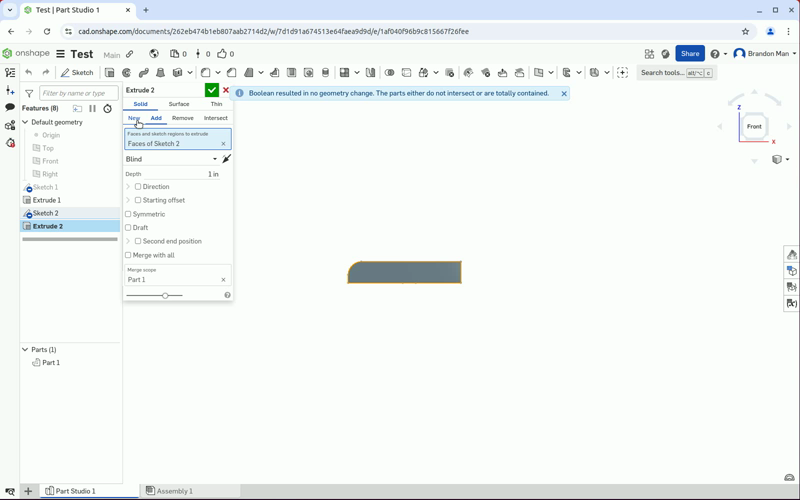
click(137, 120)
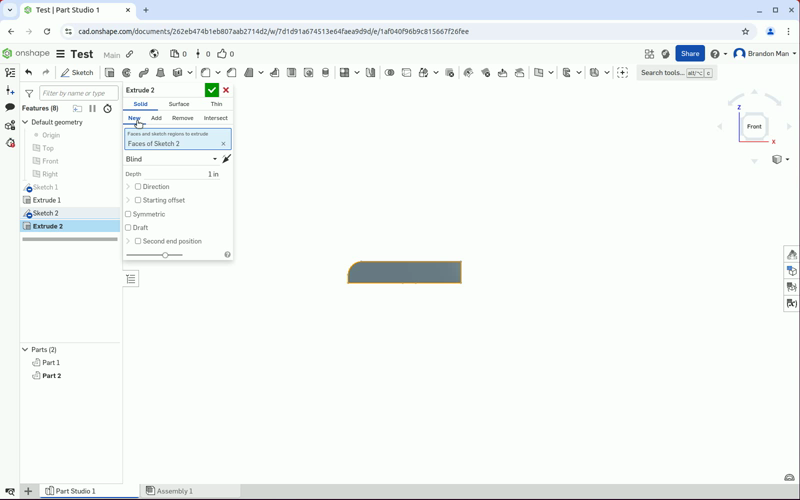
key(tab, 4)
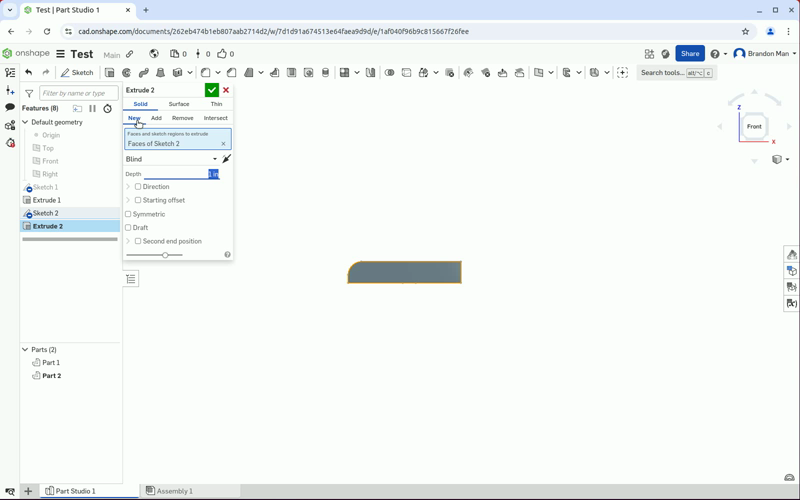
text(3.37)
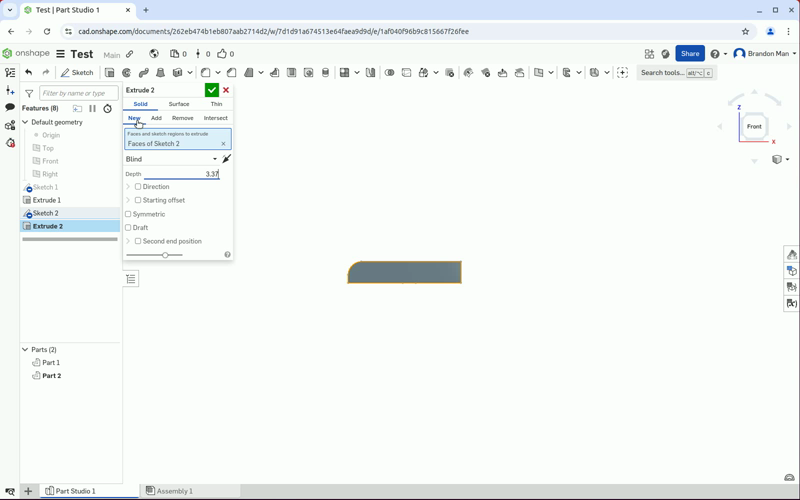
key(enter)
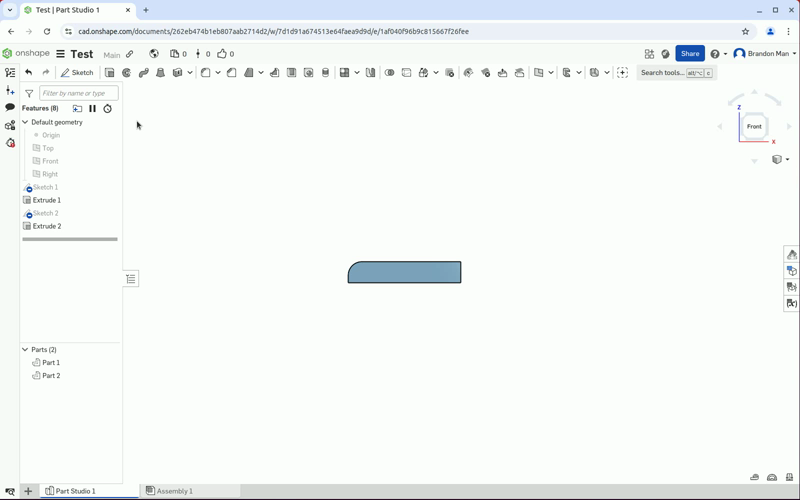
key(shift+h)
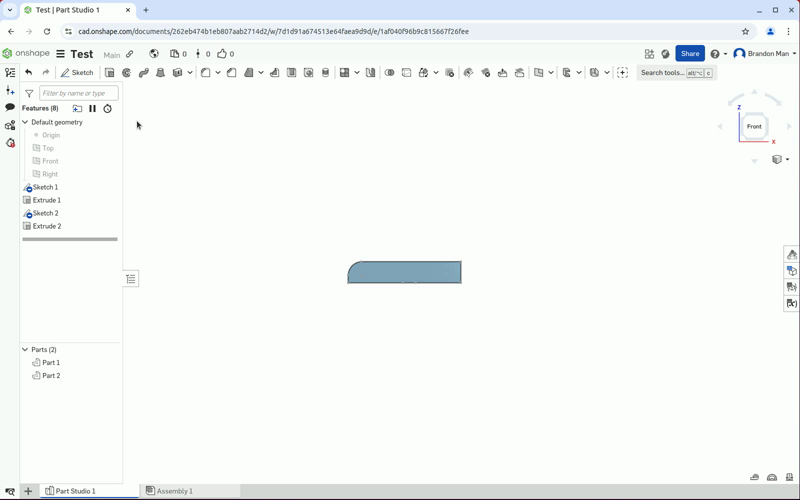
key(shift+h)
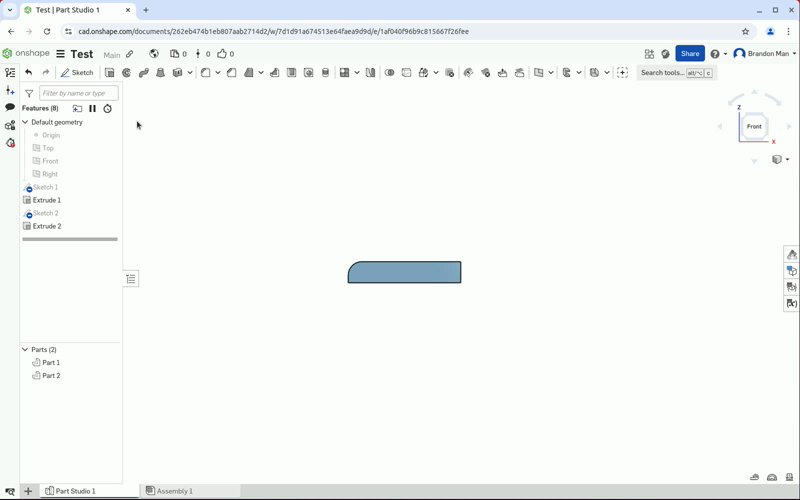
mouse_move(73, 189)
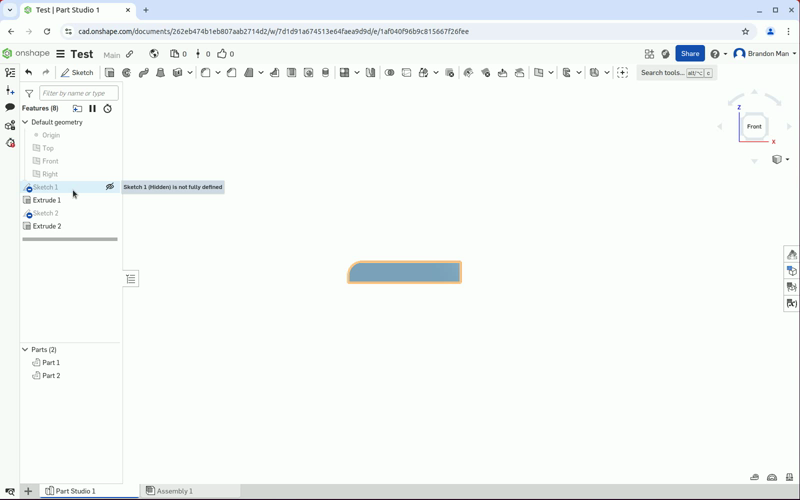
click(73, 189)
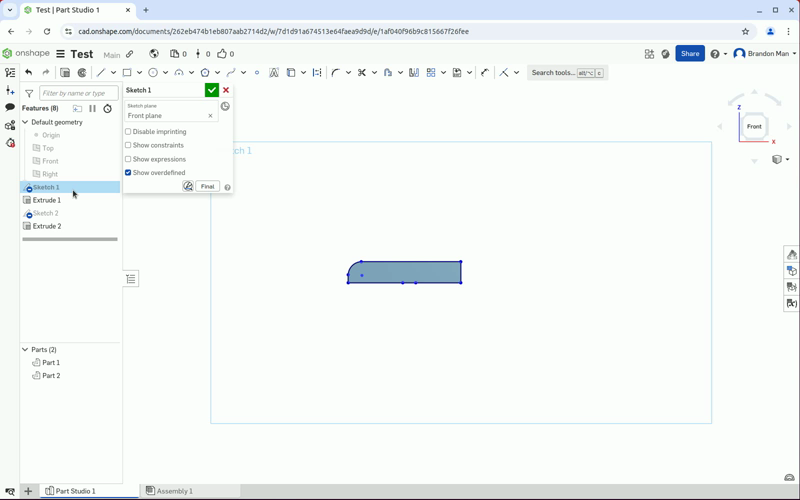
mouse_move(229, 92)
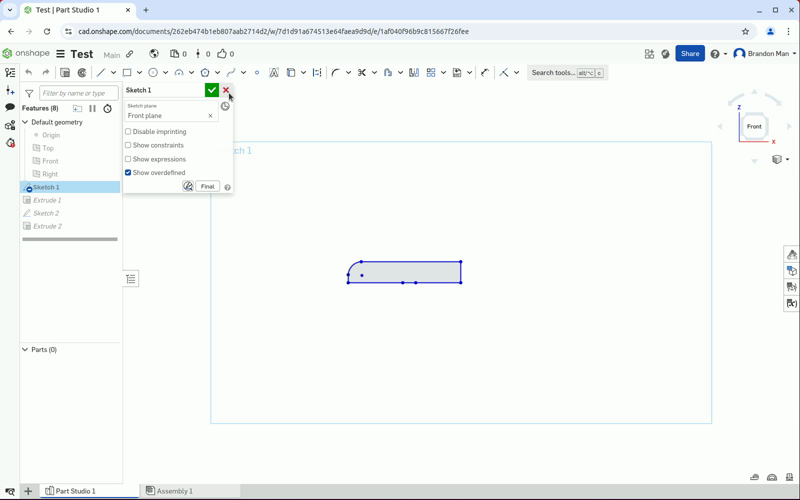
click(229, 92)
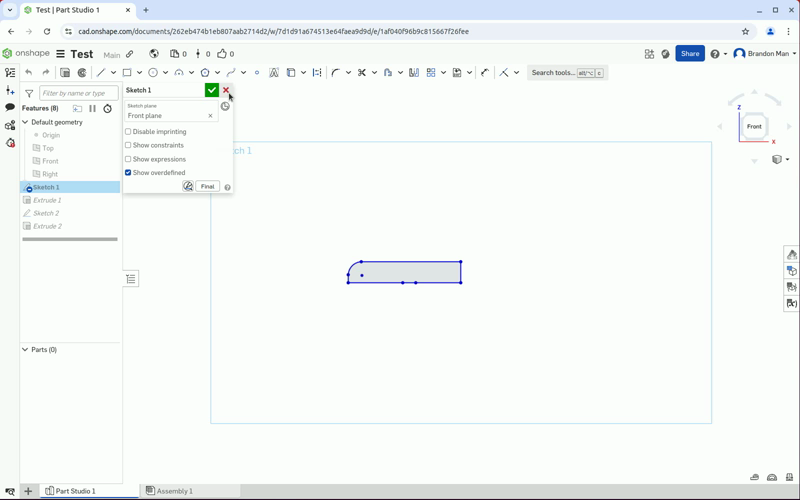
key(shift+s)
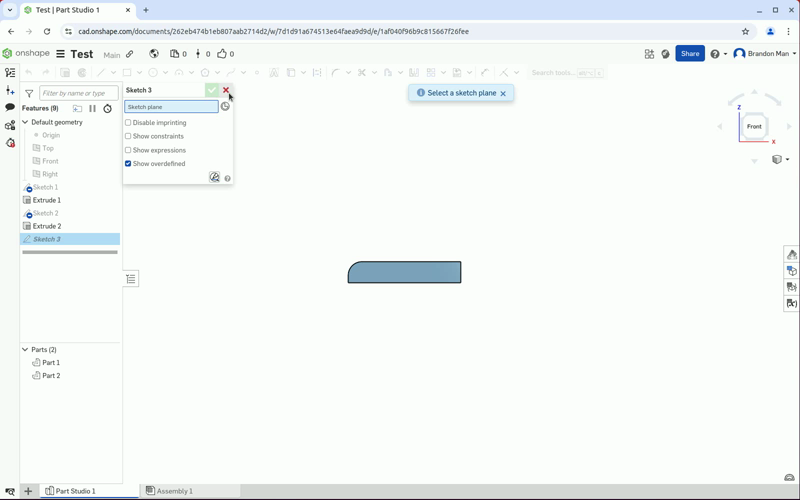
mouse_move(73, 163)
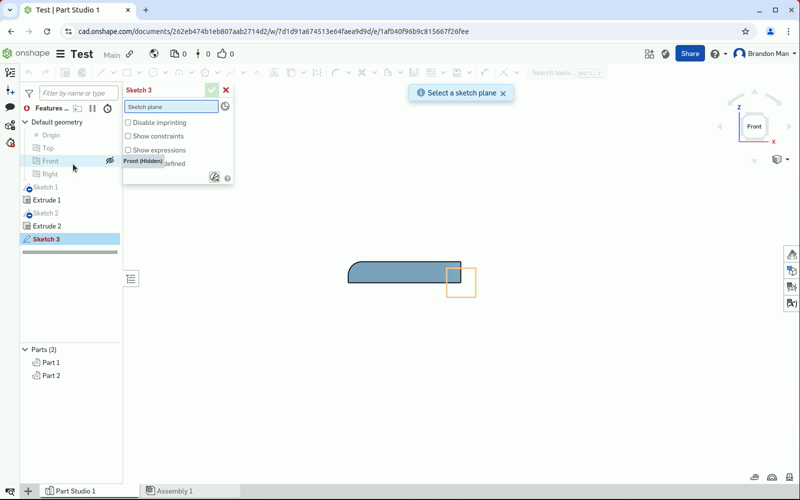
click(73, 163)
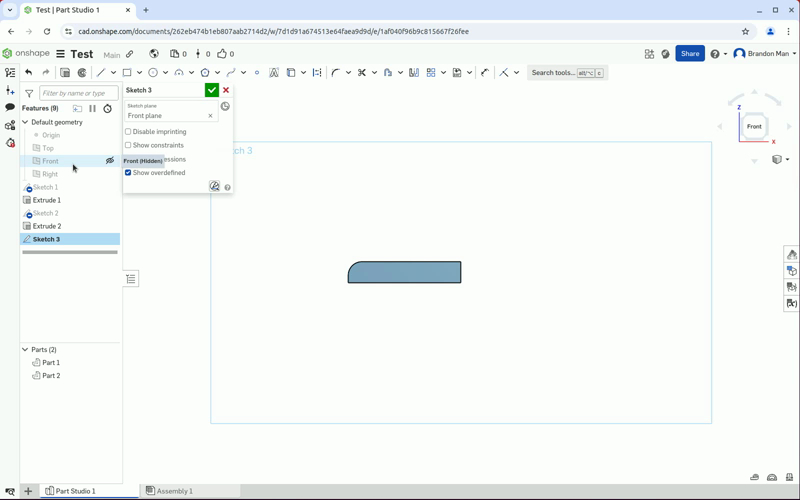
mouse_move(73, 352)
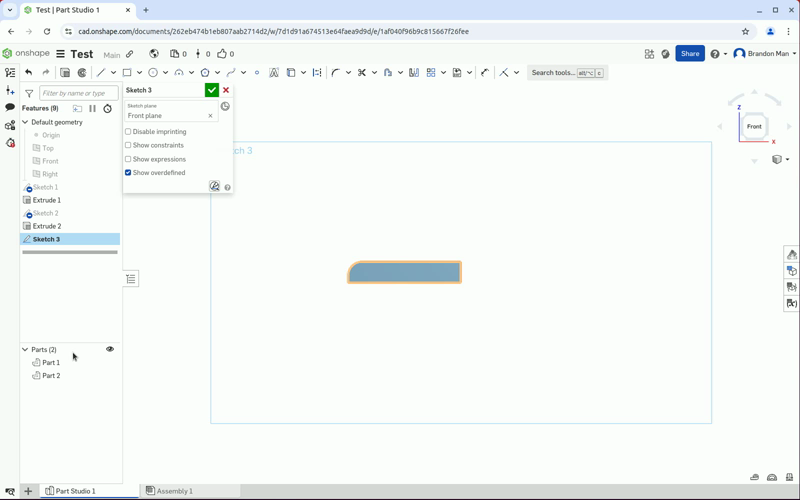
key(y)
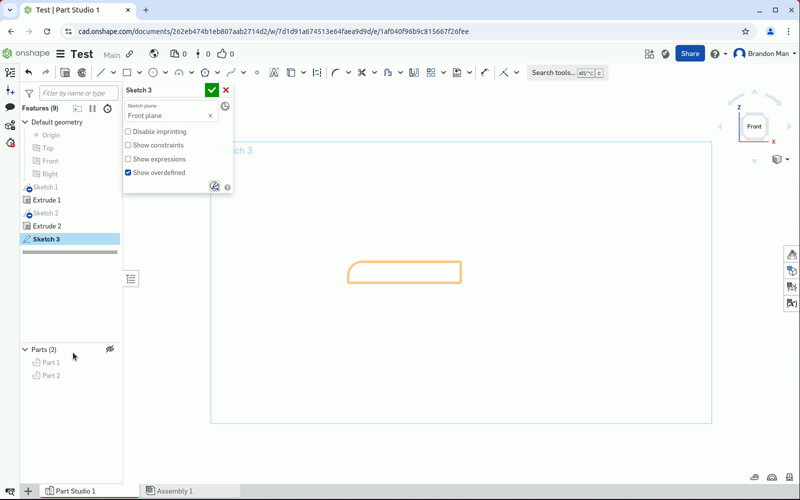
key(l)
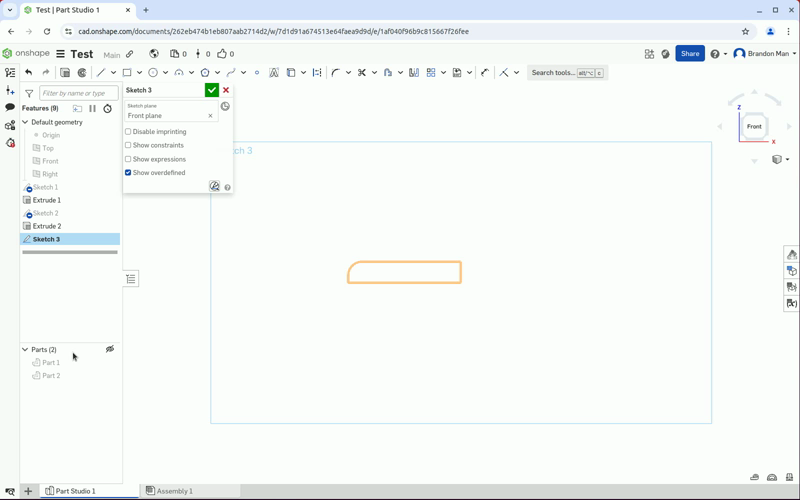
key_down(shift)
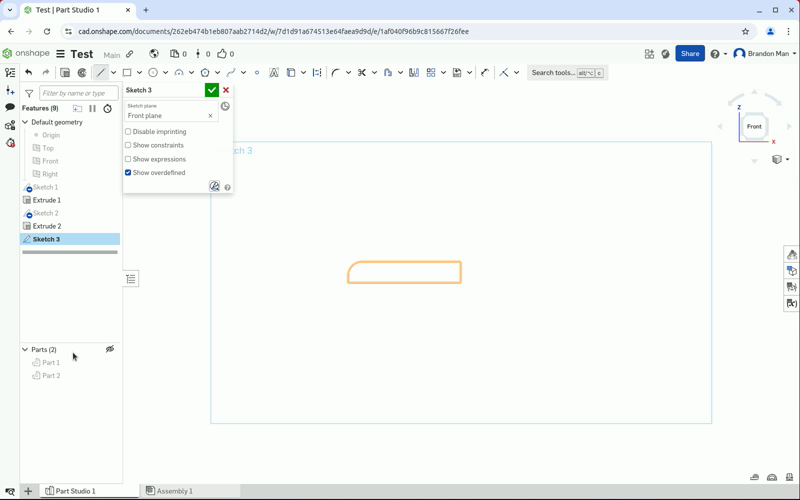
mouse_move(348, 282)
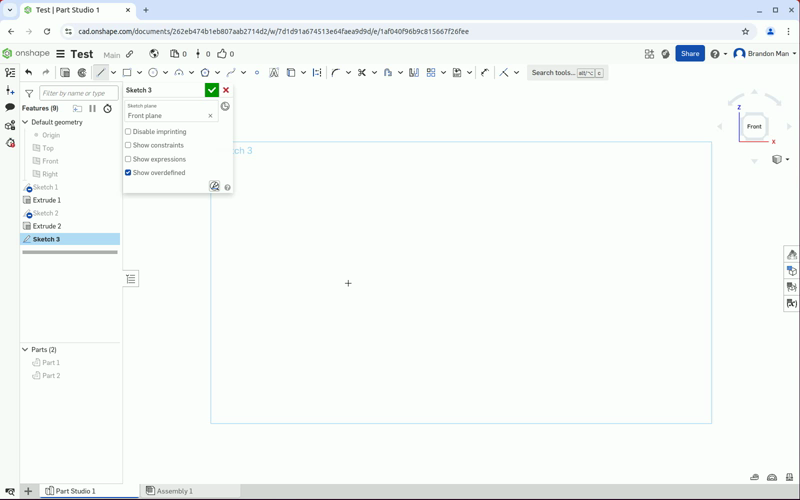
click(348, 282)
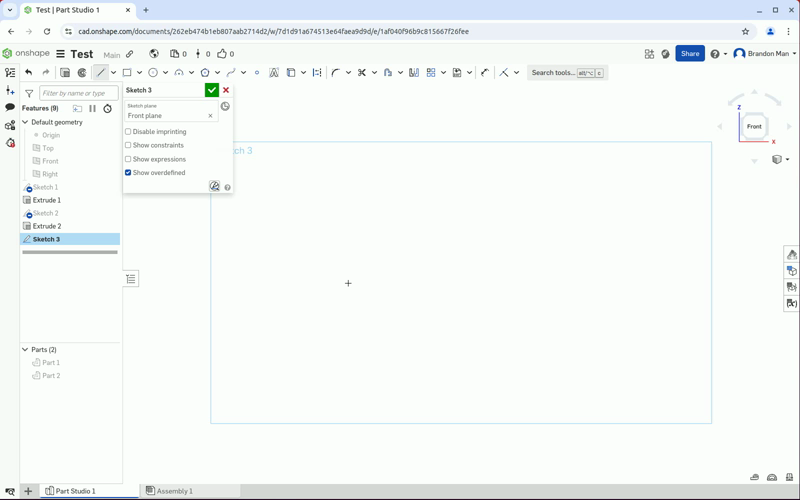
key_up(shift)
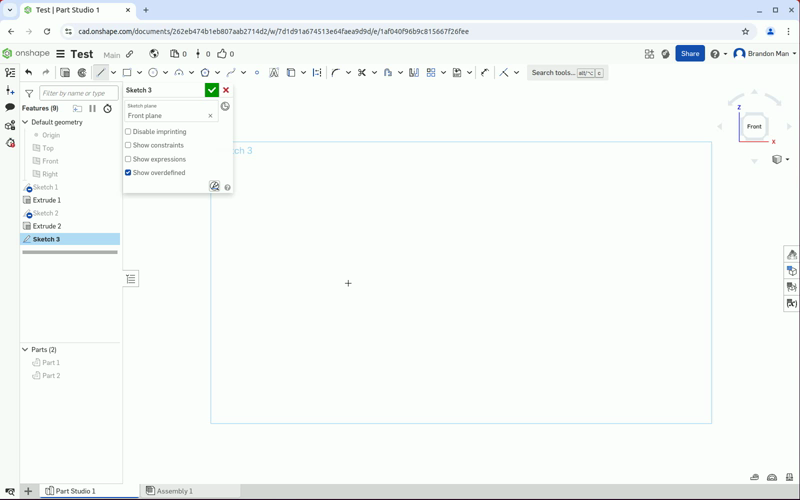
key_down(shift)
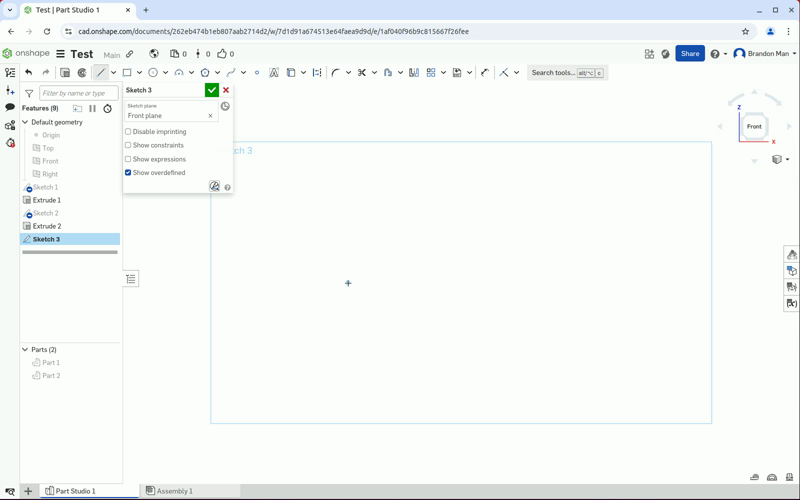
mouse_move(378, 282)
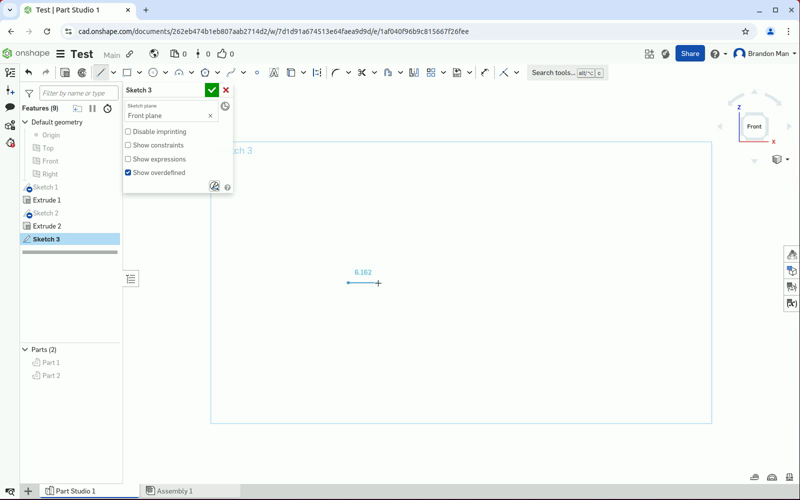
mouse_move(402, 282)
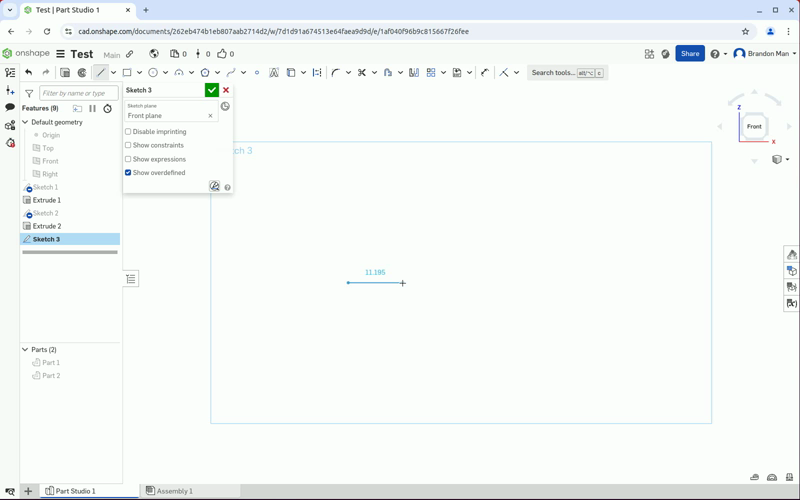
click(402, 282)
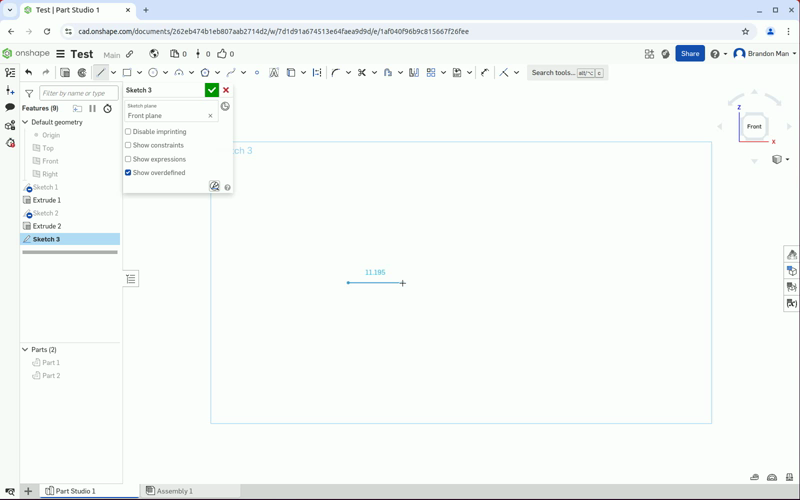
key_up(shift)
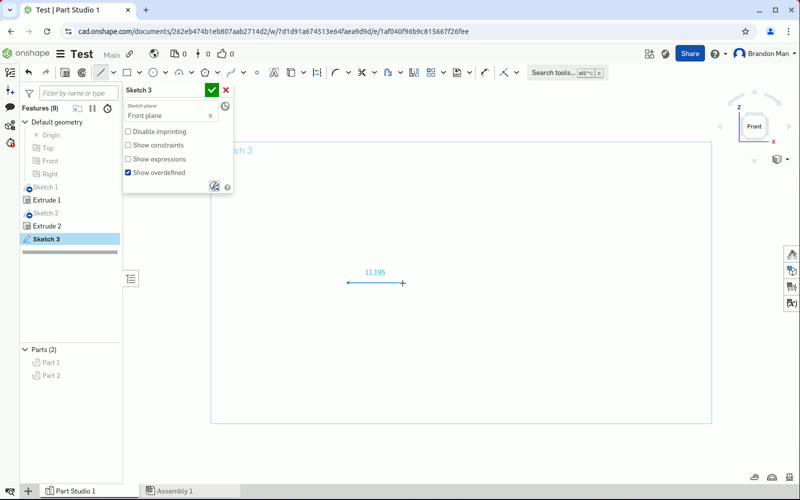
key_down(shift)
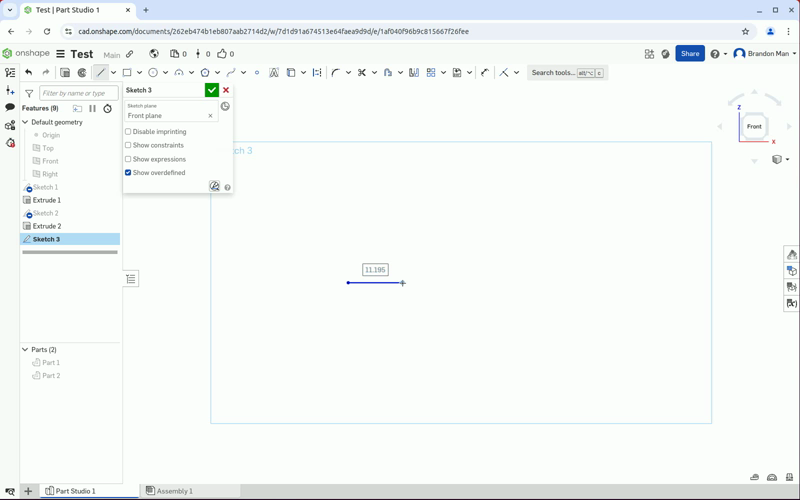
mouse_move(432, 282)
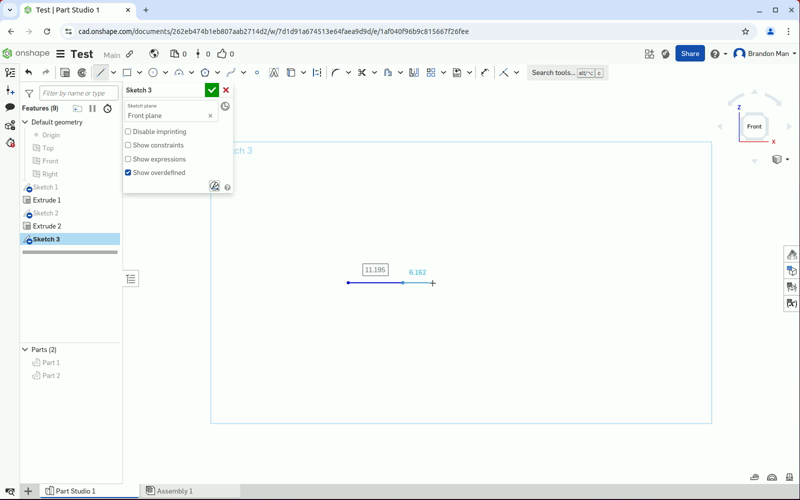
mouse_move(415, 282)
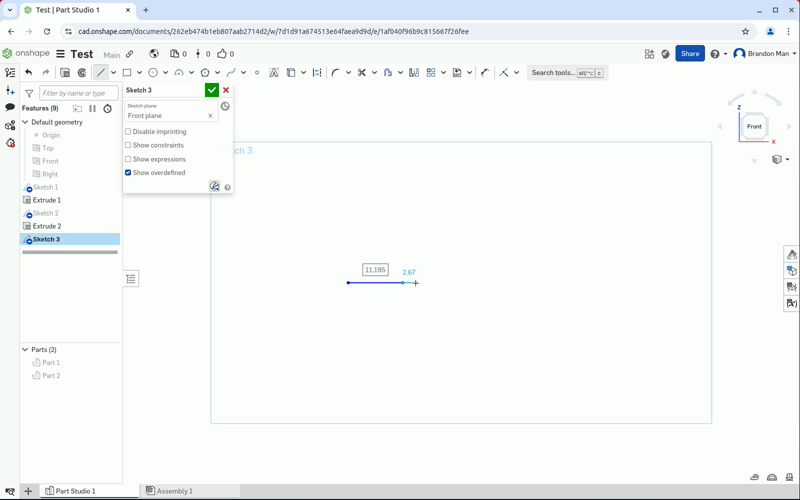
click(415, 282)
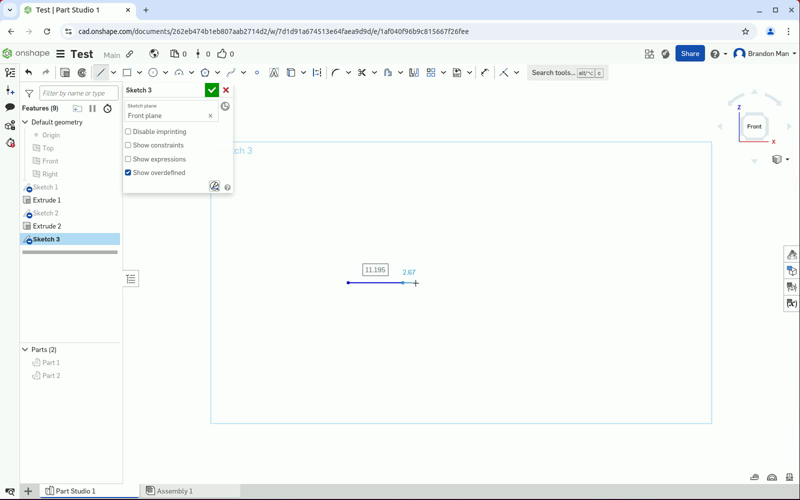
key_up(shift)
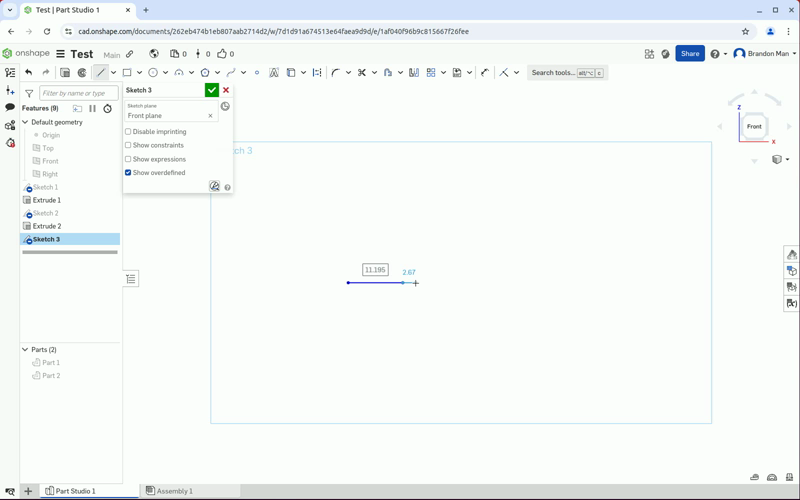
key_down(shift)
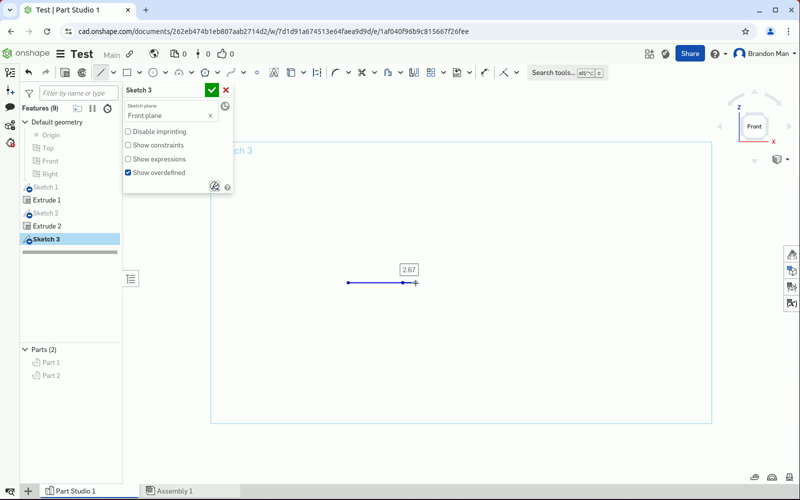
mouse_move(445, 282)
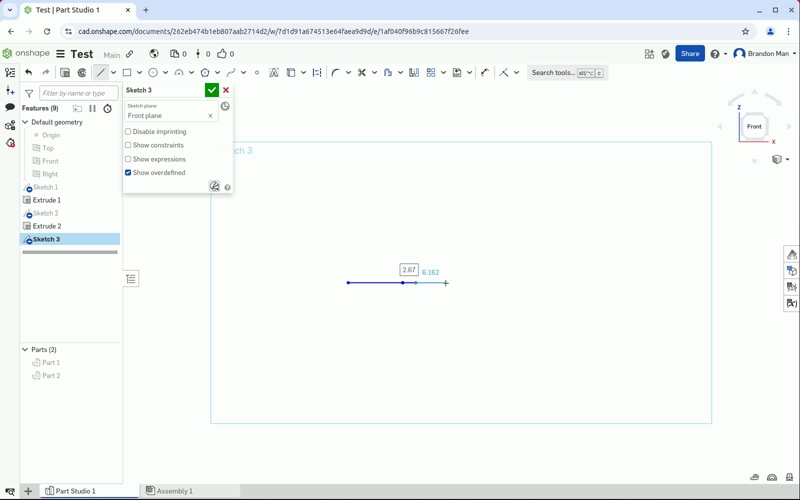
mouse_move(460, 282)
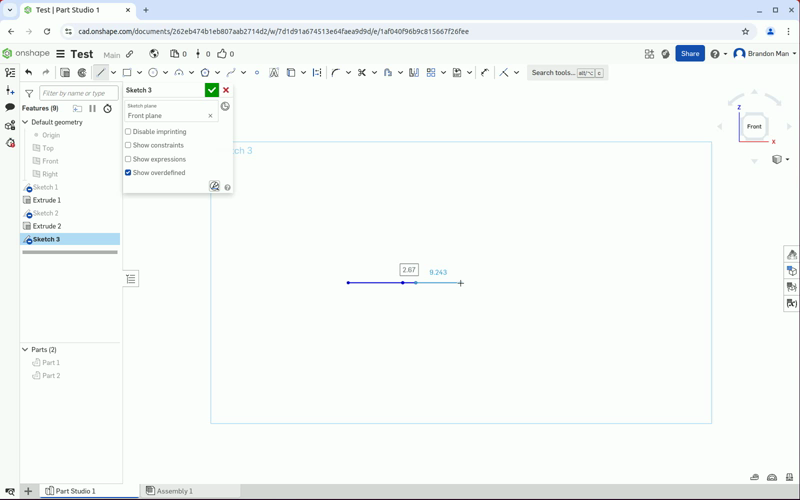
click(460, 282)
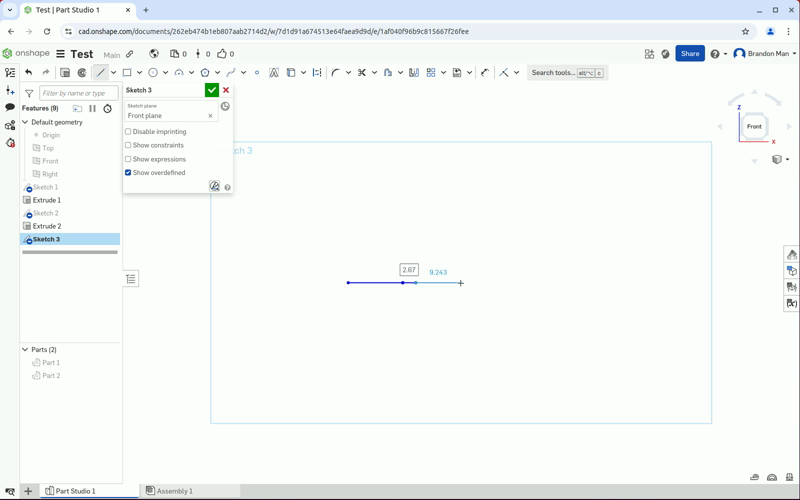
key_up(shift)
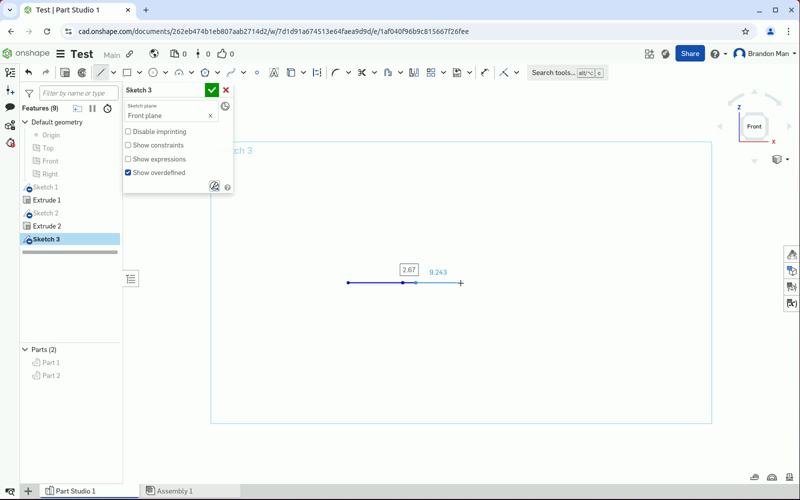
key_down(shift)
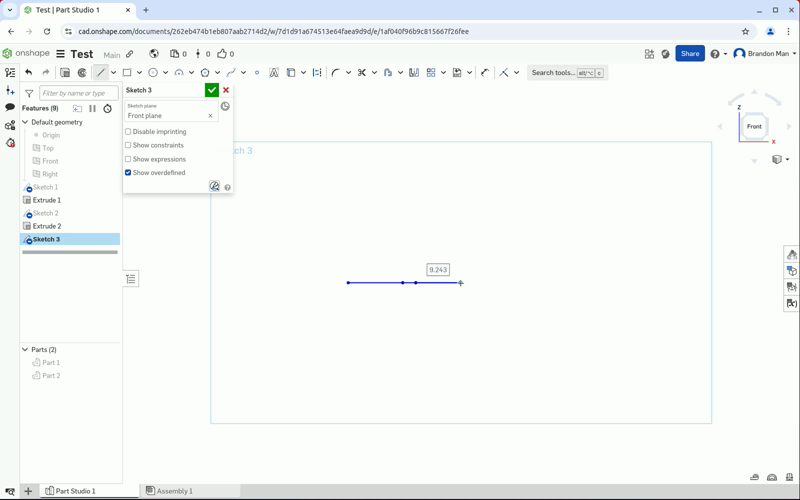
mouse_move(490, 282)
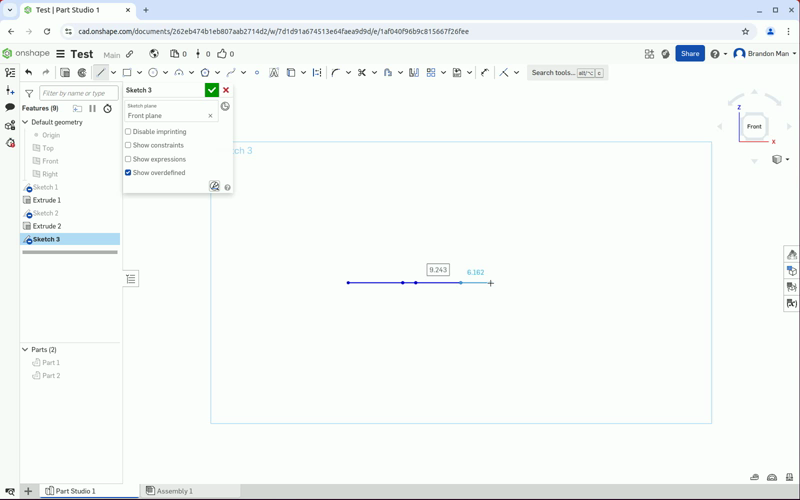
mouse_move(460, 261)
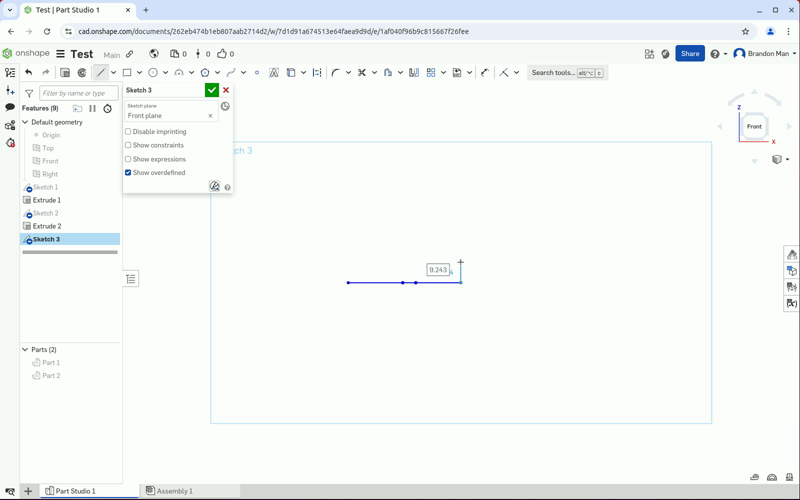
click(460, 261)
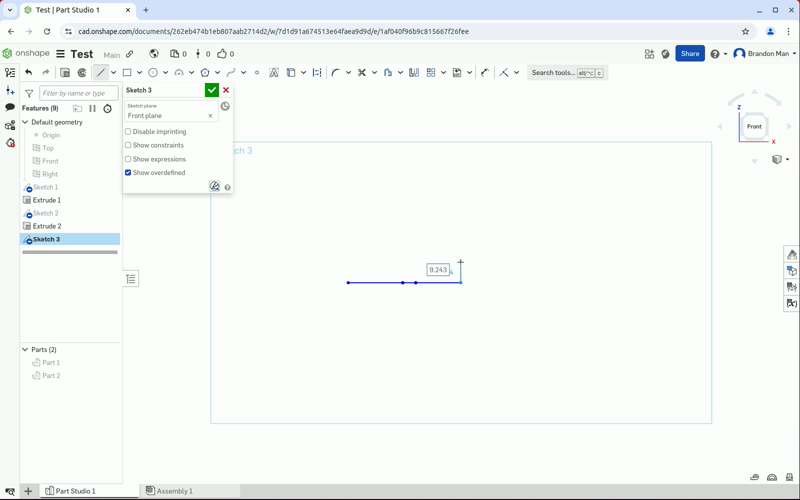
key_up(shift)
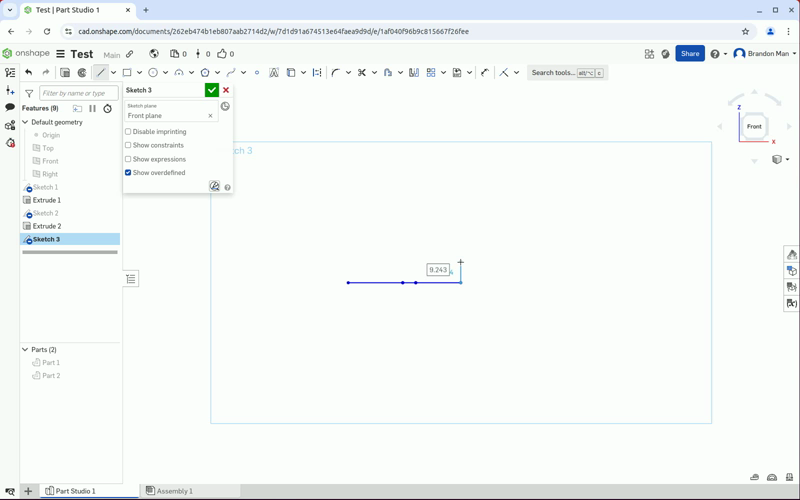
key_down(shift)
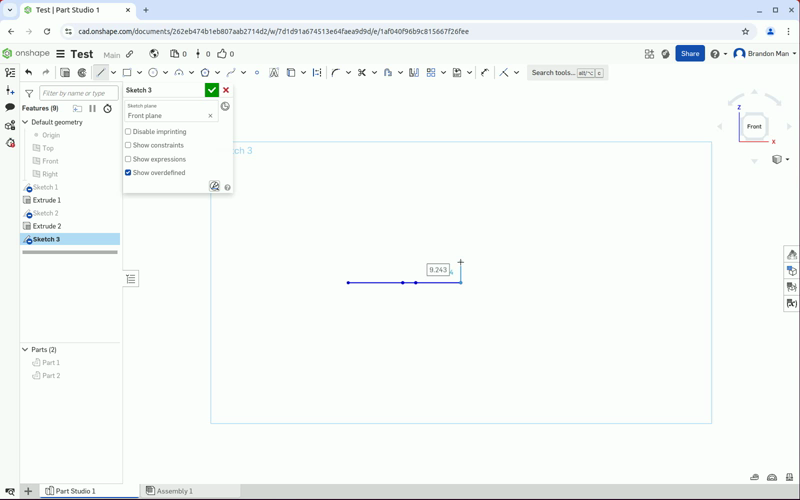
mouse_move(361, 261)
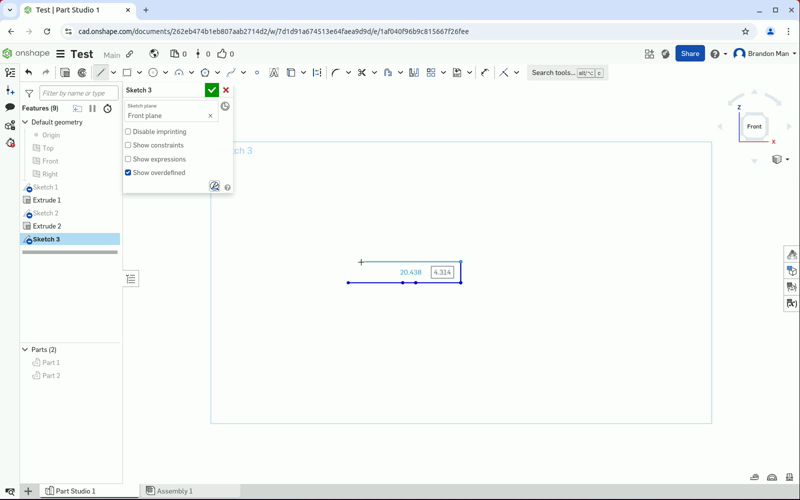
click(361, 261)
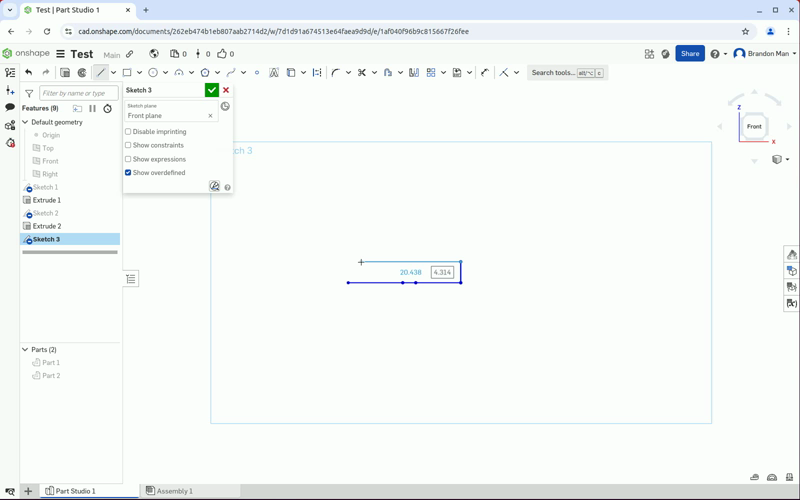
key_up(shift)
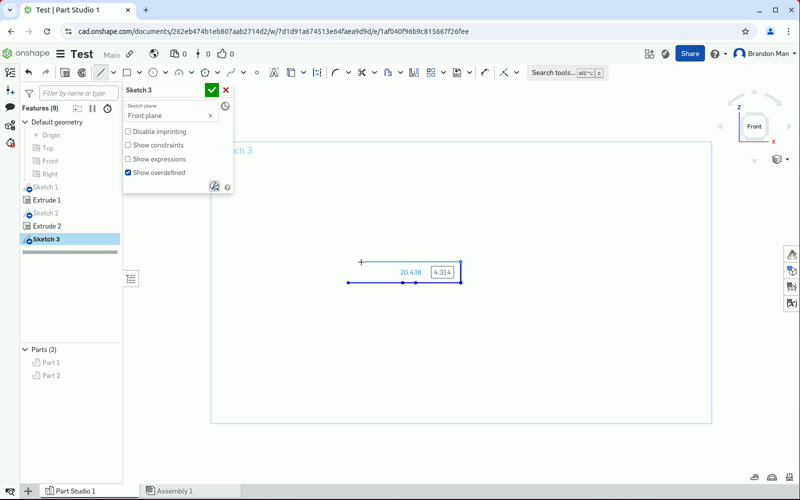
key(esc)
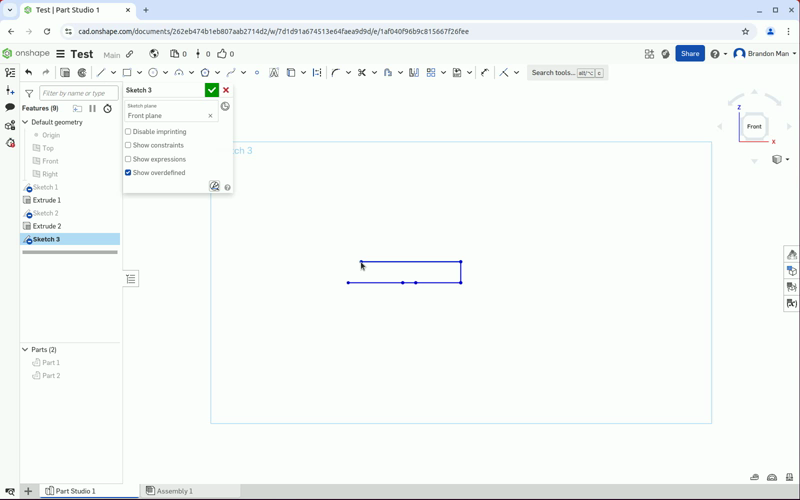
key(a)
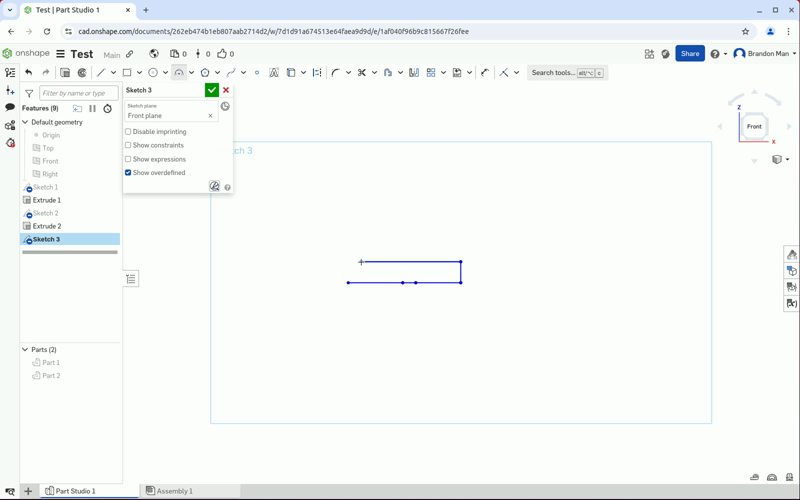
mouse_move(361, 261)
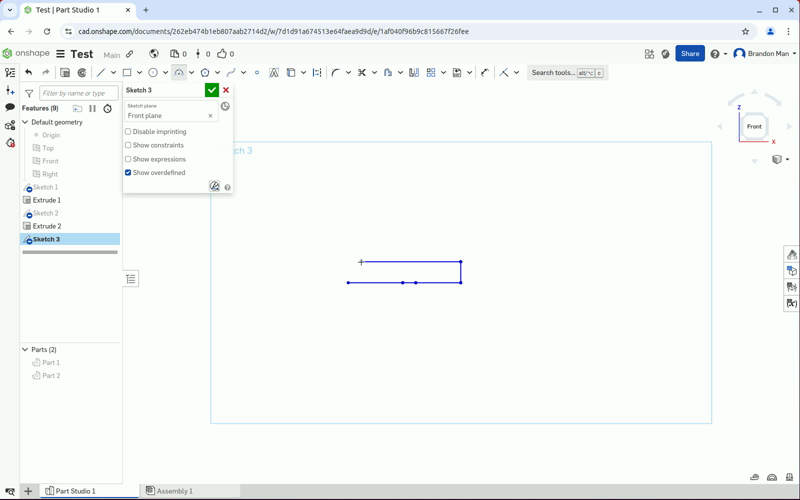
click(361, 261)
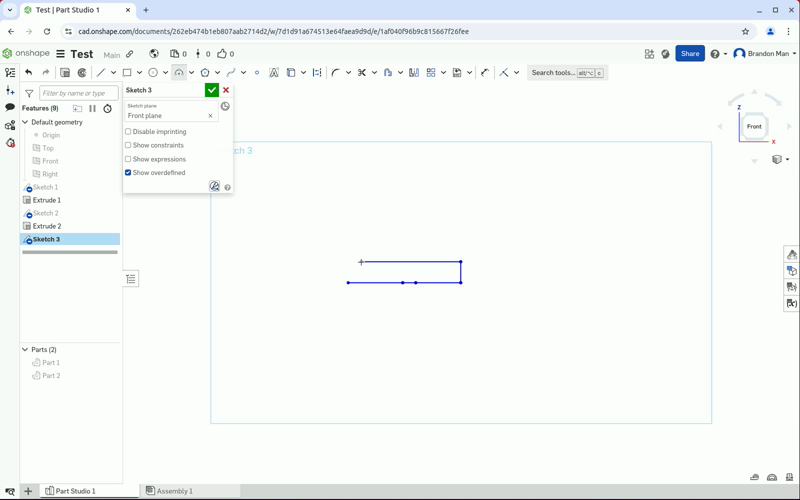
key_down(shift)
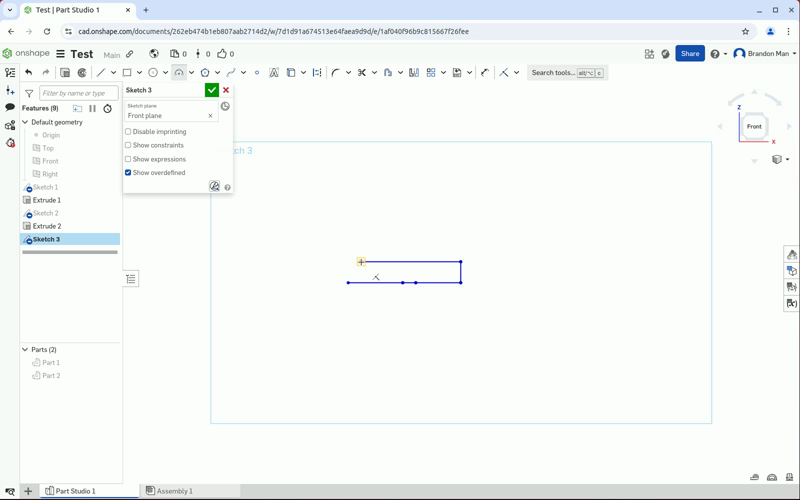
mouse_move(348, 274)
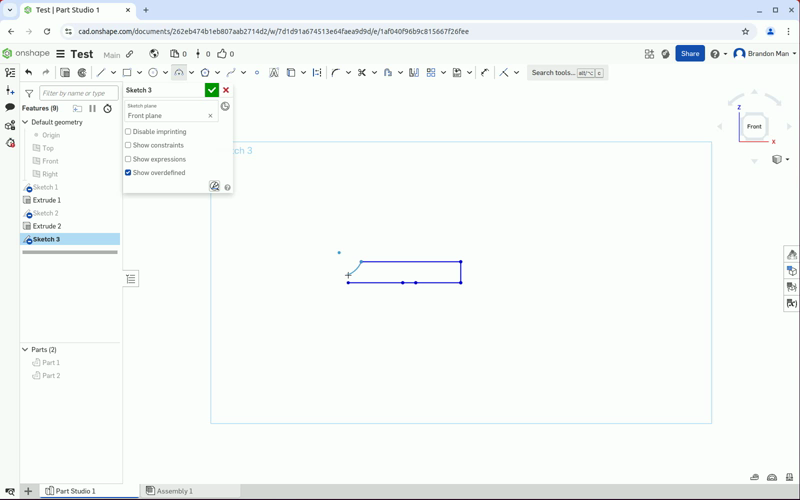
click(348, 274)
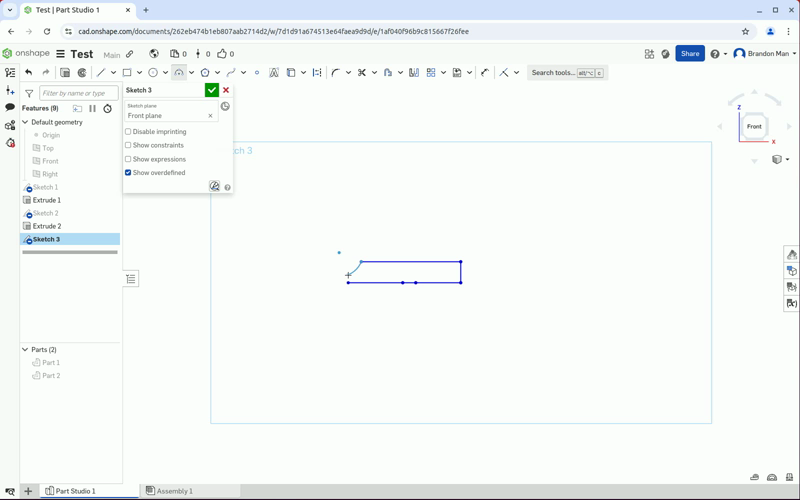
mouse_move(352, 265)
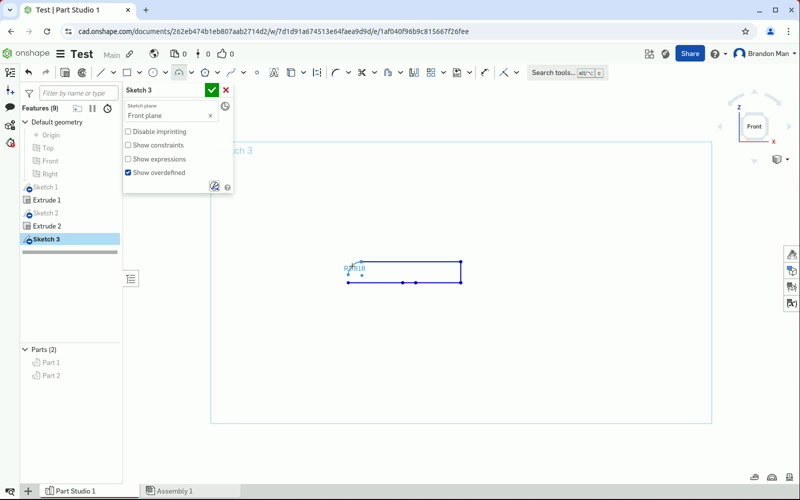
click(352, 265)
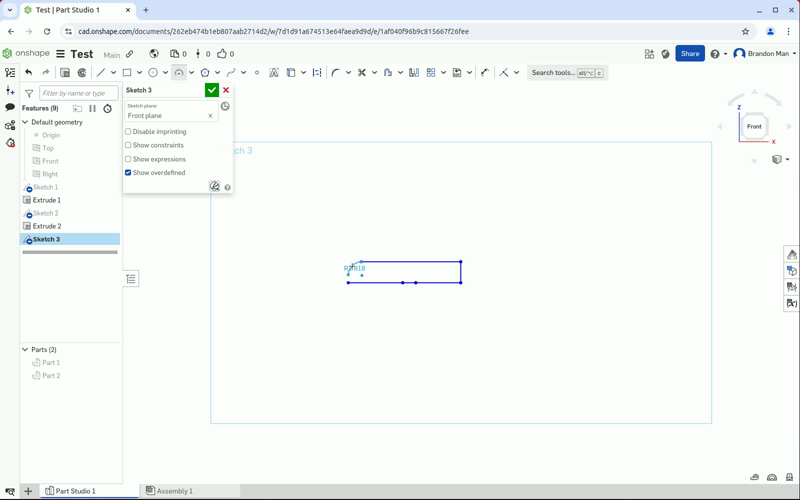
key_up(shift)
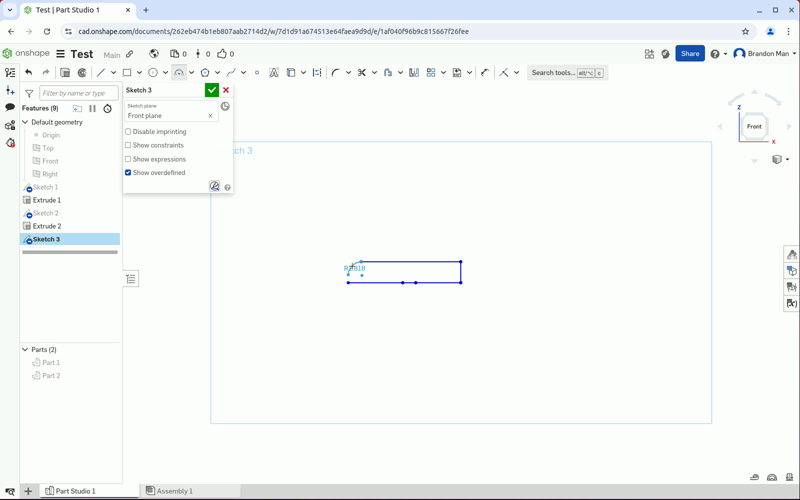
key(esc)
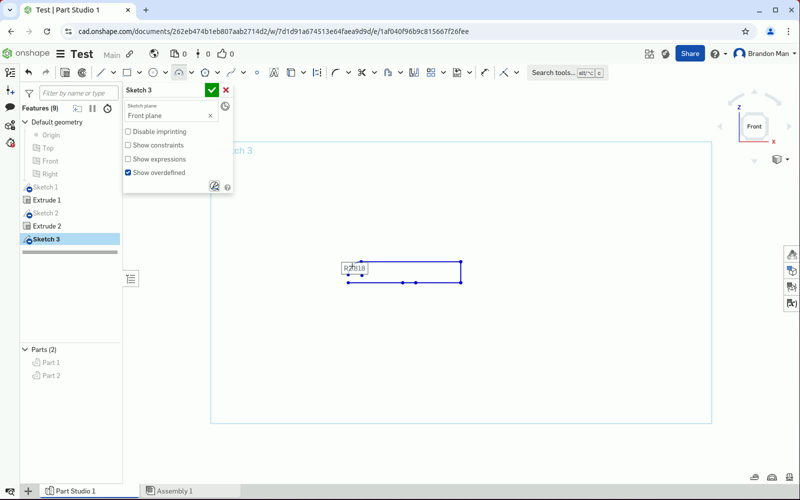
key(l)
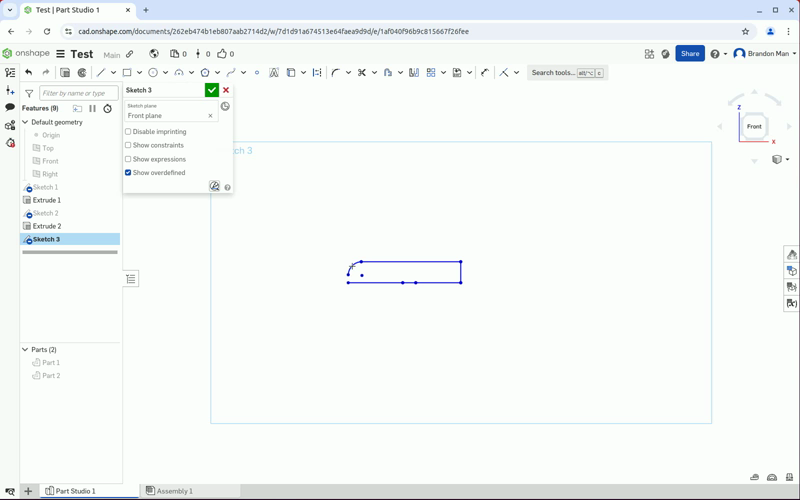
mouse_move(348, 274)
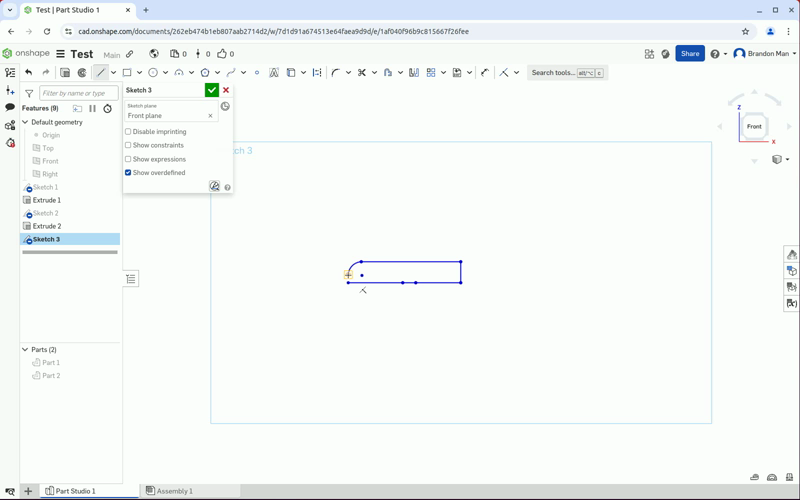
click(348, 274)
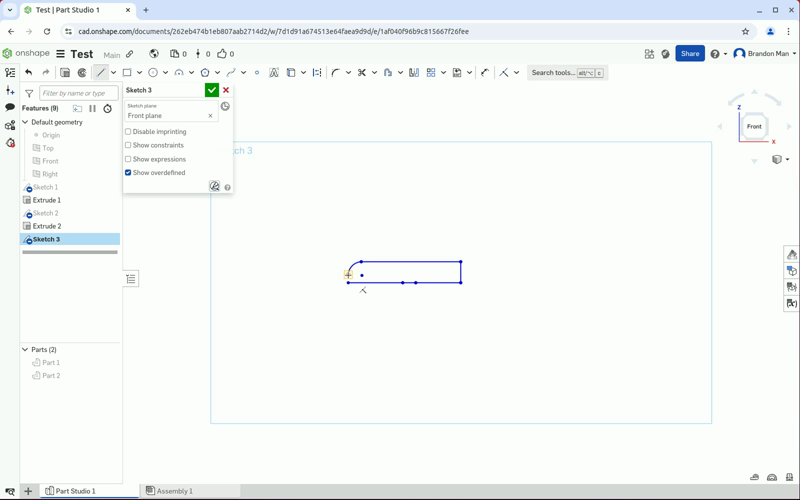
mouse_move(378, 274)
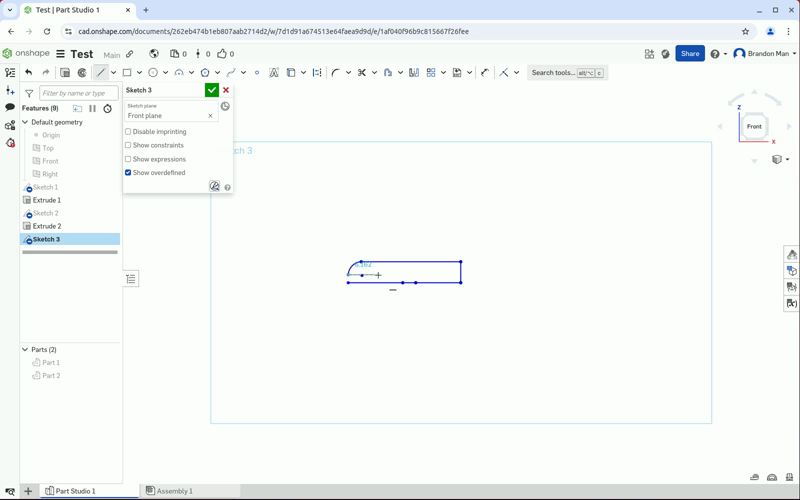
key_down(shift)
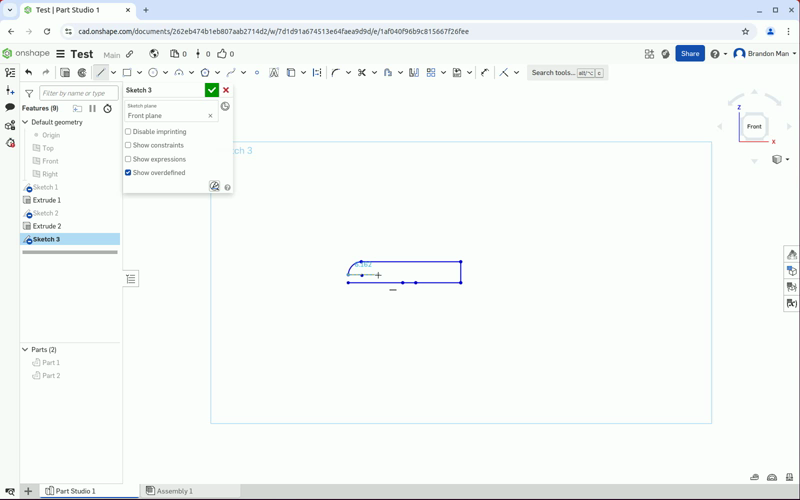
mouse_move(348, 282)
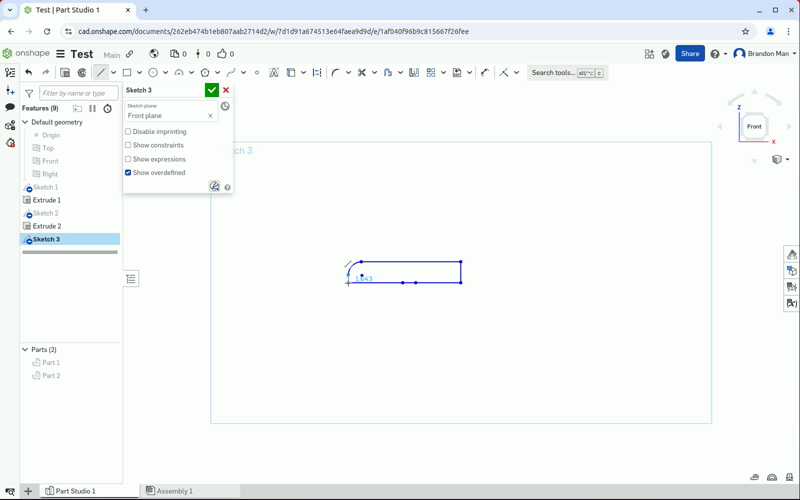
key_up(shift)
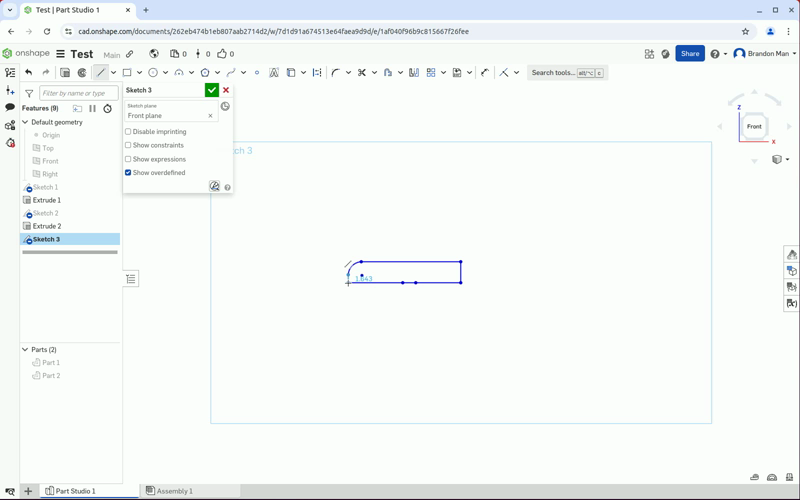
click(348, 282)
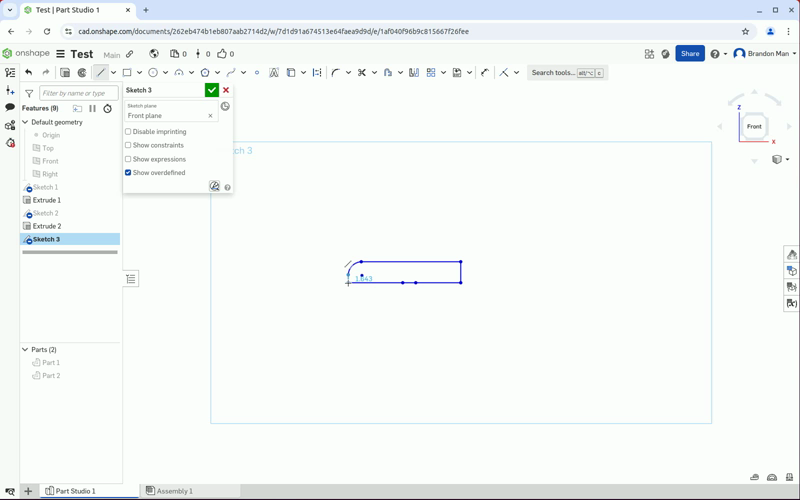
key(esc)
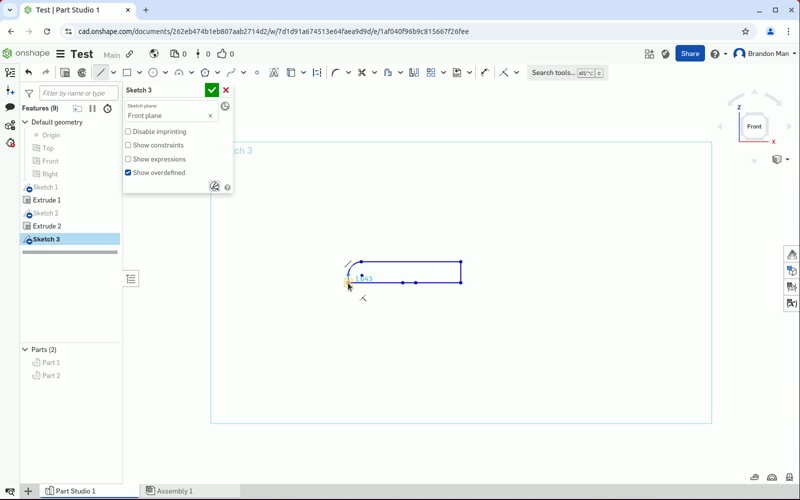
mouse_move(364, 276)
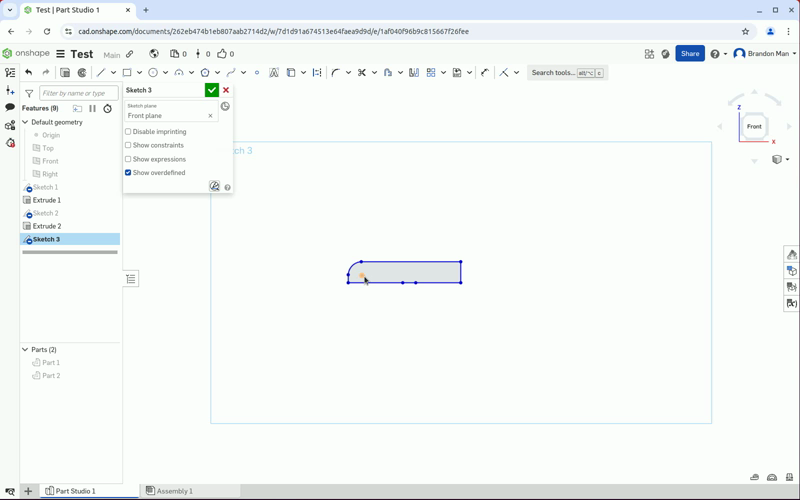
click(364, 276)
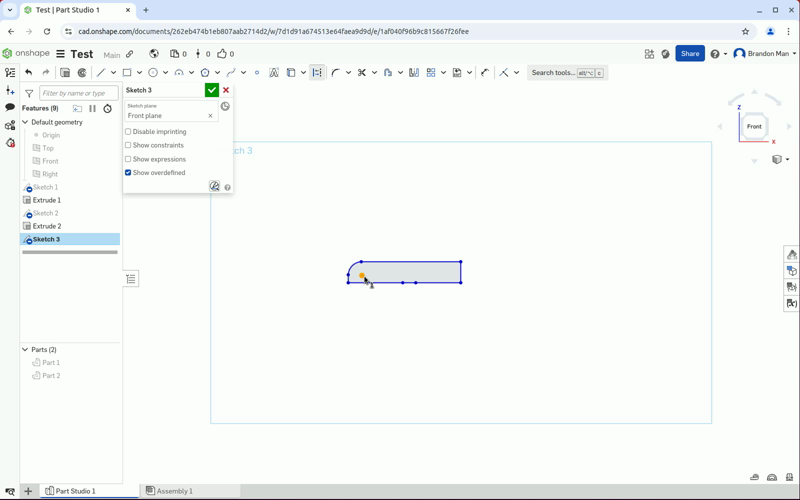
mouse_move(73, 352)
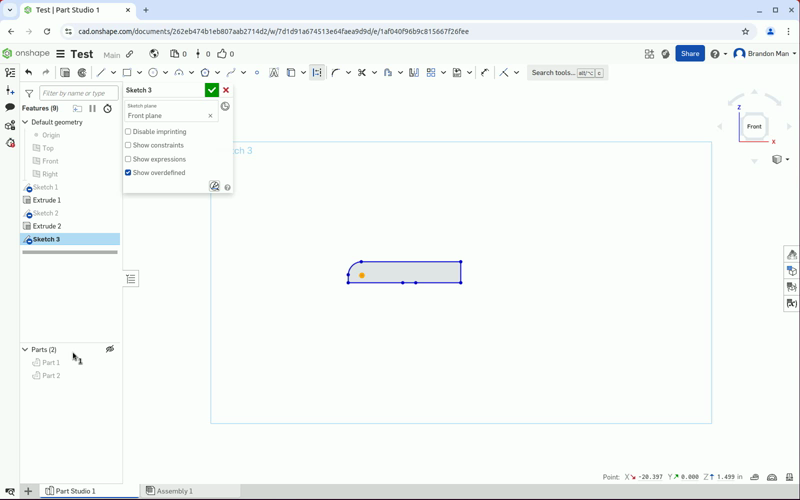
key(shift+y)
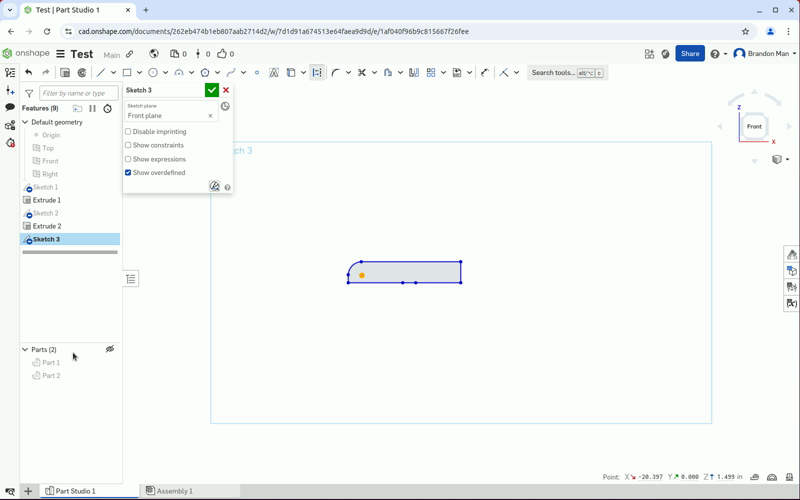
key(shift+e)
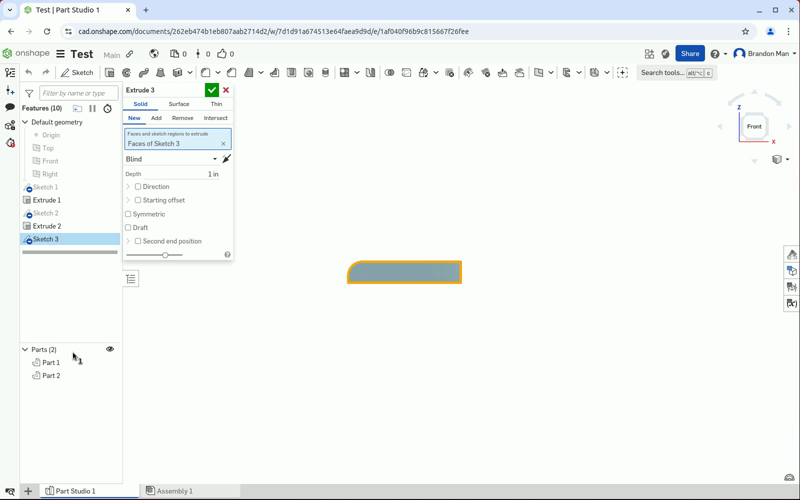
mouse_move(143, 106)
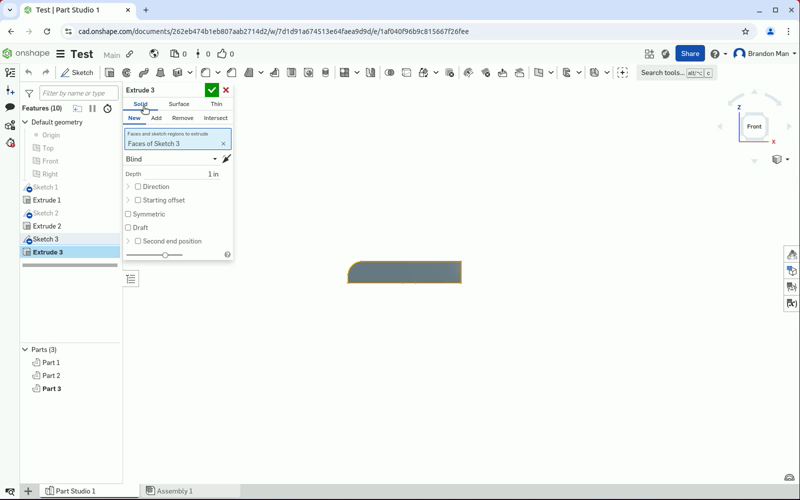
click(143, 106)
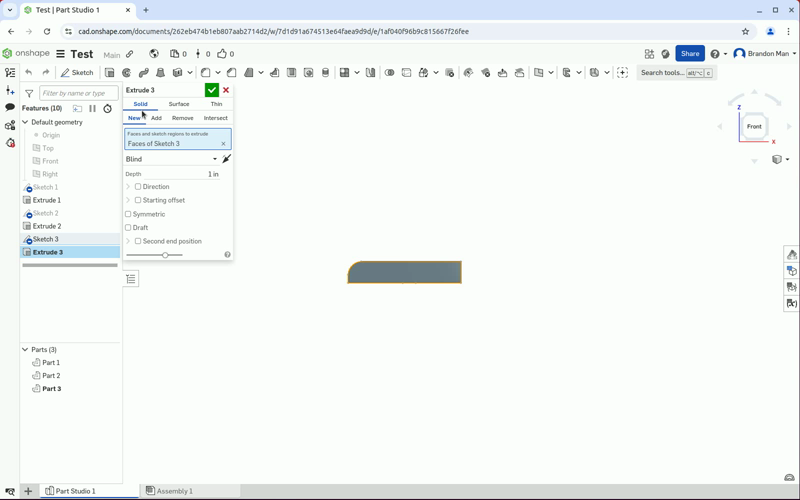
mouse_move(137, 120)
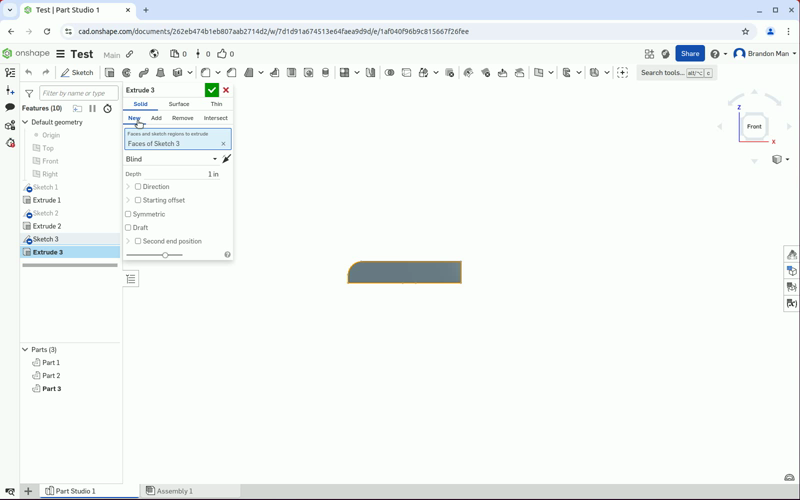
click(137, 120)
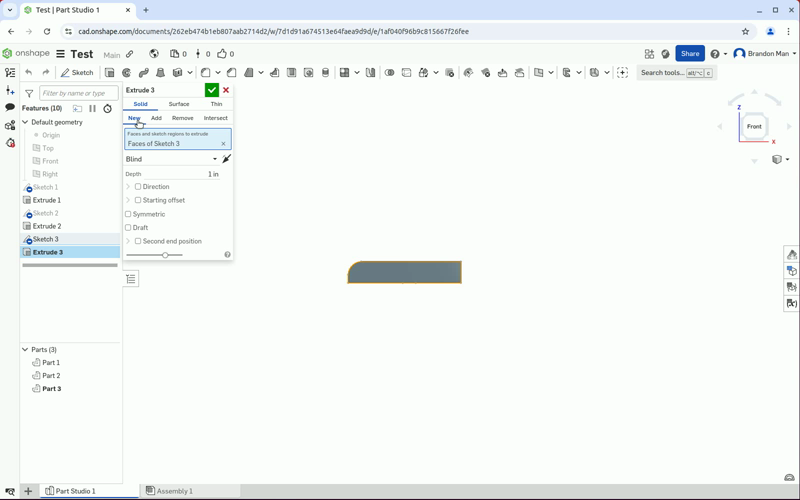
key(tab, 4)
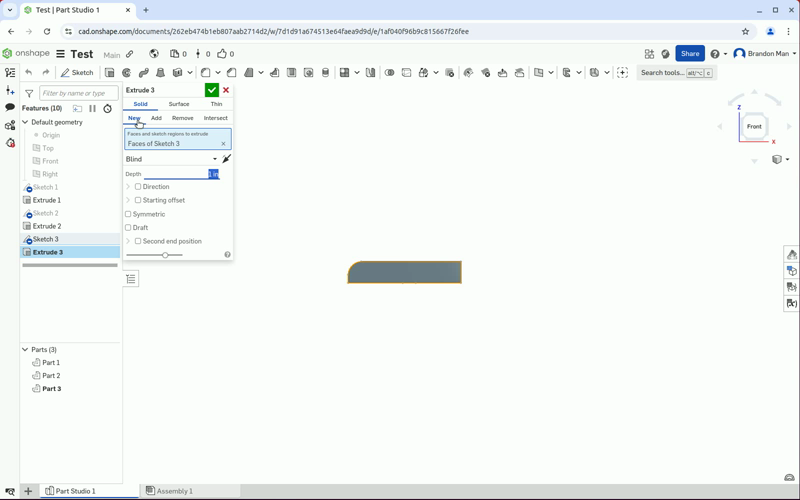
text(3.37)
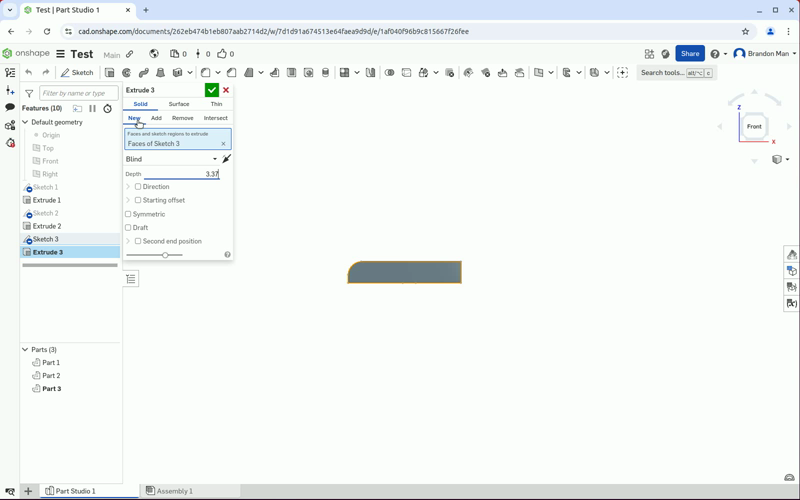
key(enter)
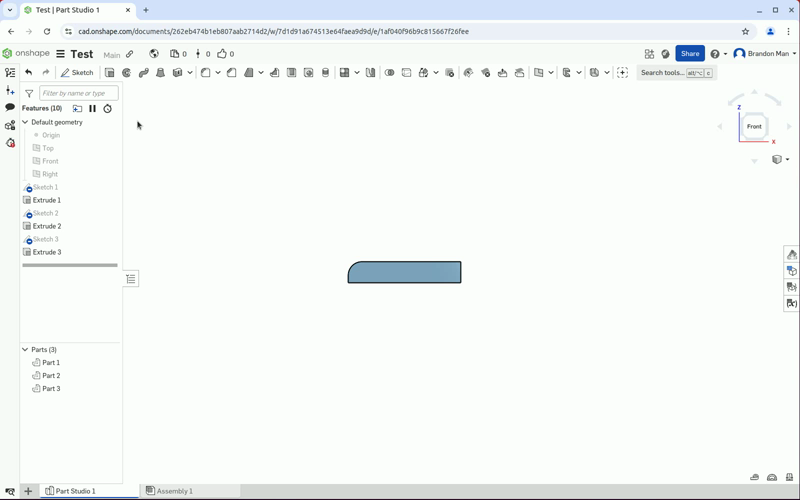
key(shift+h)
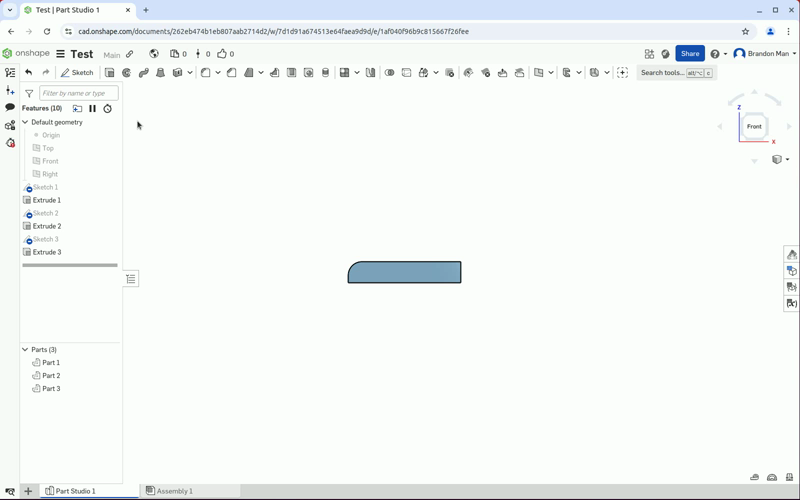
key(shift+h)
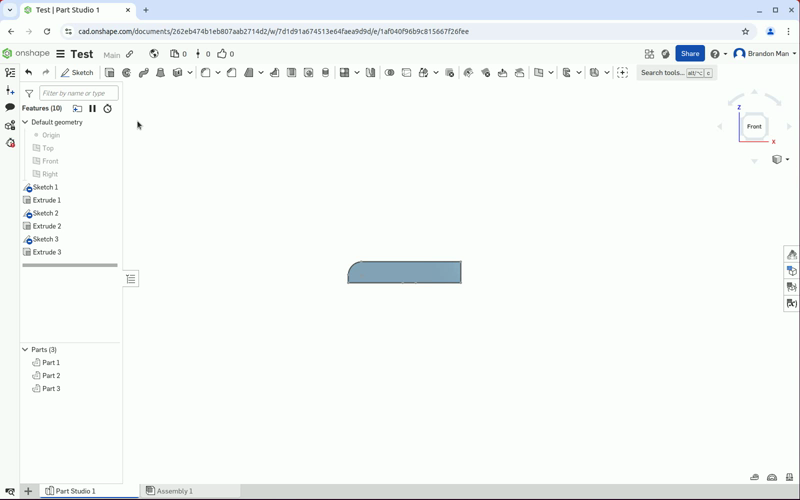
key(shift+7)
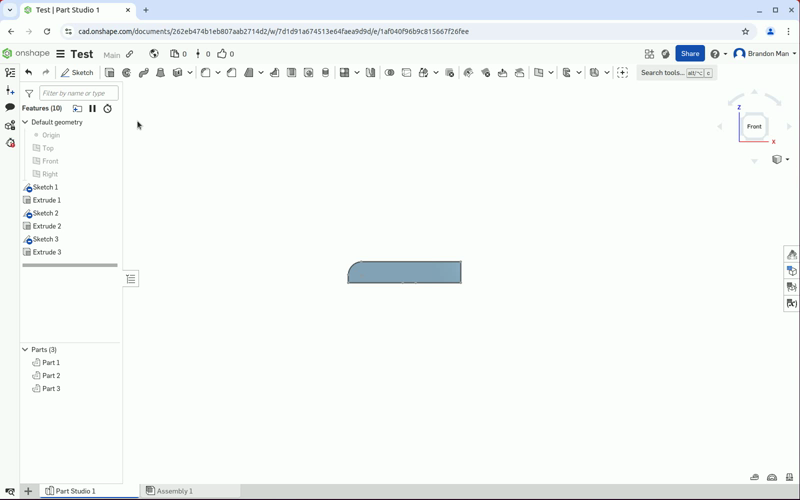
key(left, 2)
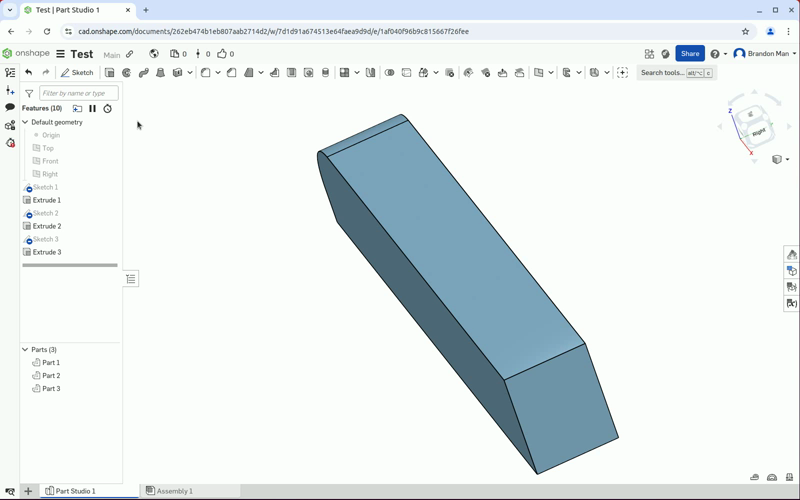
key(down, 2)
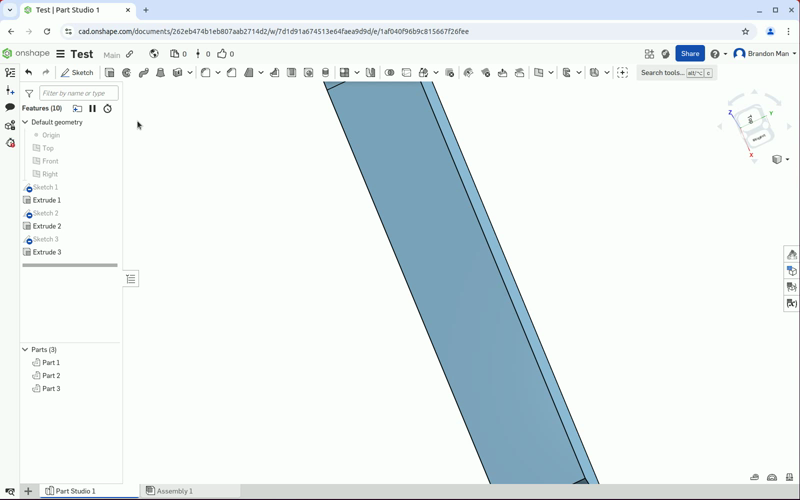
key(up, 2)
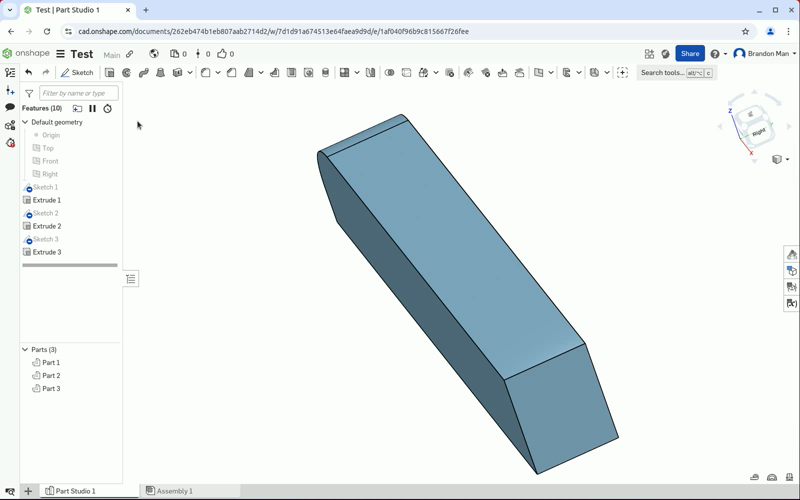
key(right, 2)
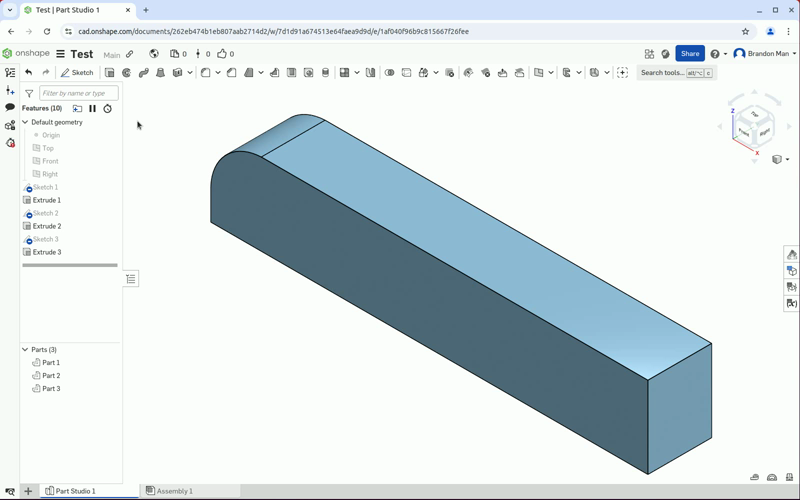
mouse_move(73, 189)
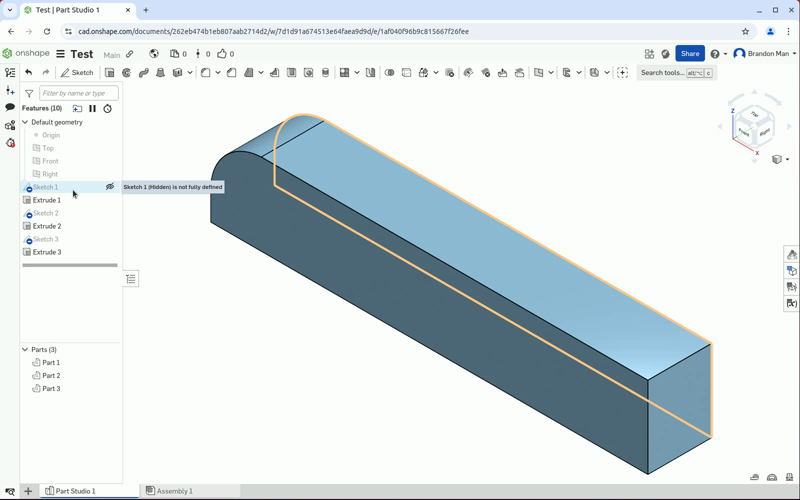
click(73, 189)